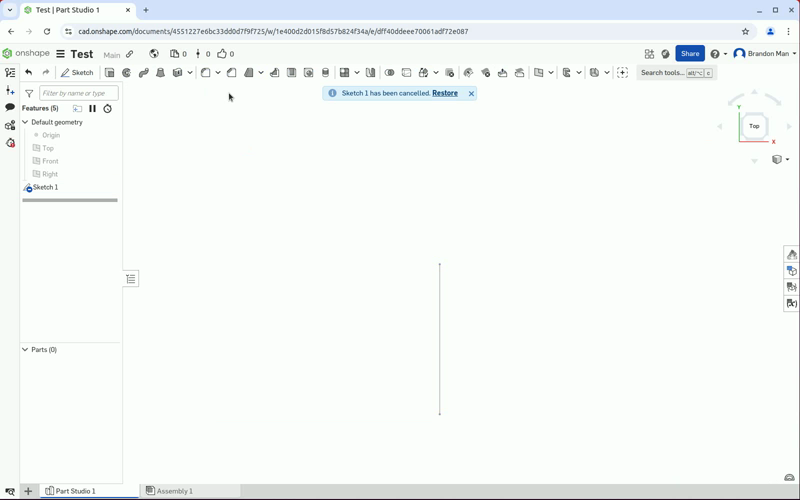
key(shift+h)
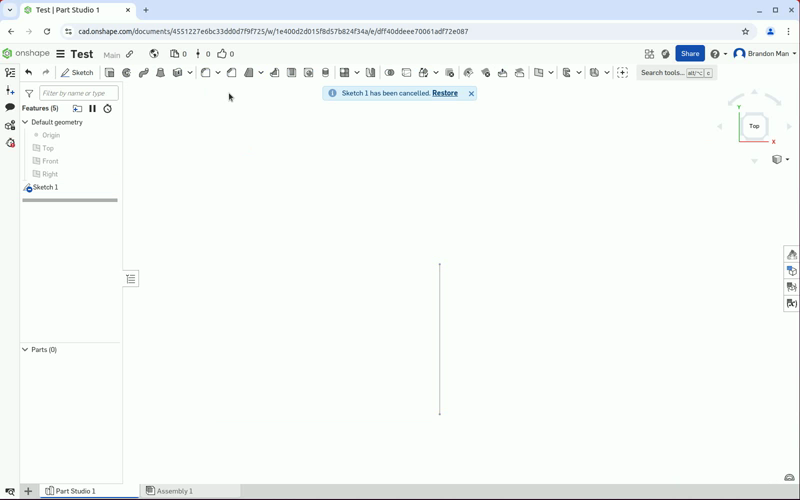
key(shift+s)
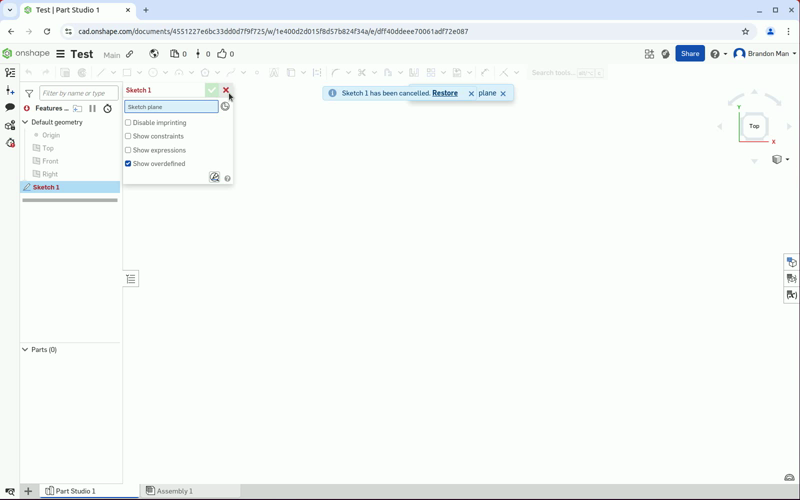
mouse_move(73, 150)
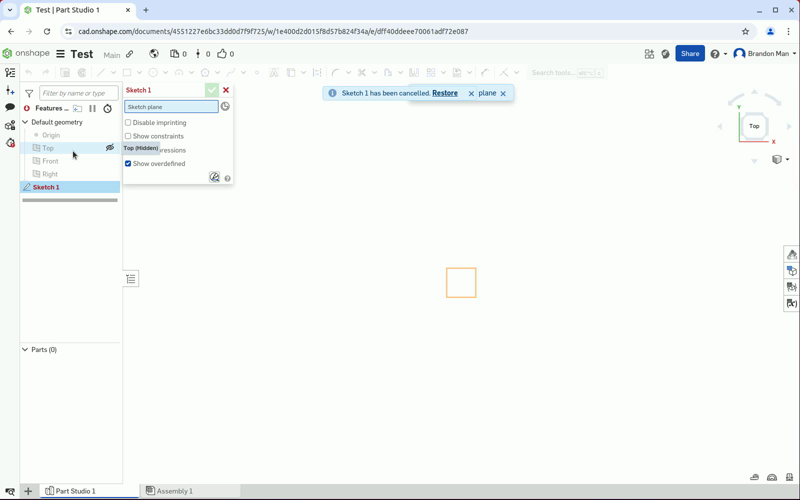
click(73, 150)
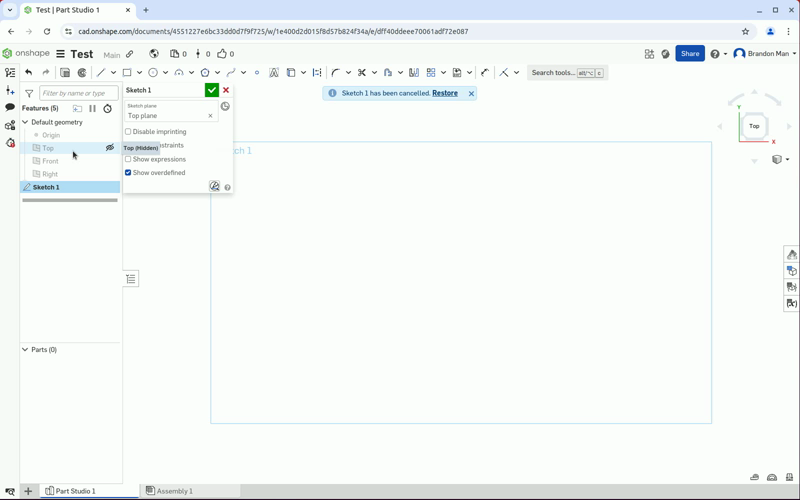
mouse_move(73, 352)
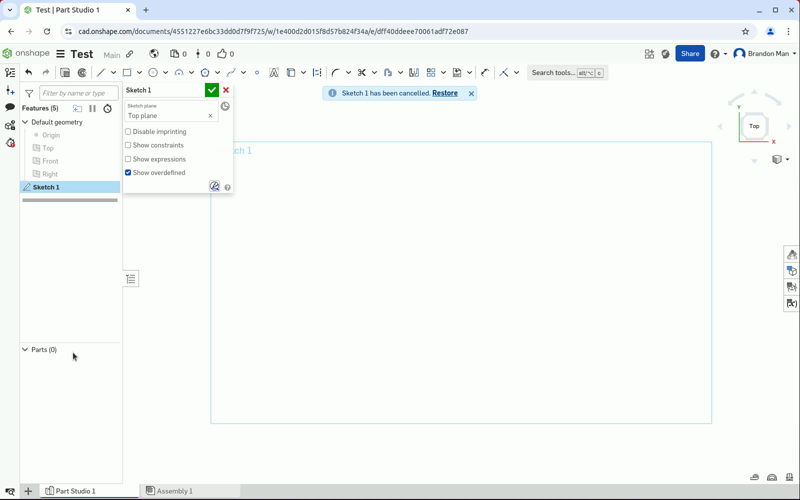
key(y)
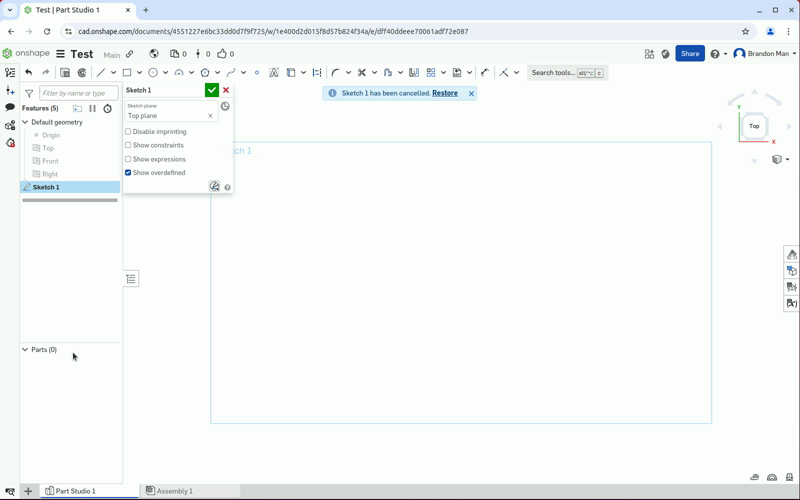
key(l)
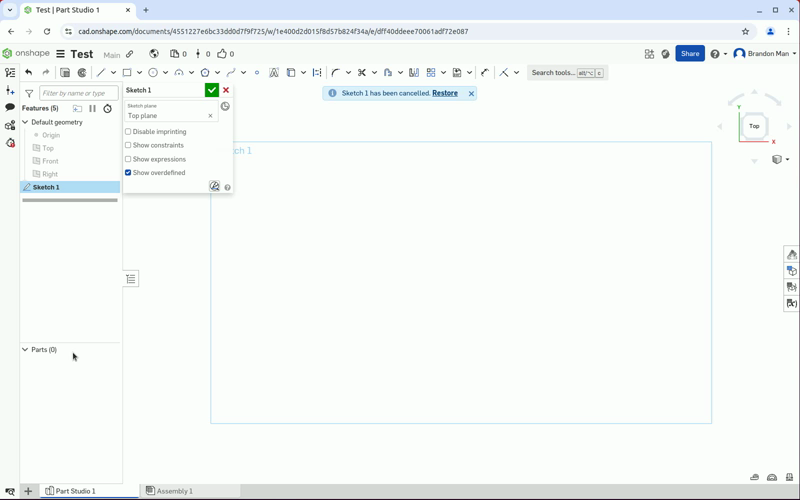
key_down(shift)
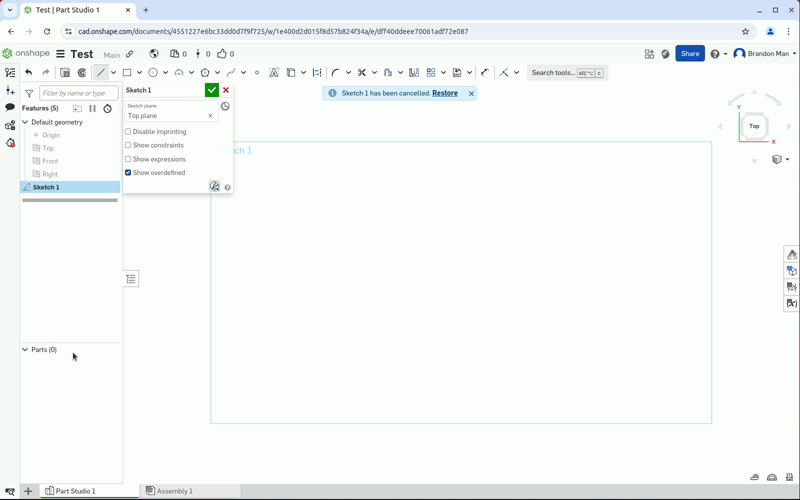
mouse_move(348, 244)
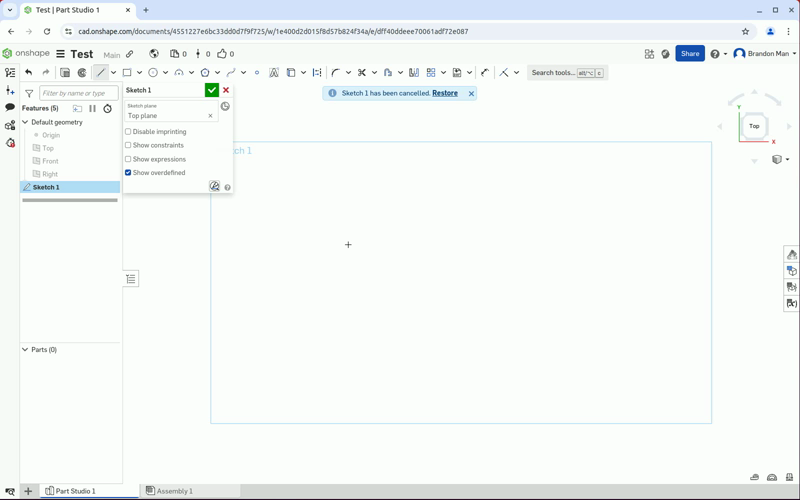
click(348, 244)
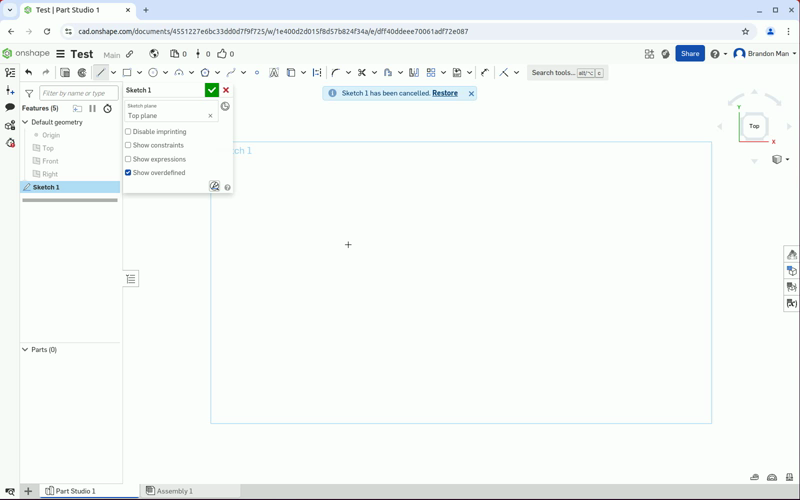
key_up(shift)
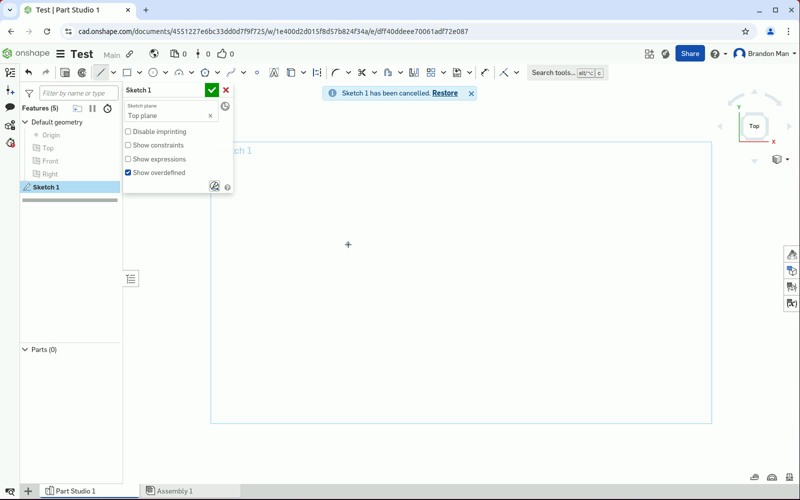
key_down(shift)
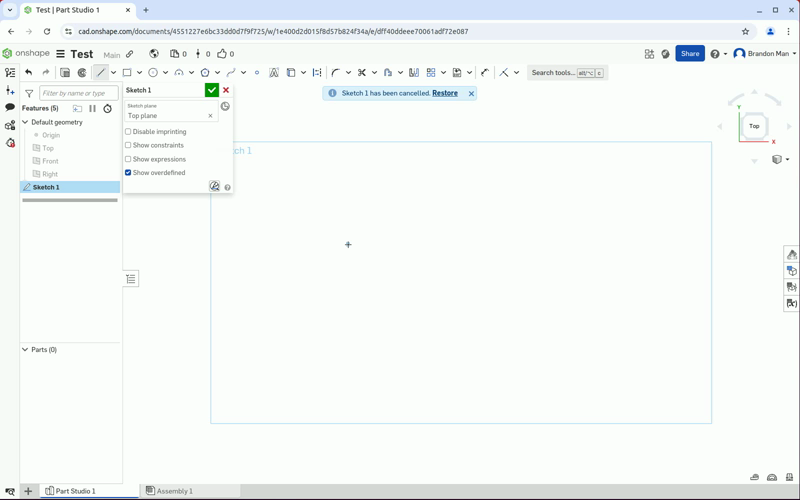
mouse_move(378, 244)
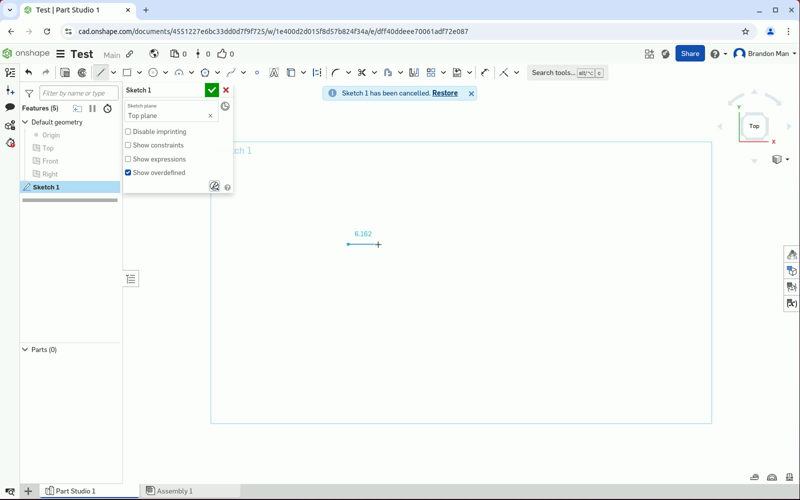
mouse_move(370, 244)
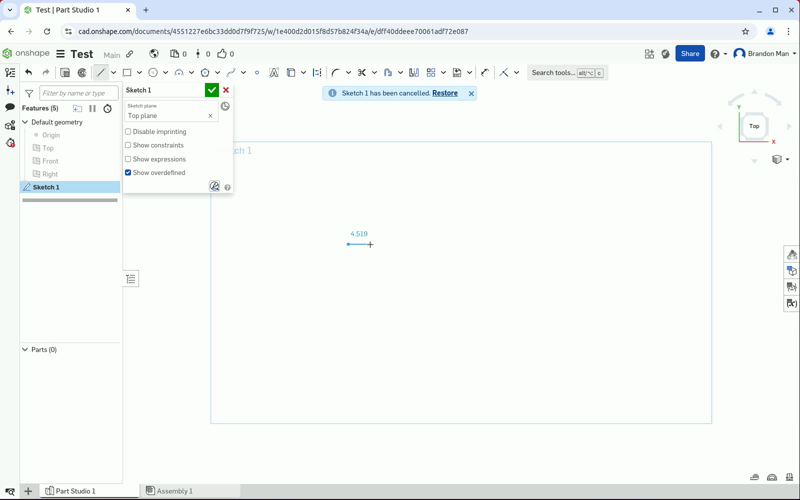
click(370, 244)
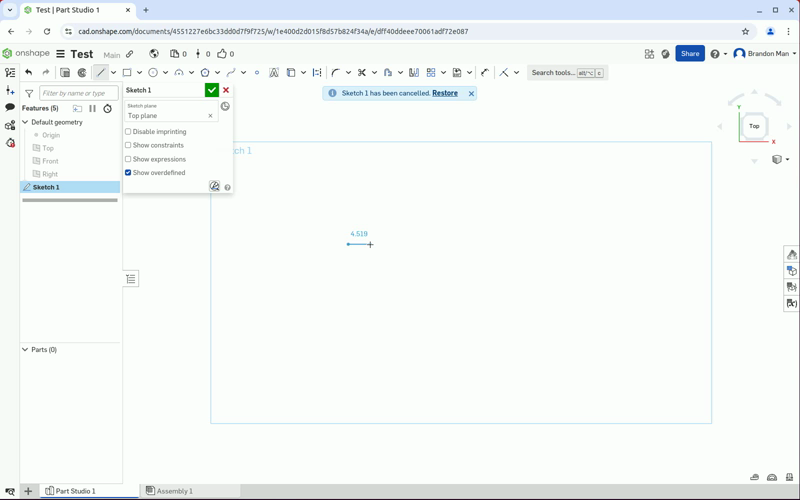
key_up(shift)
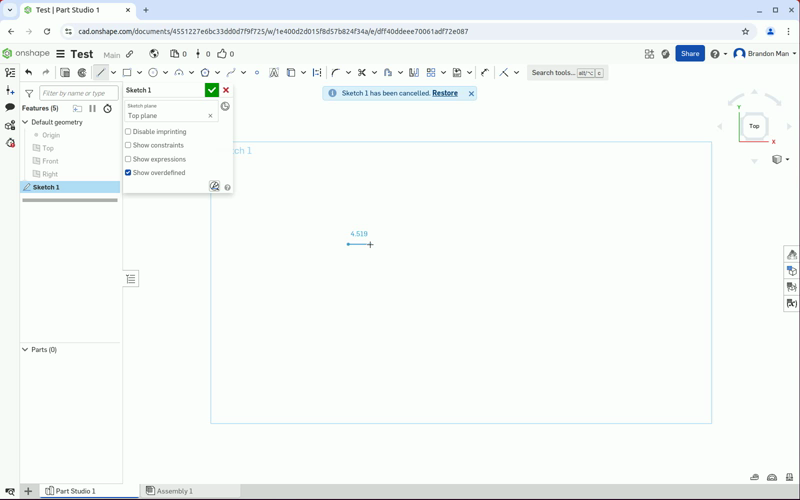
key(esc)
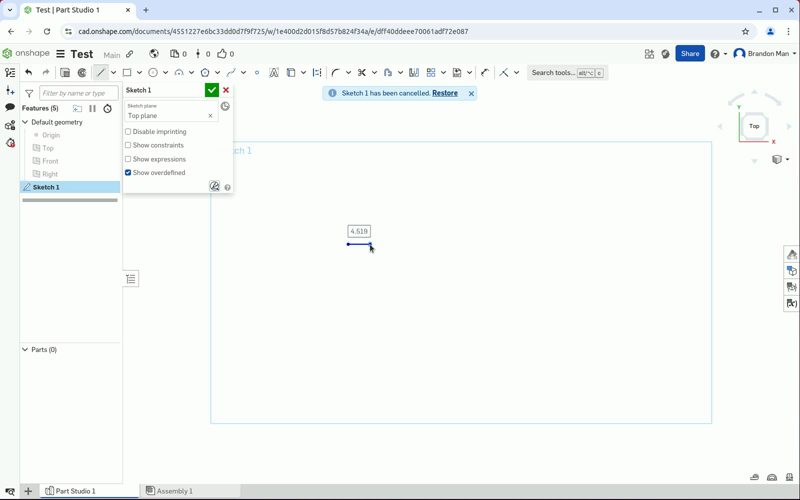
key(a)
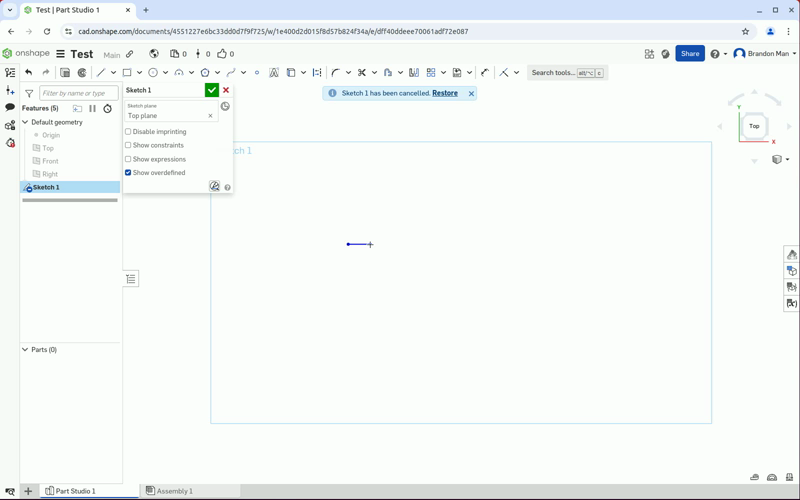
mouse_move(370, 244)
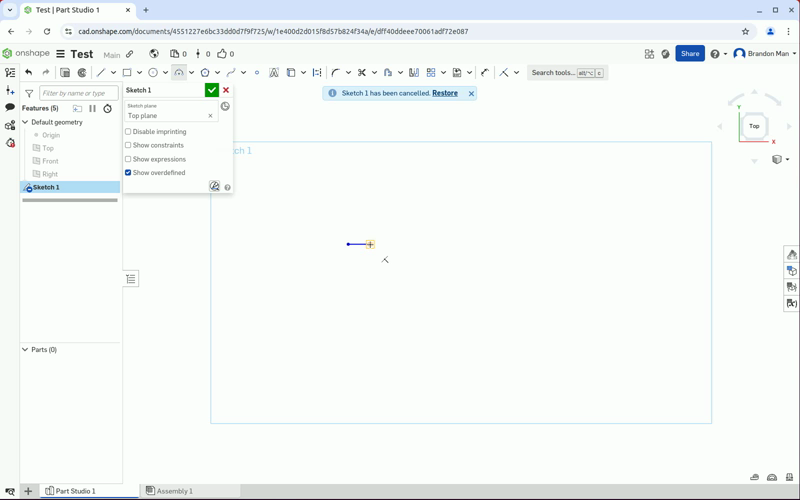
click(370, 244)
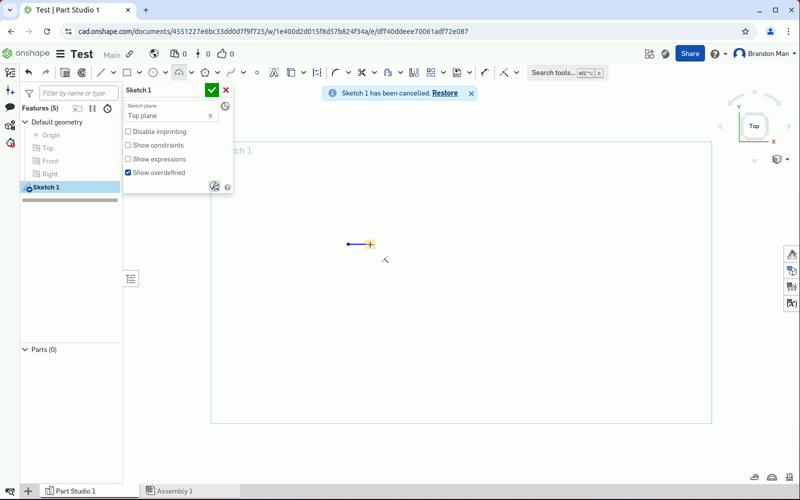
key_down(shift)
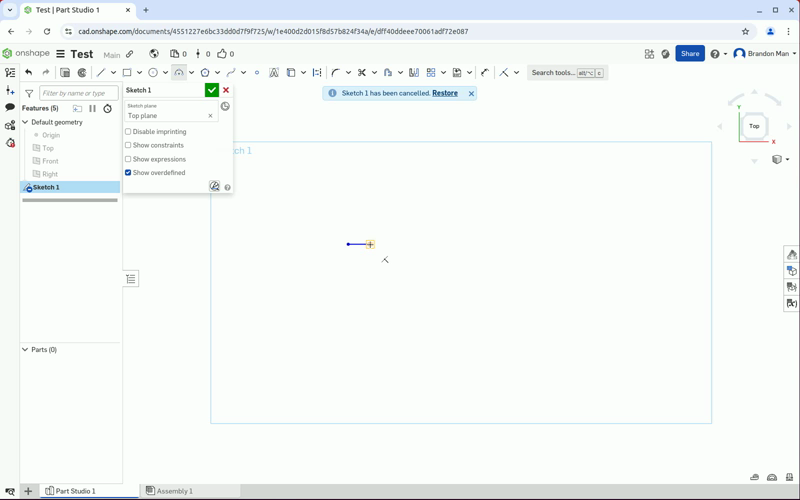
mouse_move(422, 192)
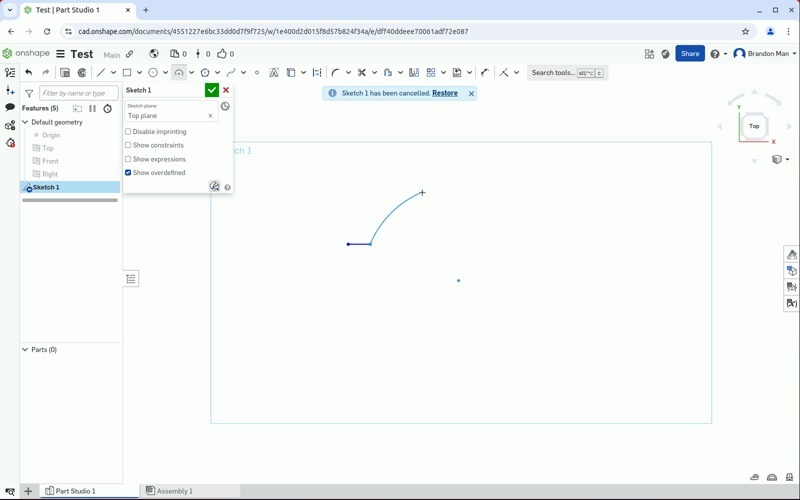
click(422, 192)
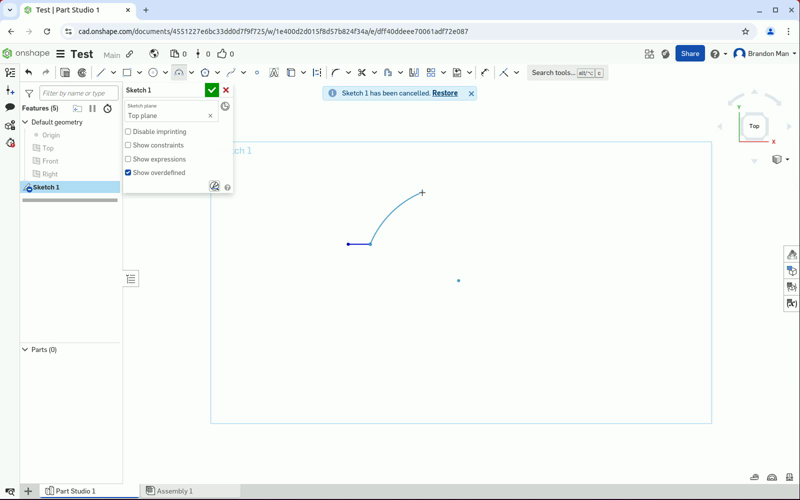
mouse_move(391, 212)
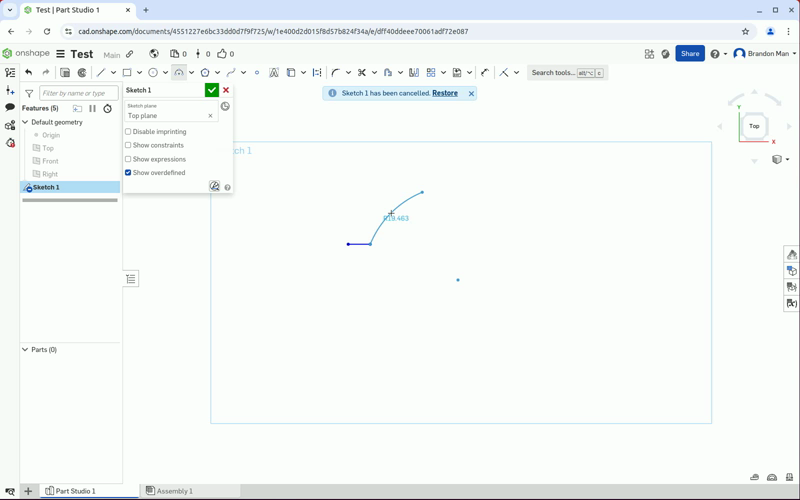
click(391, 212)
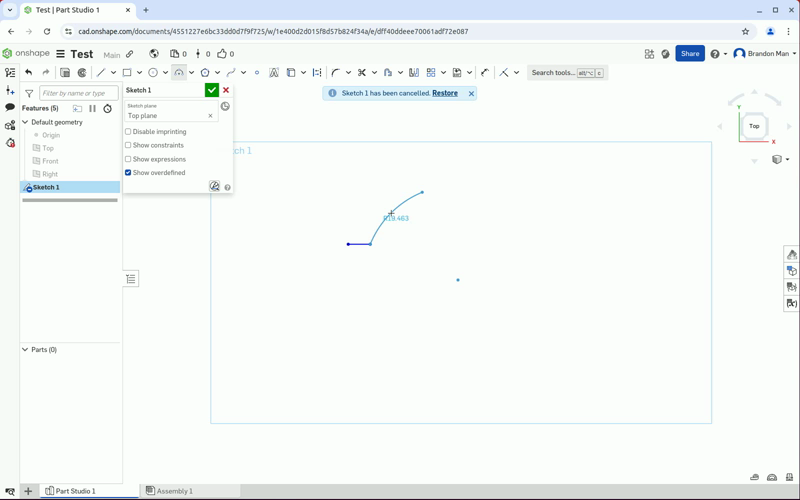
key_up(shift)
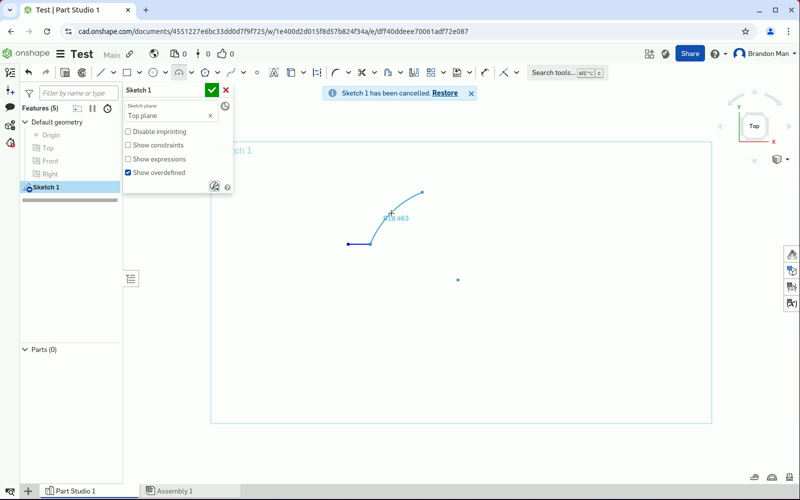
key(esc)
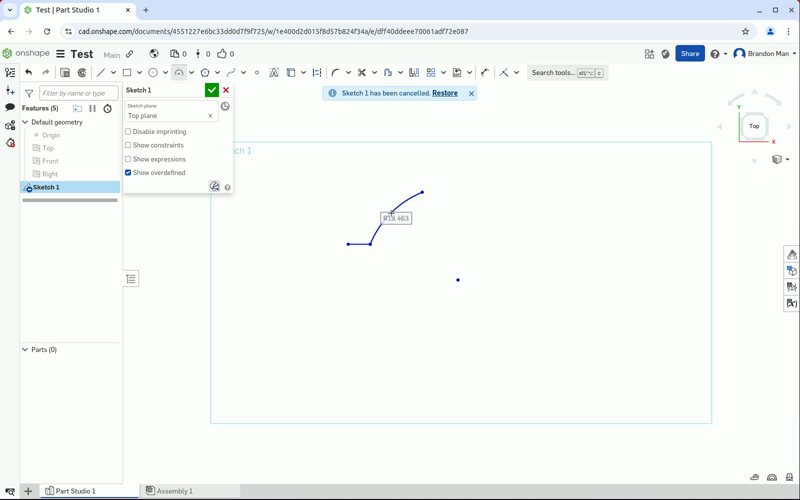
key(l)
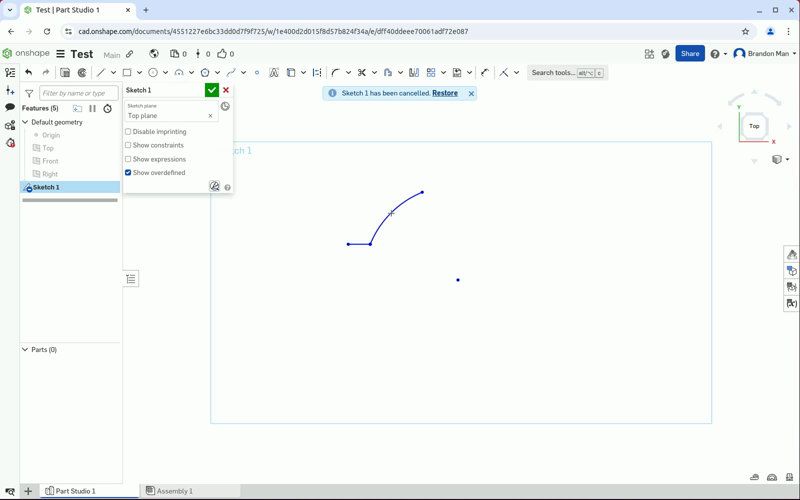
mouse_move(422, 192)
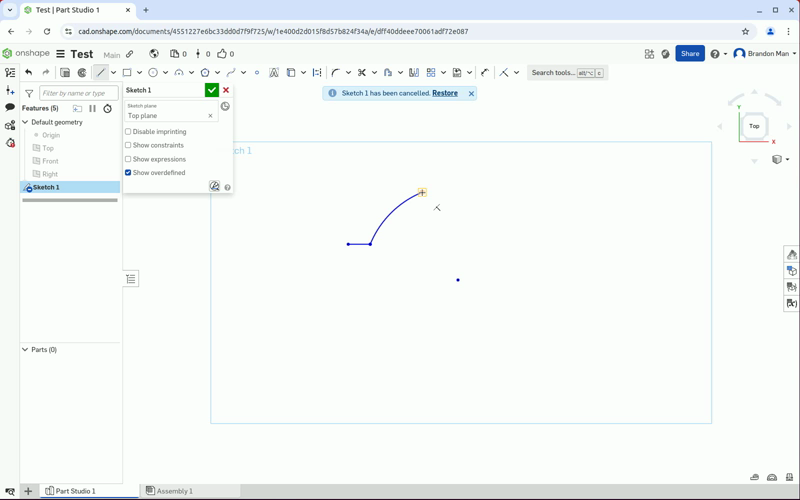
click(422, 192)
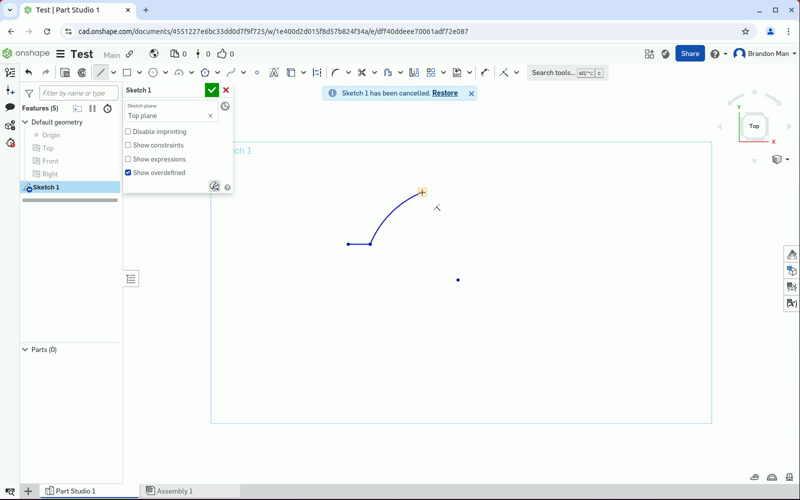
key_down(shift)
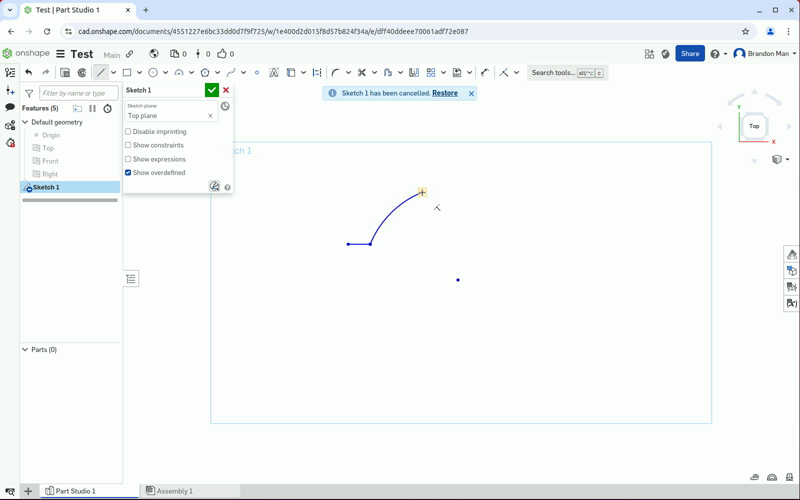
mouse_move(452, 192)
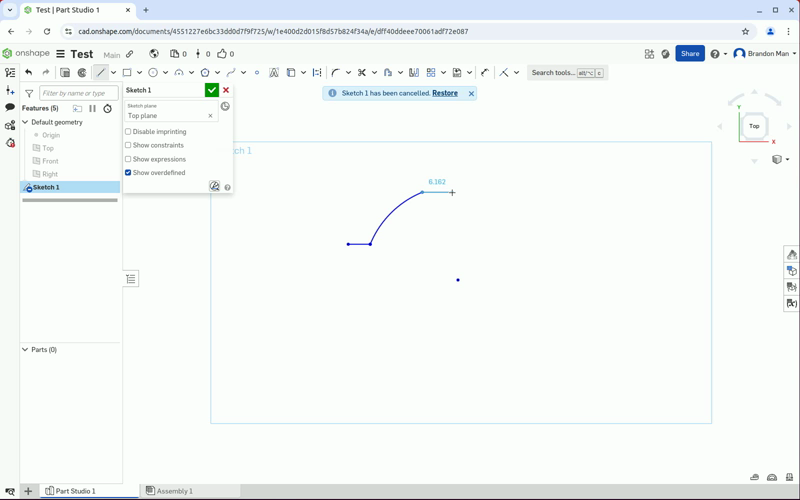
mouse_move(422, 170)
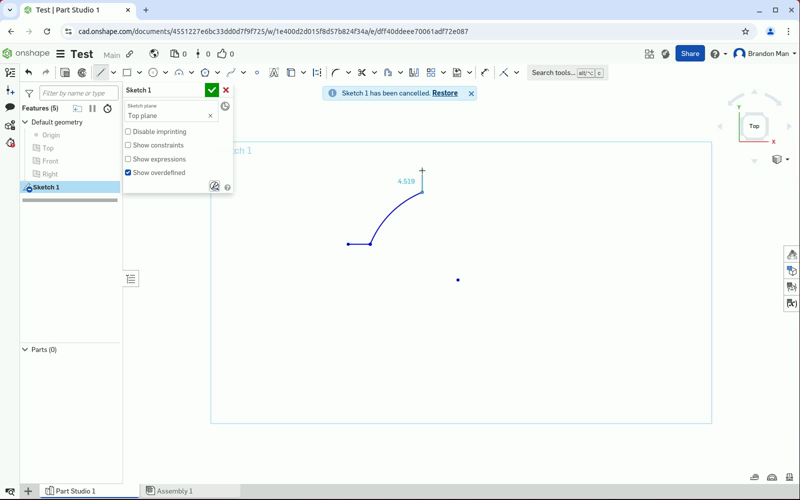
click(422, 170)
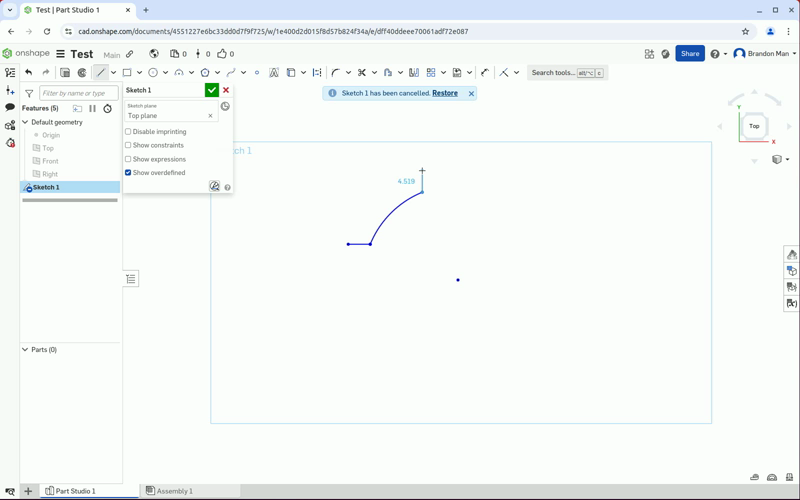
key_up(shift)
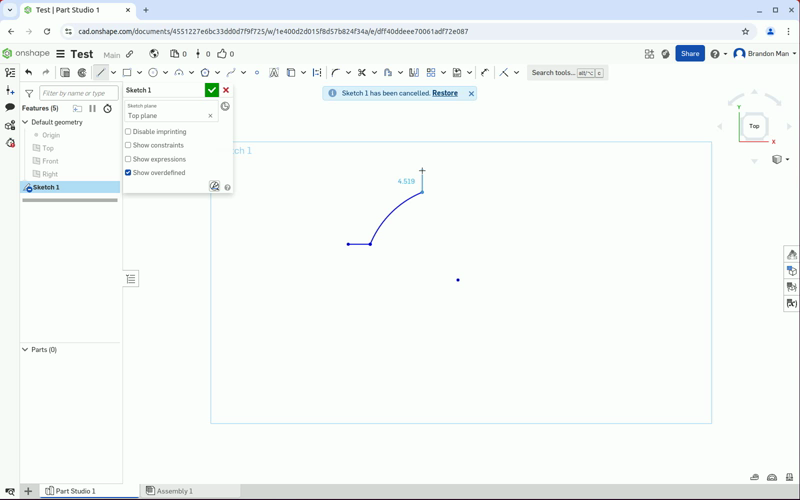
key_down(shift)
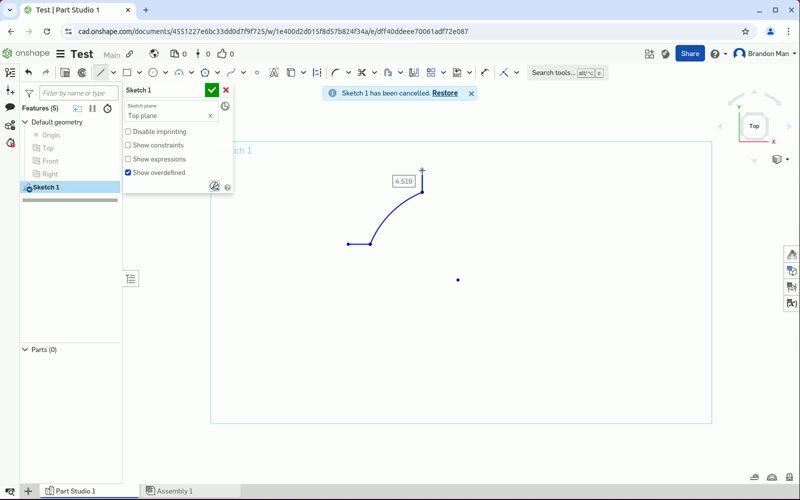
mouse_move(348, 170)
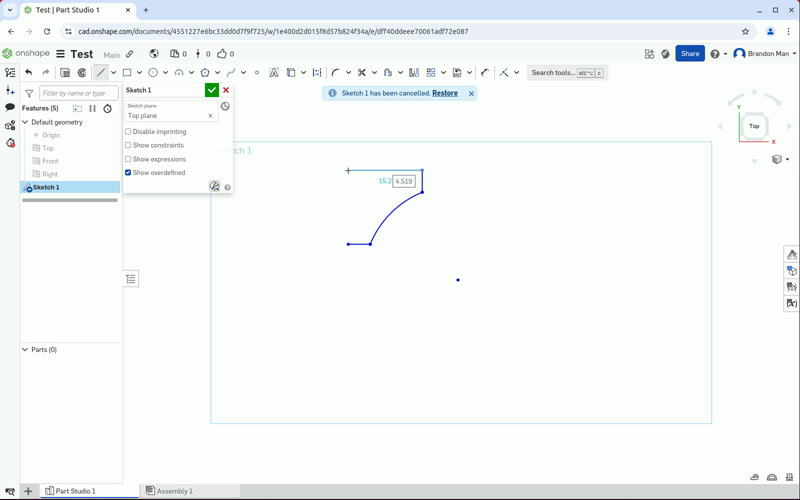
click(348, 170)
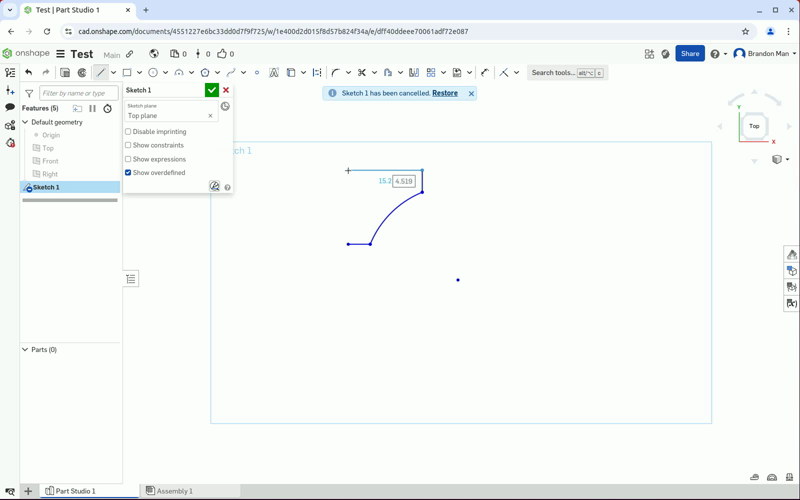
key_up(shift)
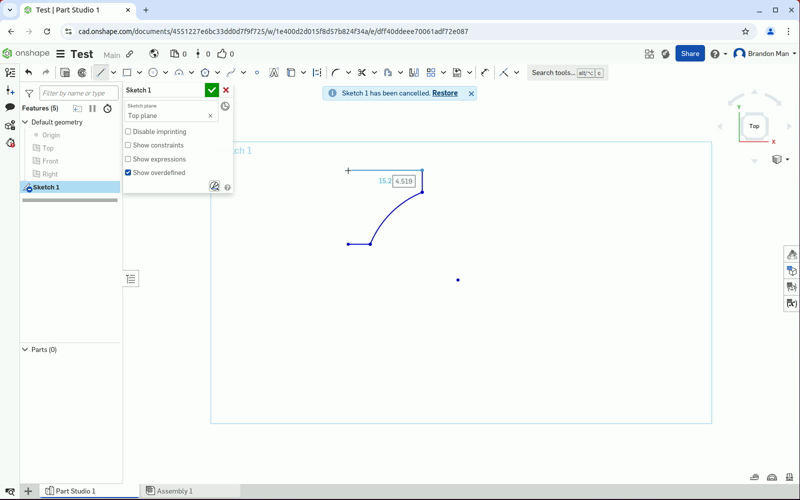
key_down(shift)
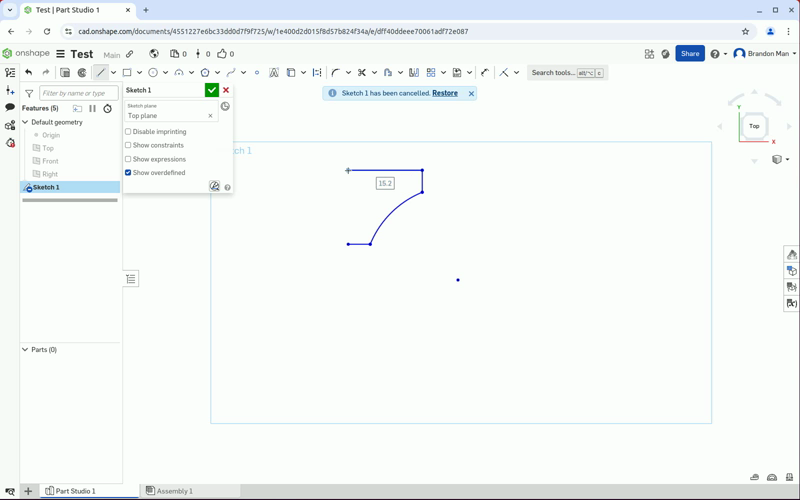
mouse_move(348, 244)
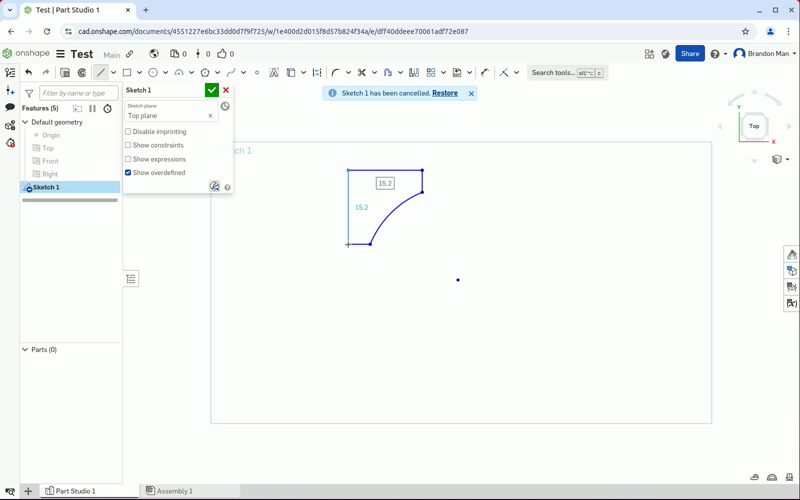
key_up(shift)
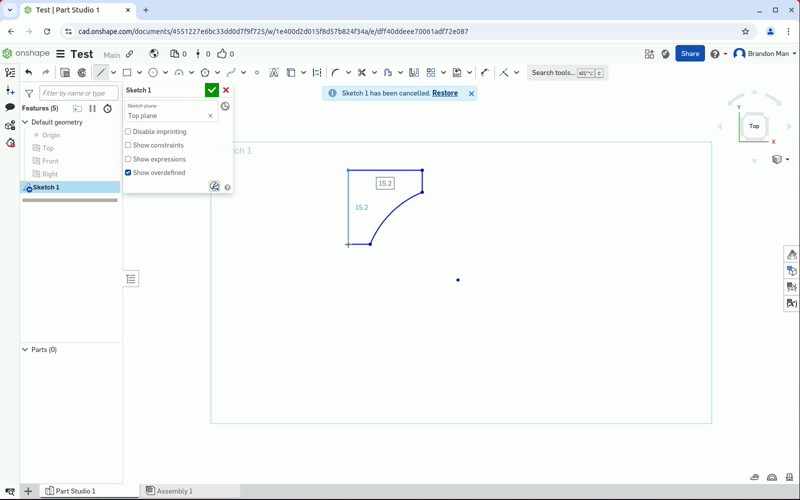
click(348, 244)
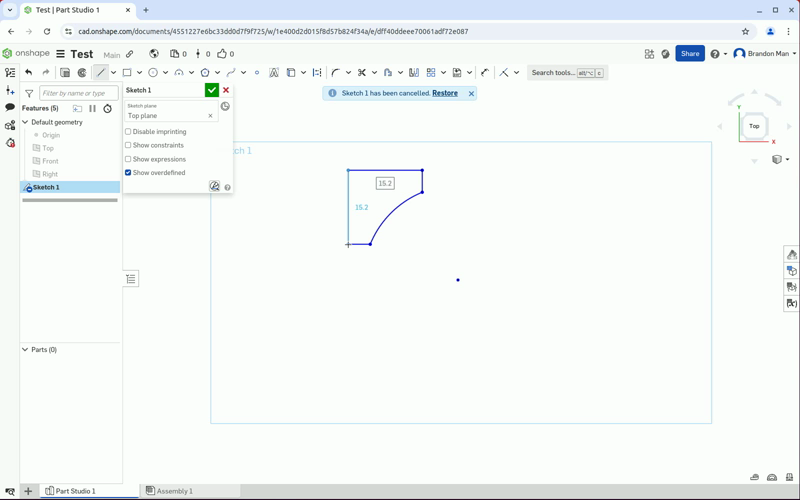
key(esc)
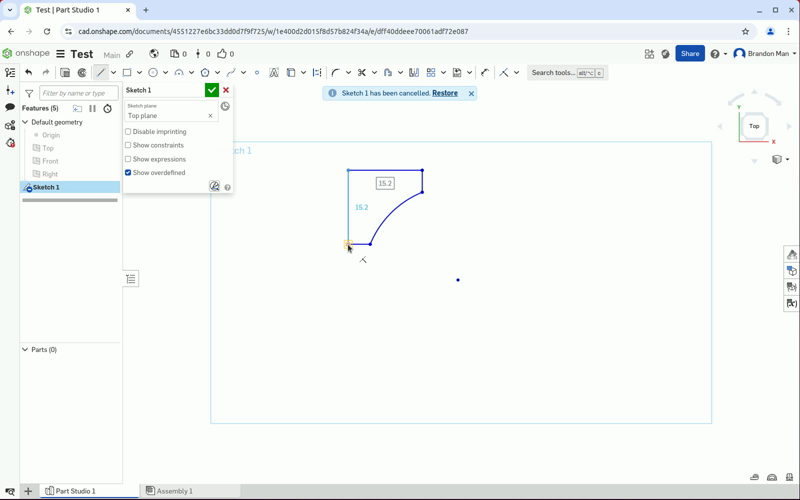
mouse_move(416, 190)
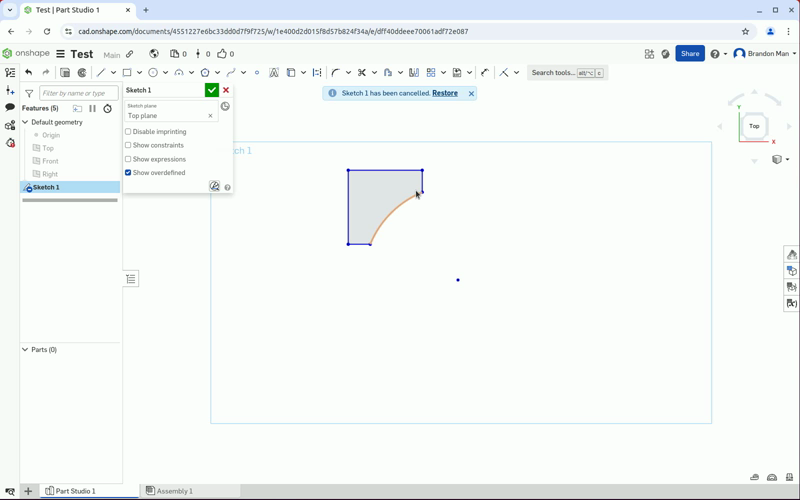
click(416, 190)
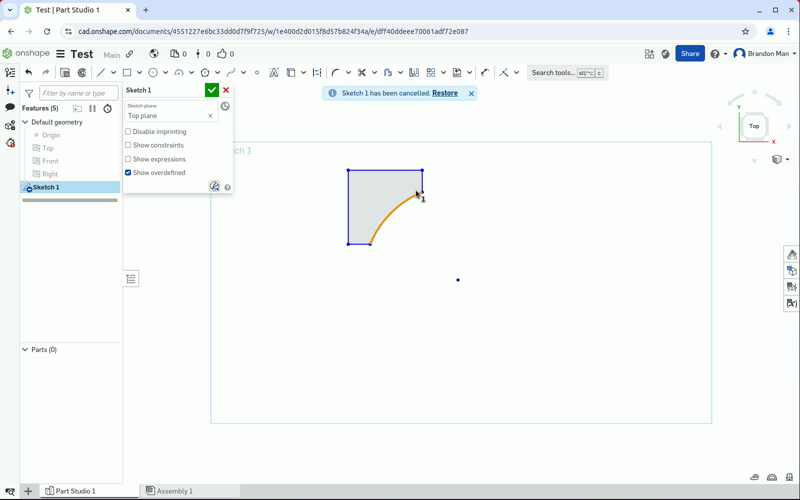
mouse_move(73, 352)
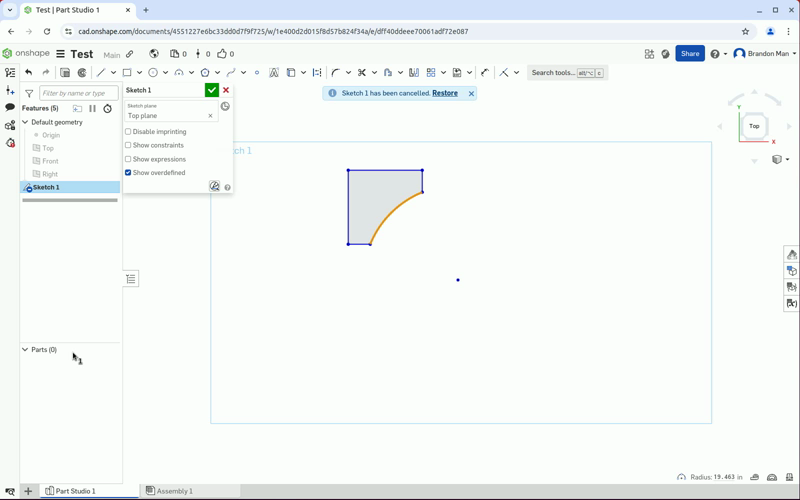
key(shift+y)
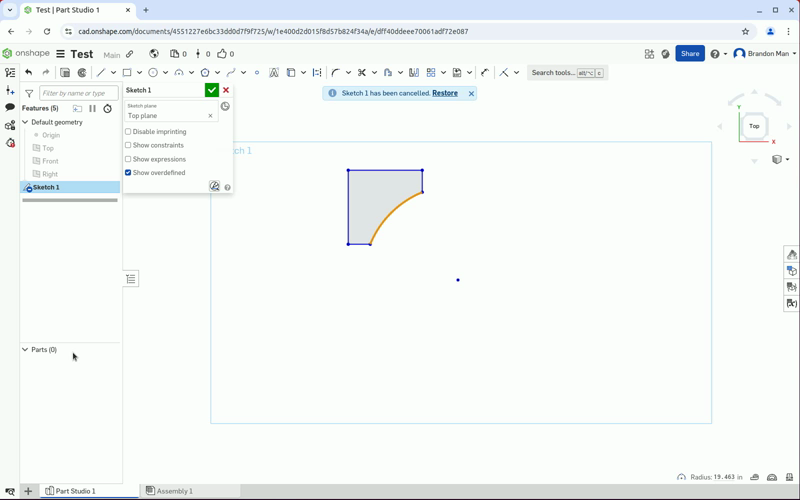
key(shift+e)
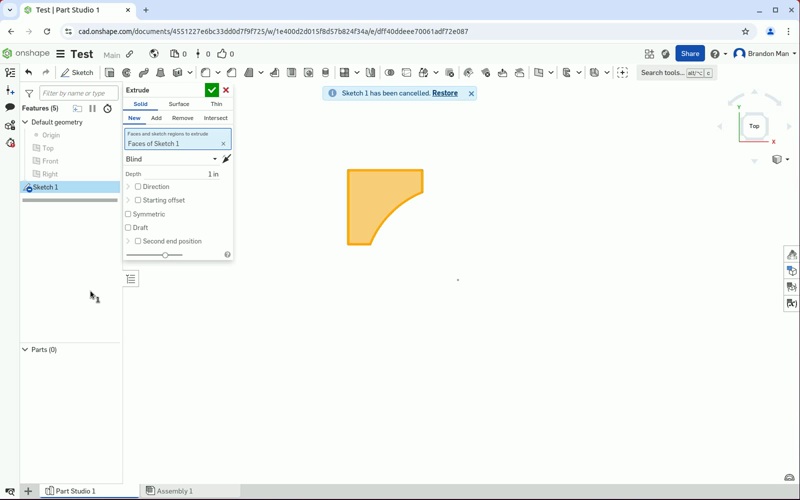
mouse_move(143, 106)
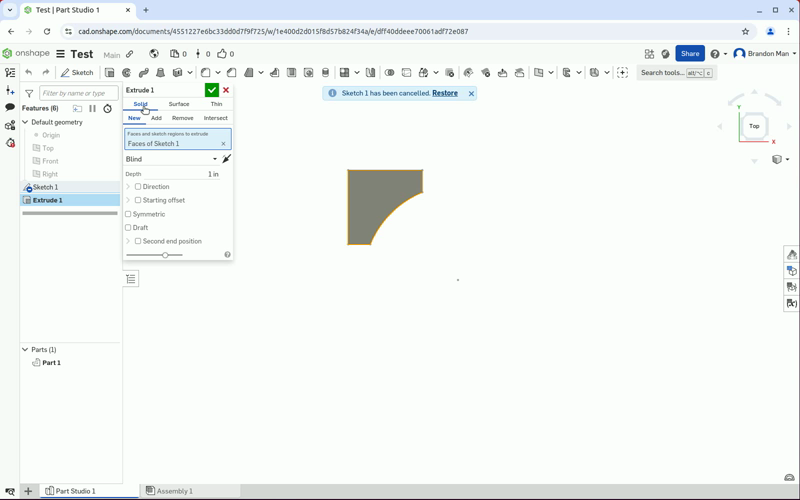
click(143, 106)
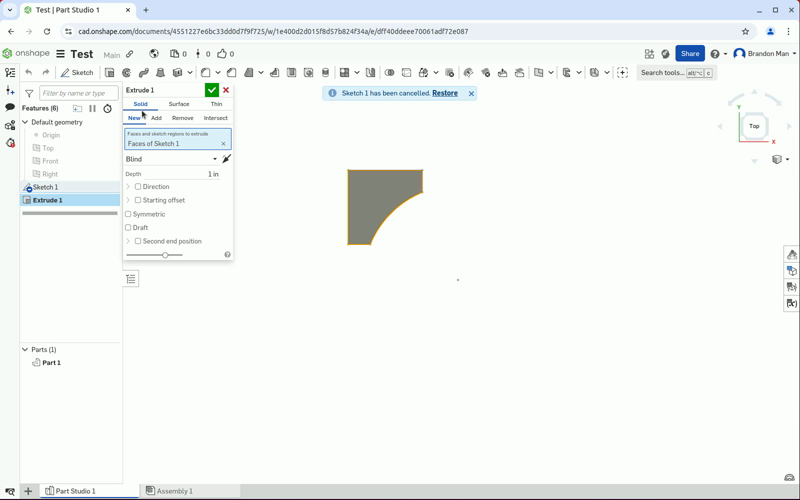
mouse_move(137, 120)
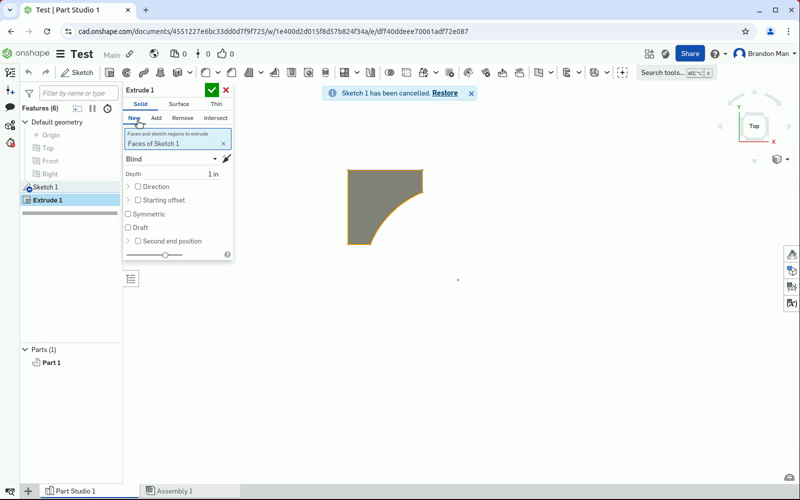
click(137, 120)
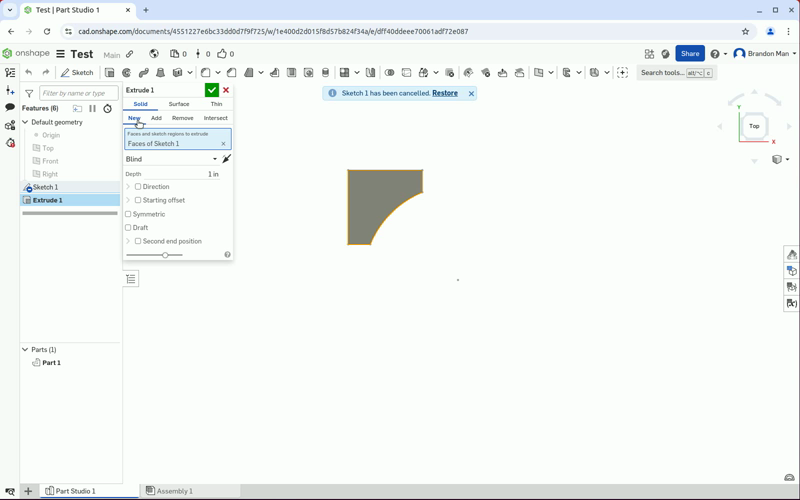
key(tab, 4)
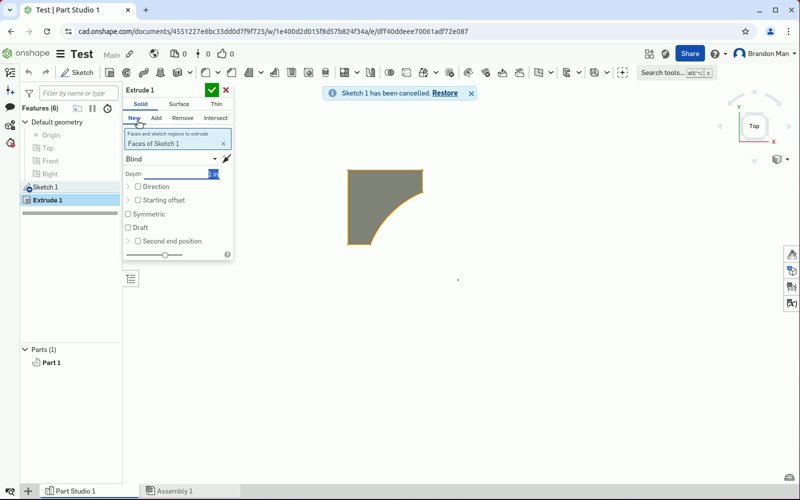
text(2.166)
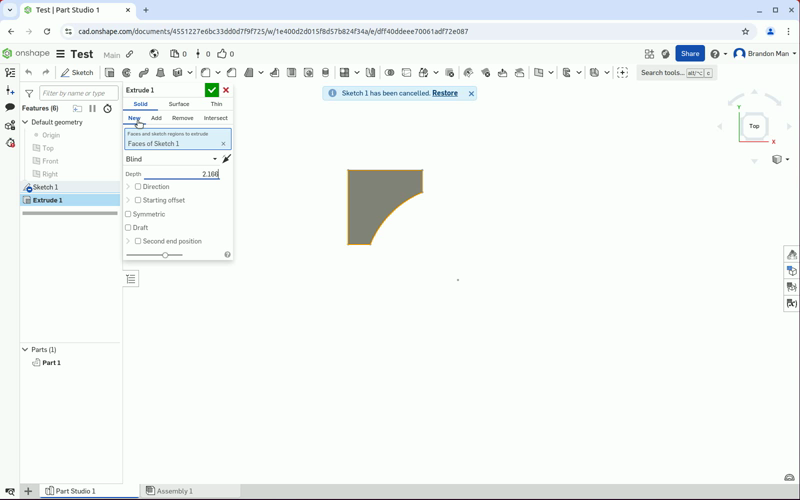
key(enter)
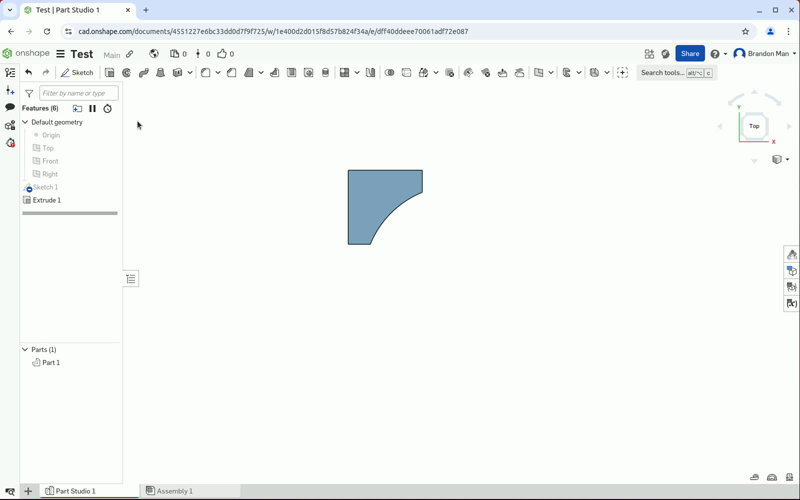
key(shift+h)
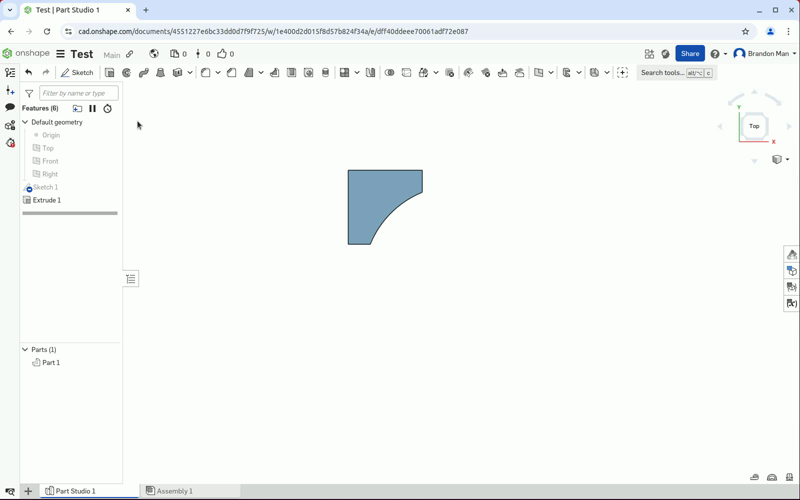
key(shift+h)
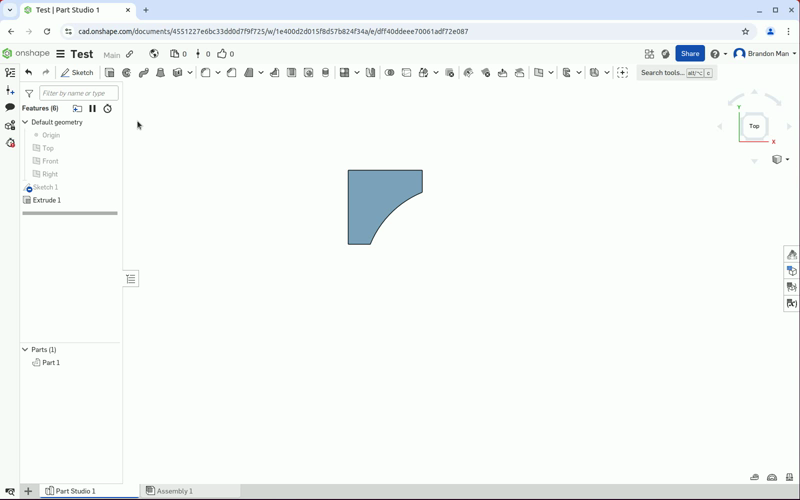
mouse_move(73, 189)
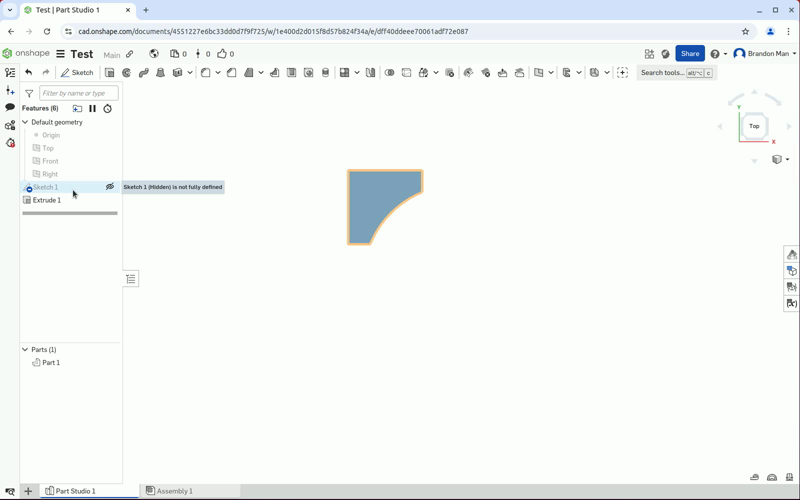
click(73, 189)
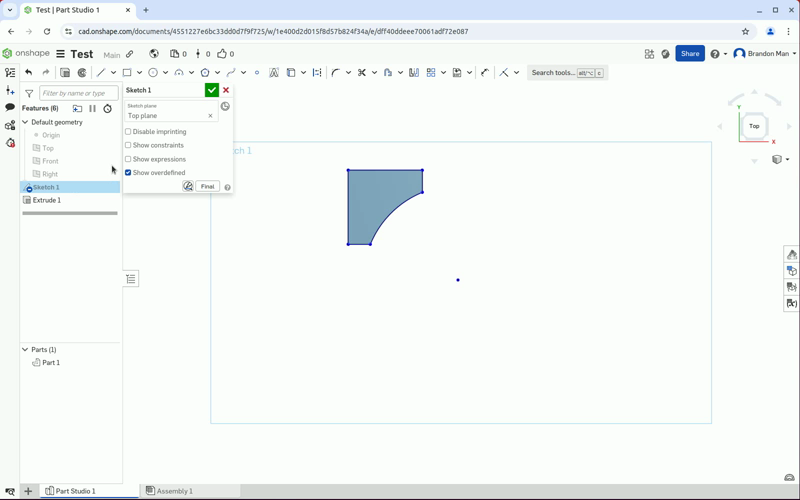
mouse_move(229, 92)
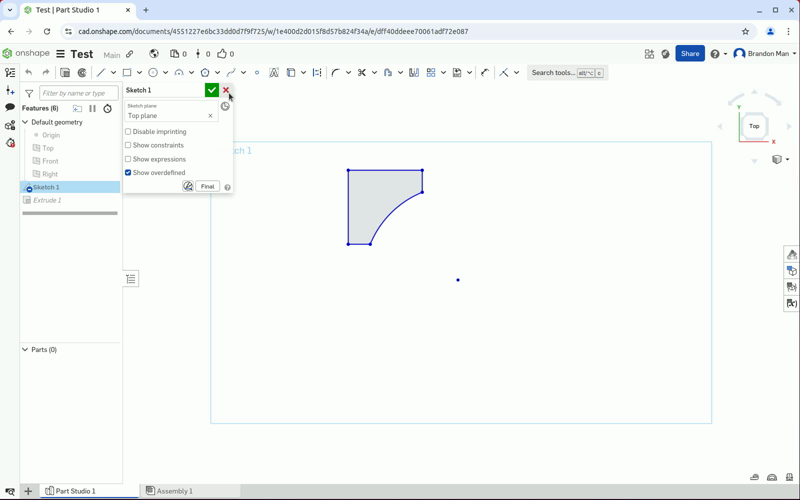
click(229, 92)
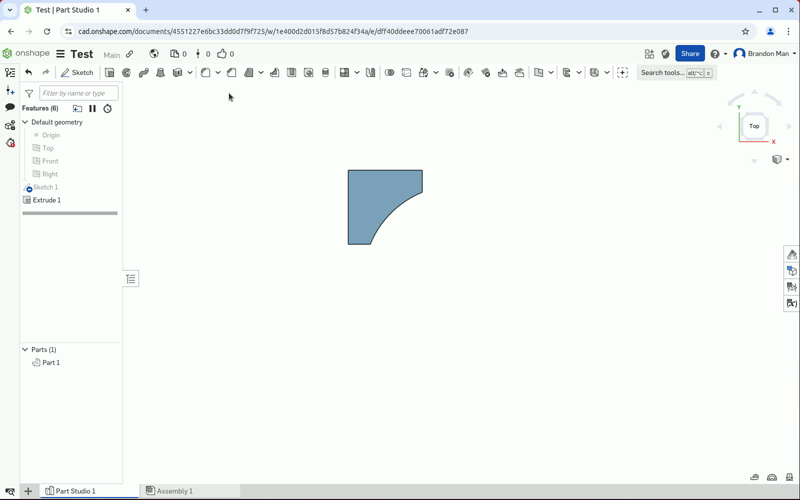
mouse_move(541, 75)
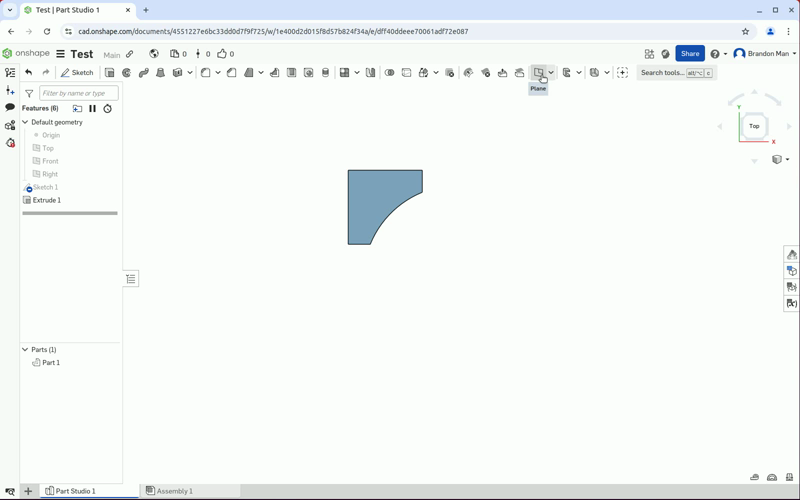
click(541, 75)
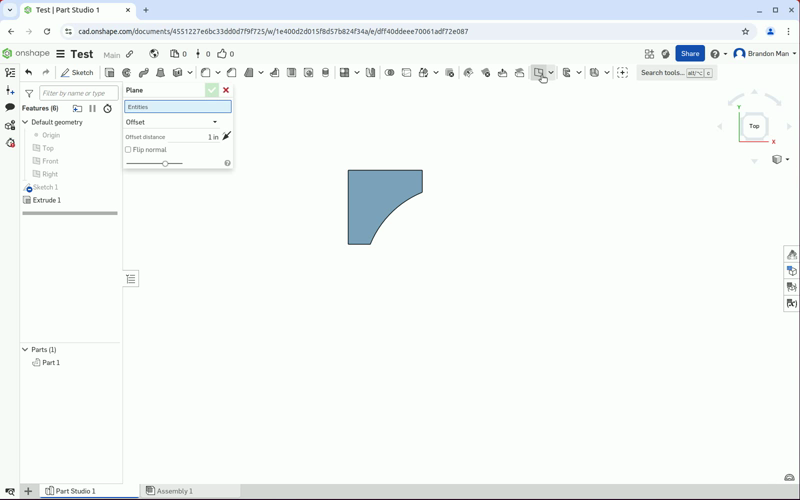
mouse_move(73, 150)
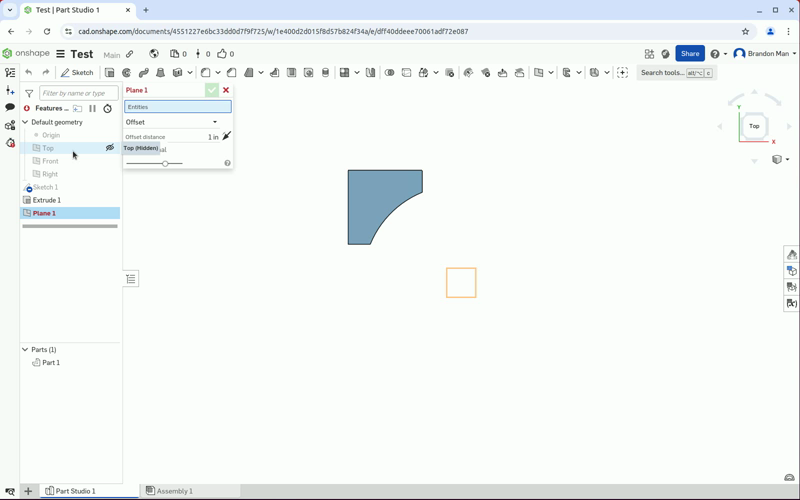
click(73, 150)
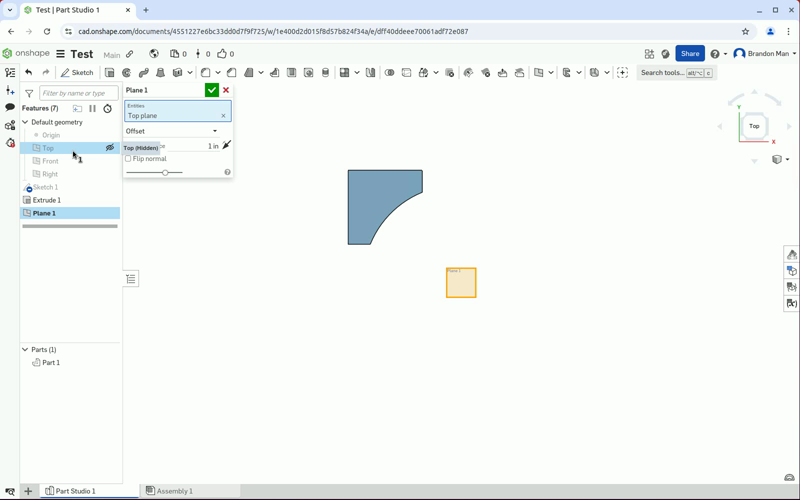
key(tab, 2)
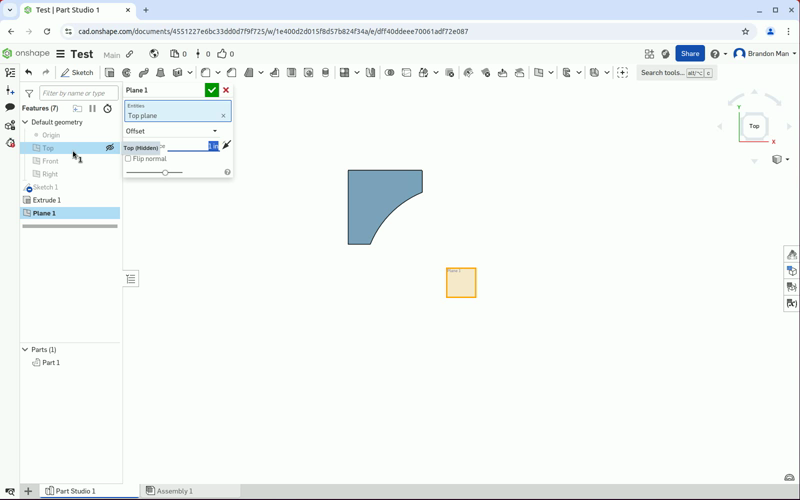
text(2.157)
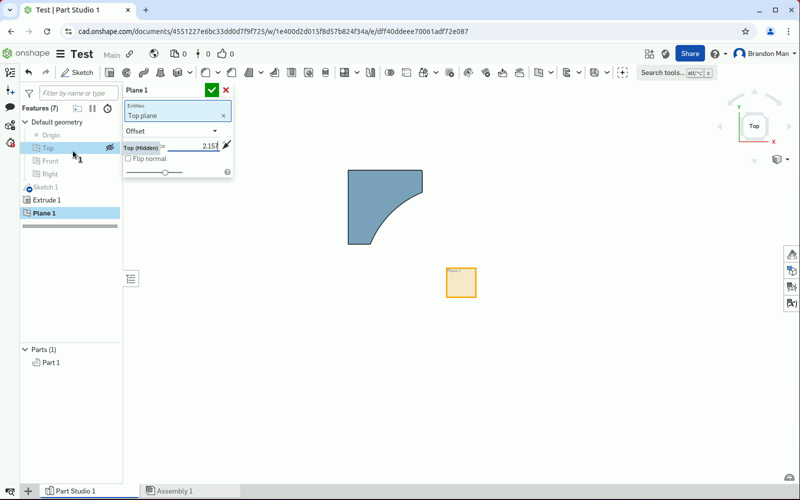
key(enter, 2)
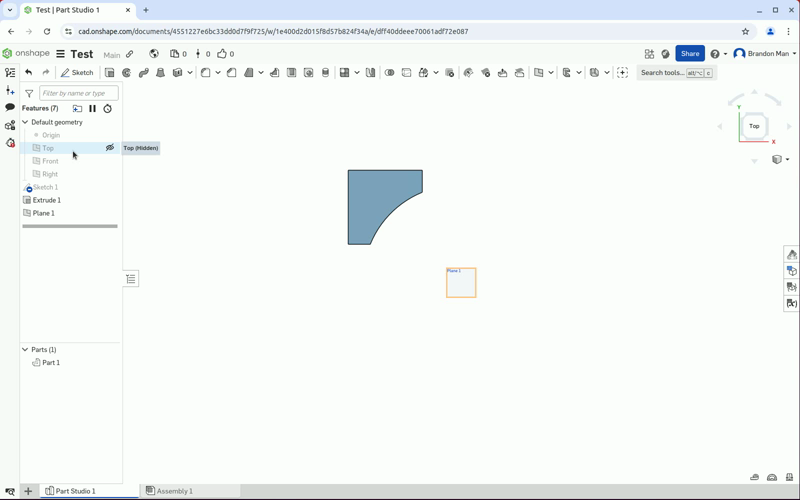
key(shift+s)
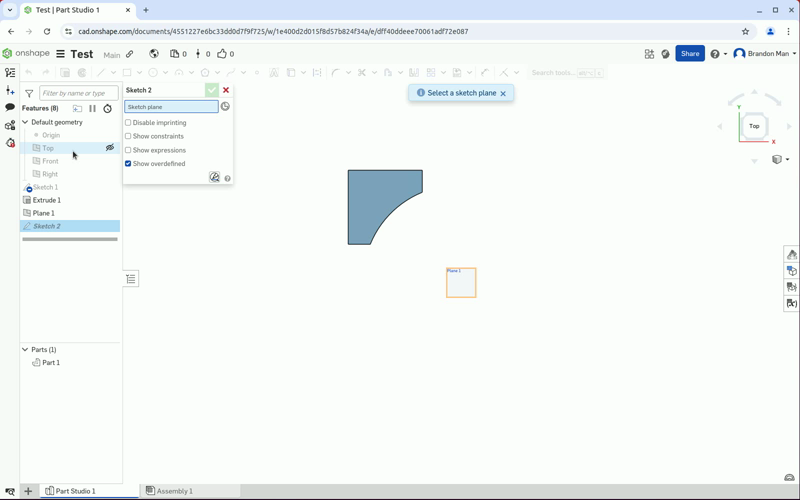
mouse_move(73, 215)
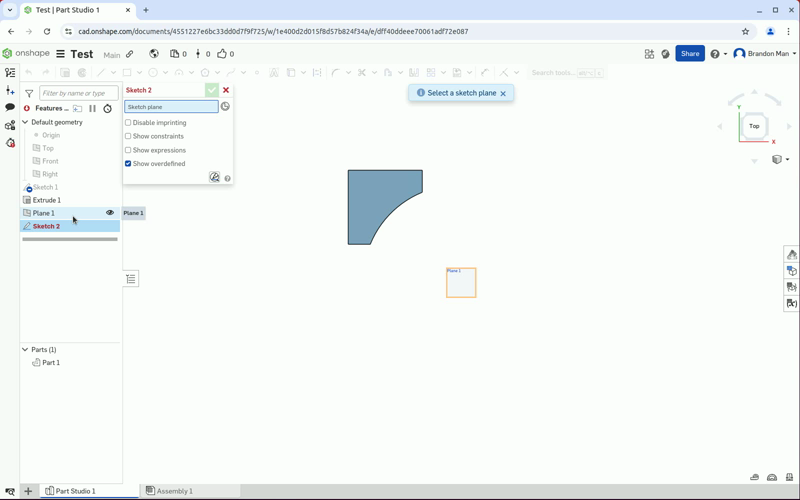
click(73, 215)
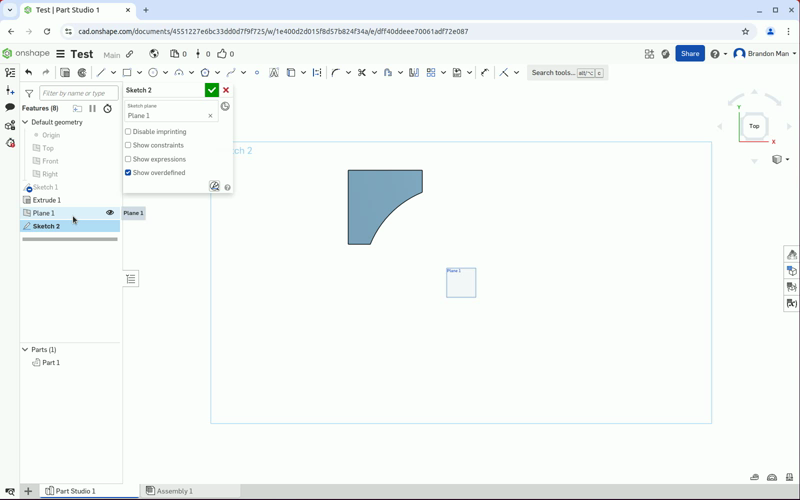
mouse_move(73, 352)
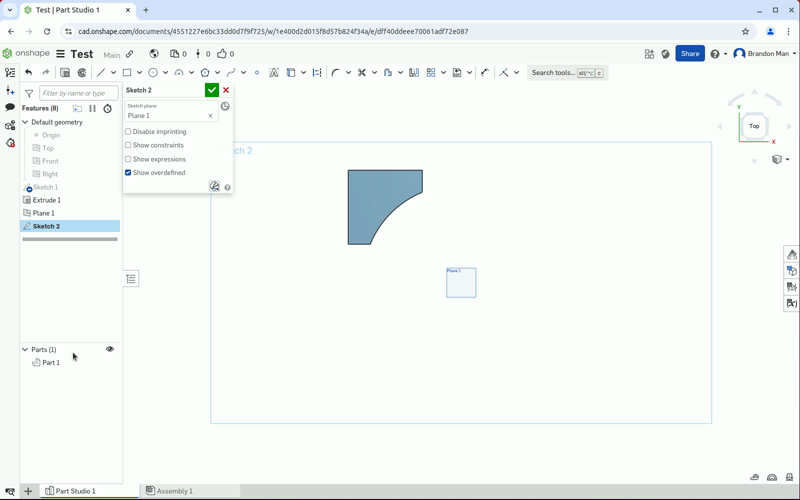
key(y)
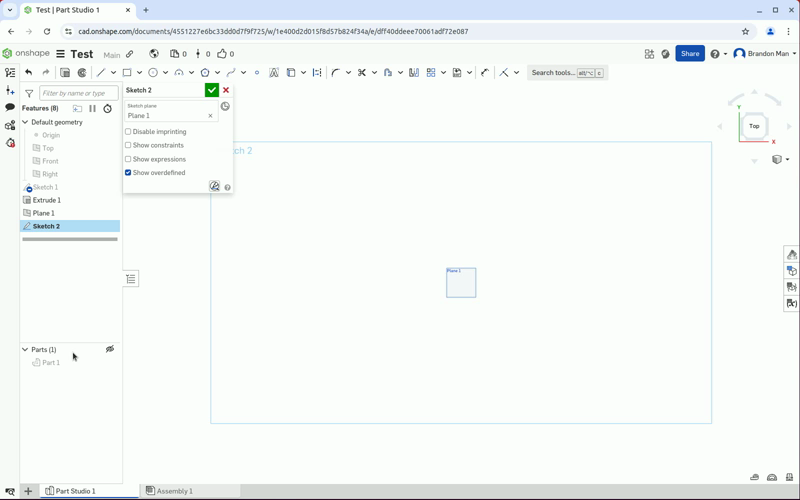
key(l)
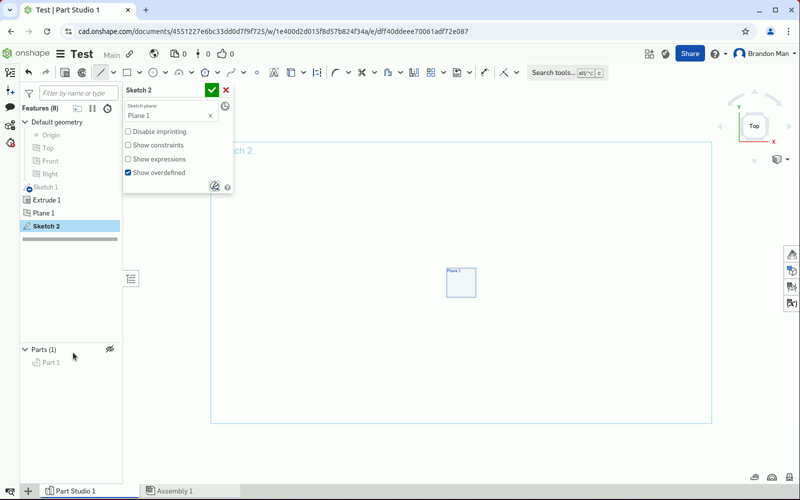
key_down(shift)
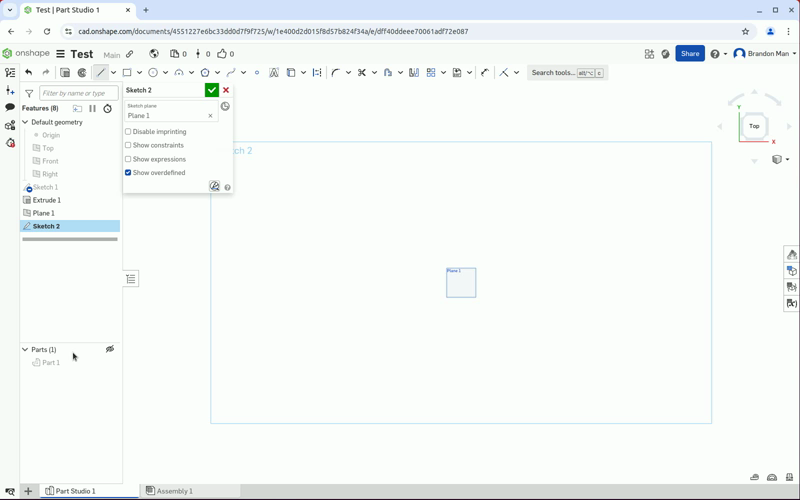
mouse_move(348, 244)
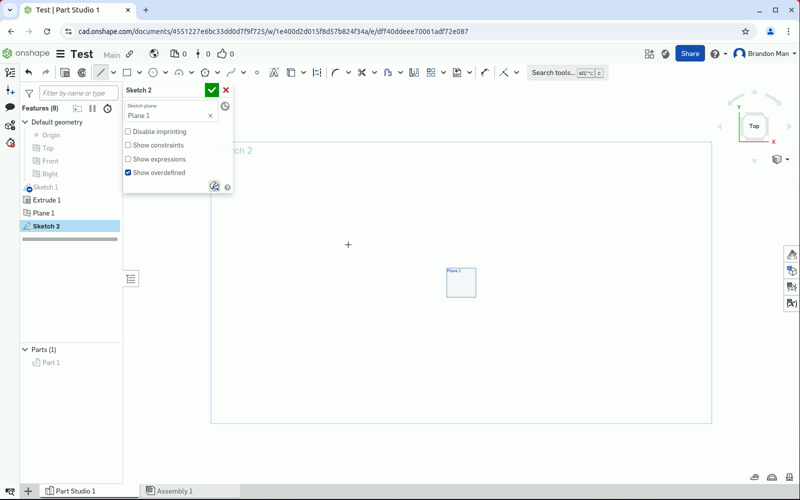
click(348, 244)
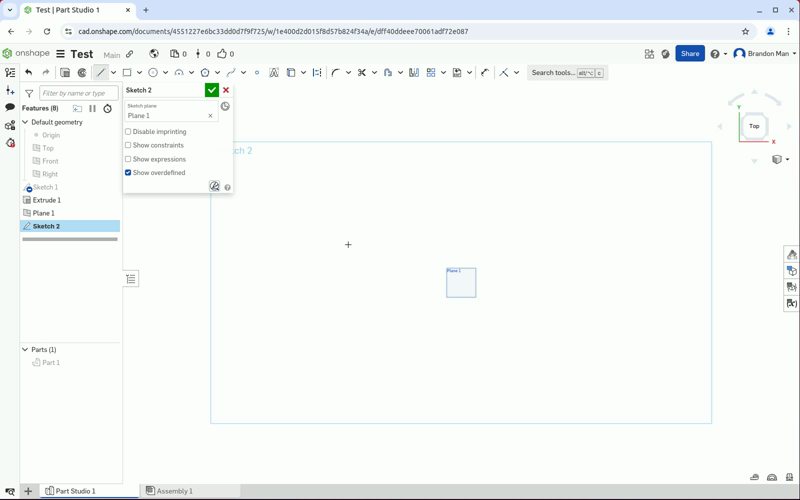
key_up(shift)
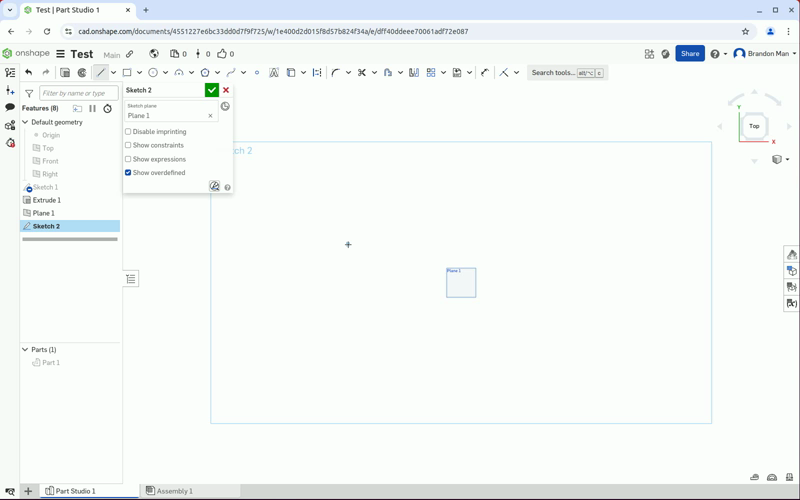
key_down(shift)
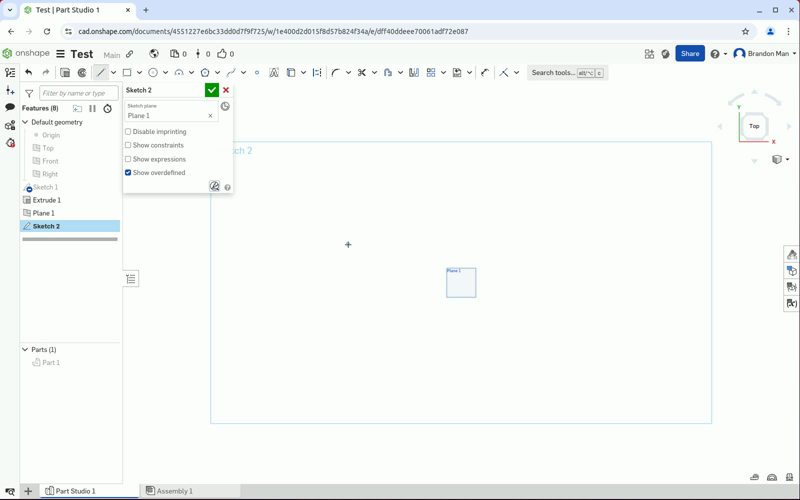
mouse_move(378, 244)
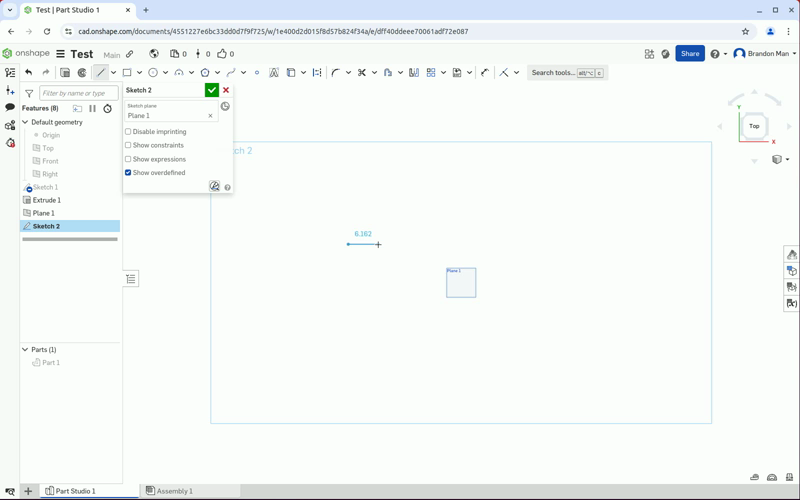
mouse_move(370, 244)
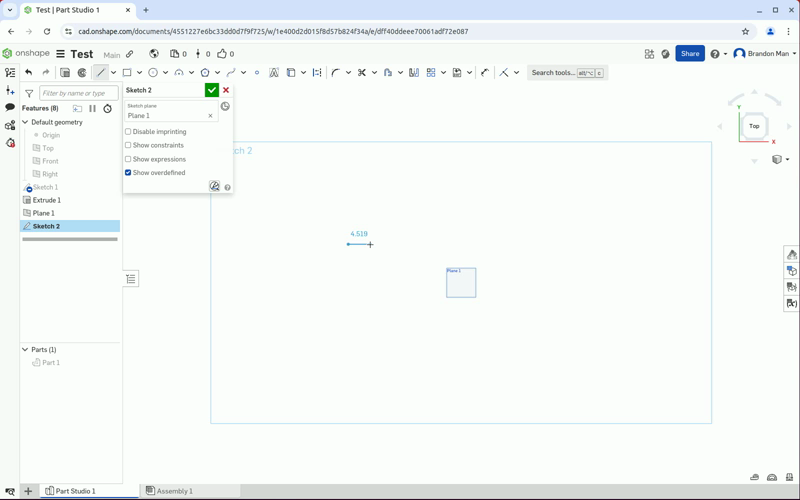
click(370, 244)
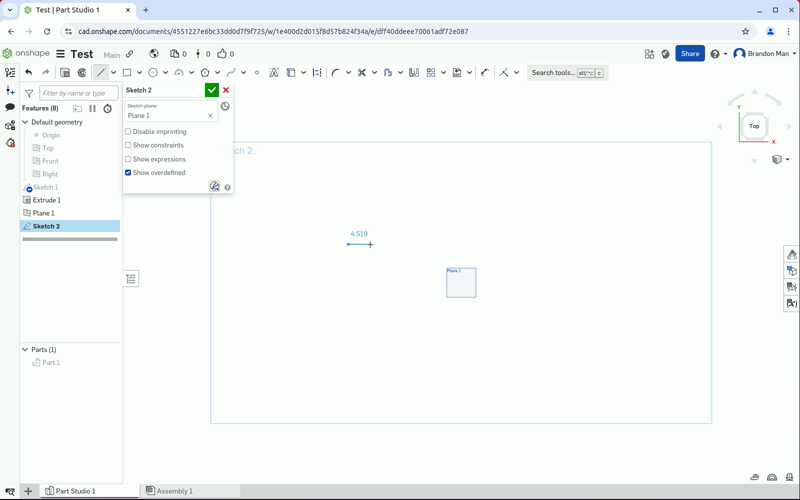
key_up(shift)
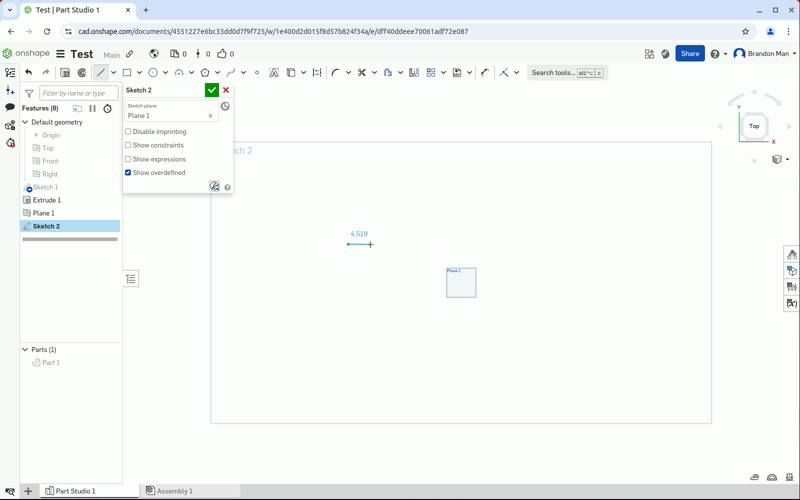
key(esc)
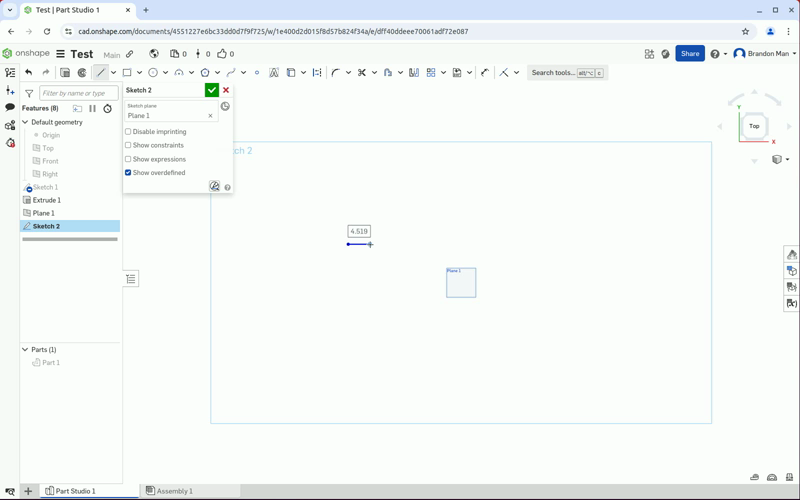
key(a)
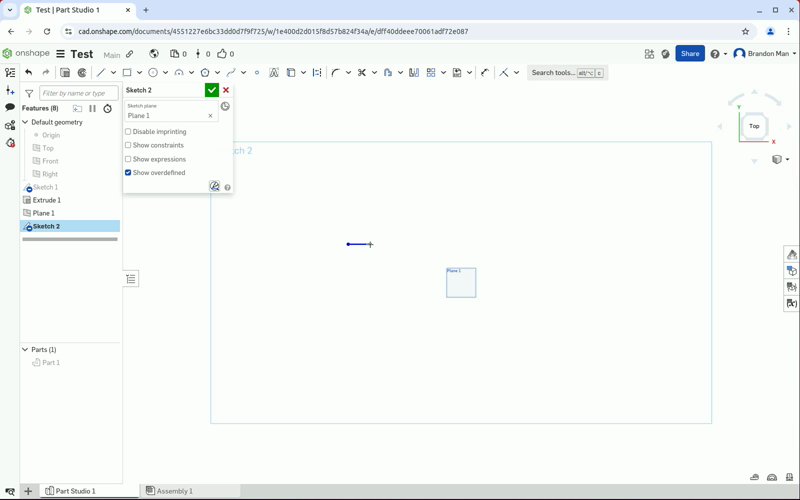
mouse_move(370, 244)
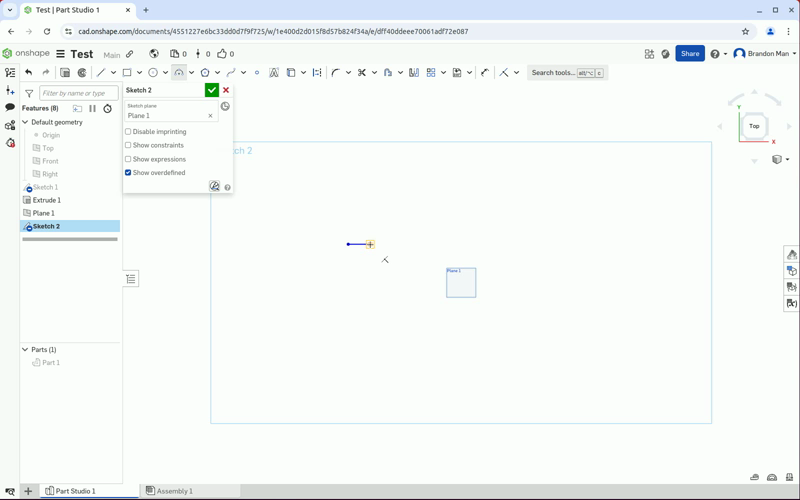
click(370, 244)
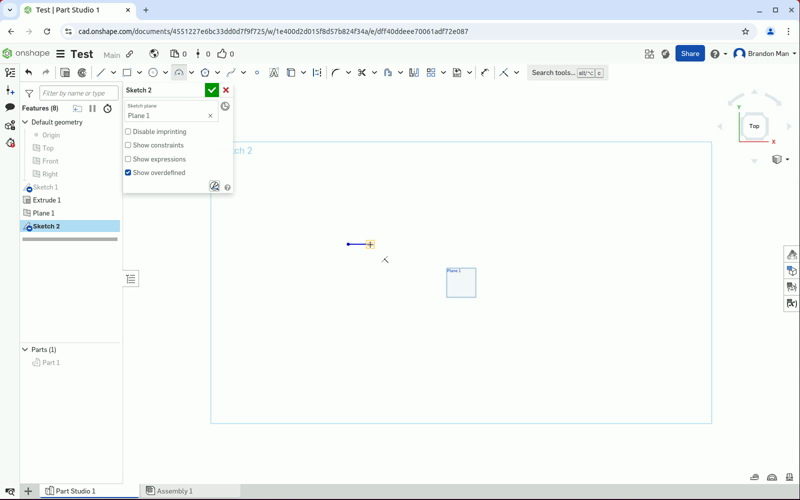
key_down(shift)
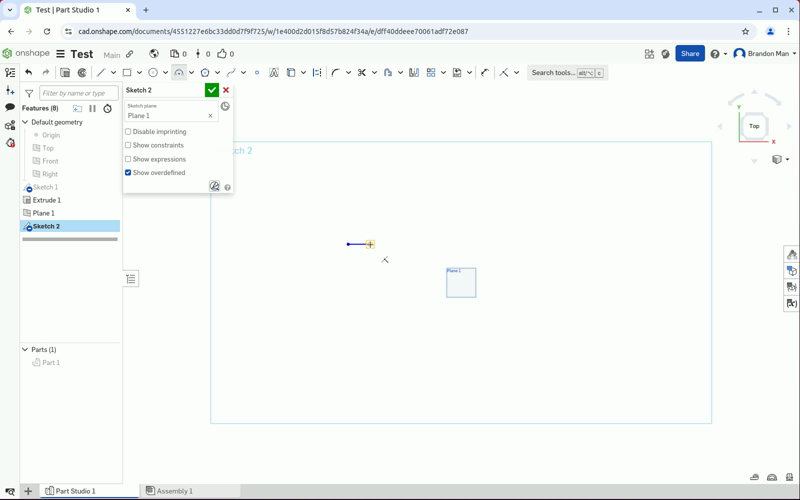
mouse_move(422, 192)
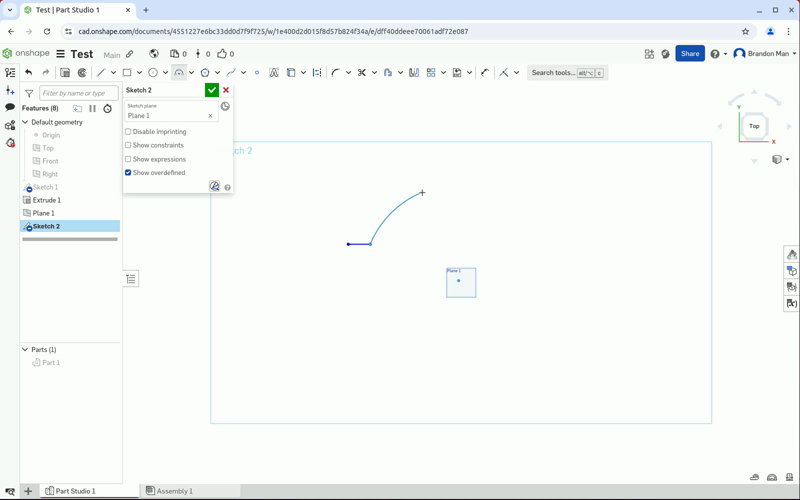
click(422, 192)
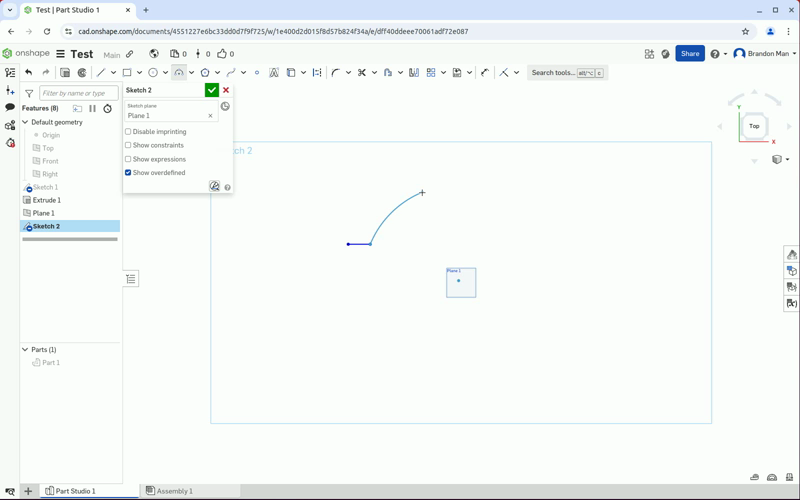
mouse_move(391, 212)
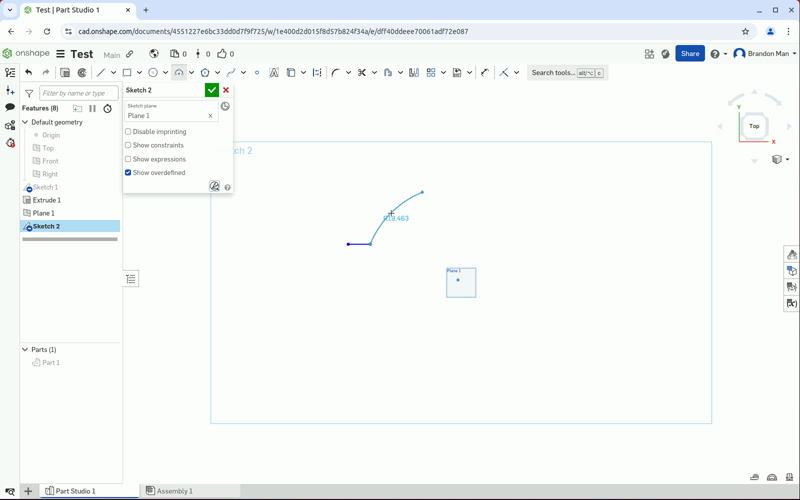
click(391, 212)
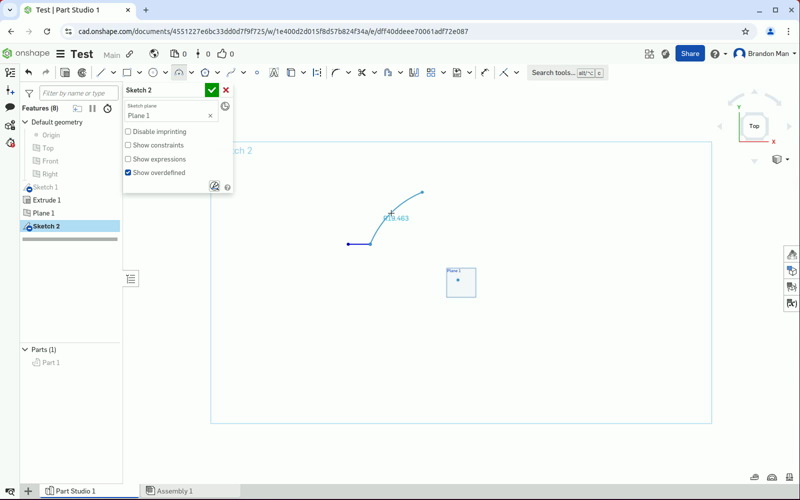
key_up(shift)
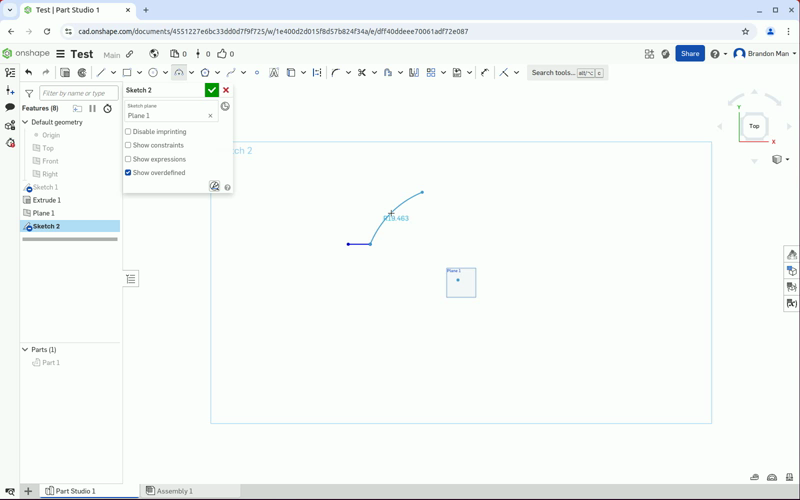
key(esc)
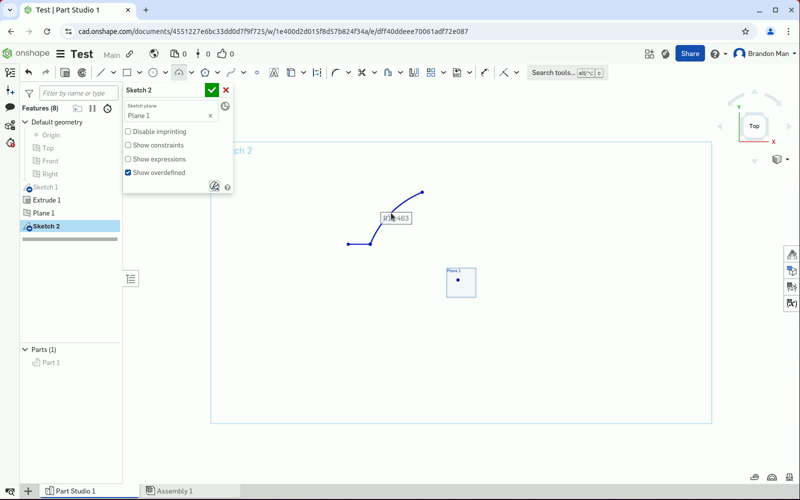
key(l)
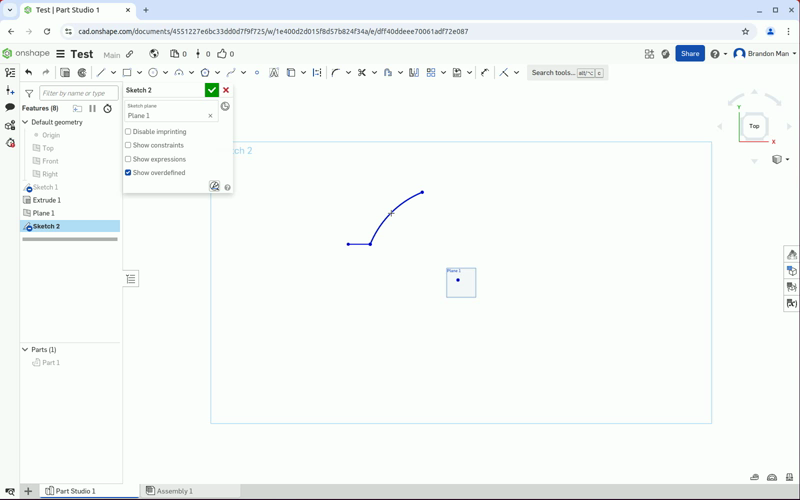
mouse_move(422, 192)
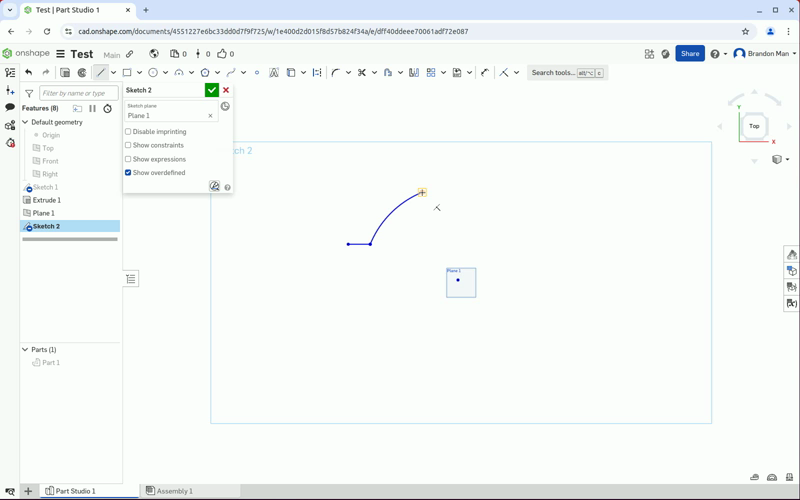
click(422, 192)
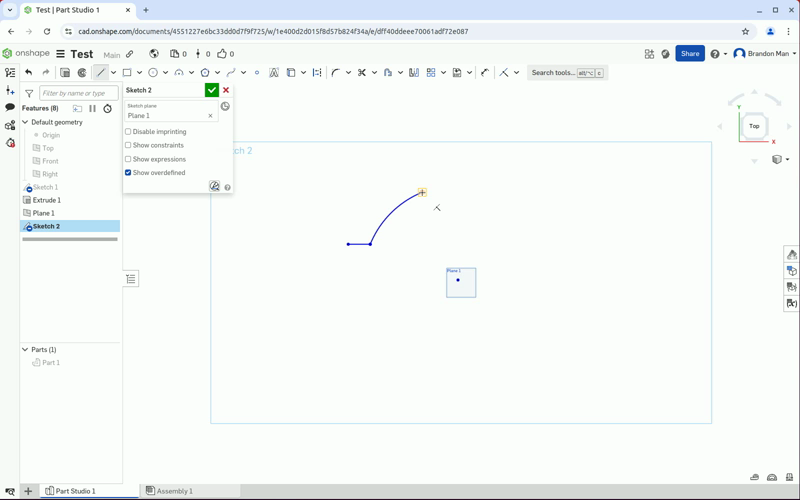
key_down(shift)
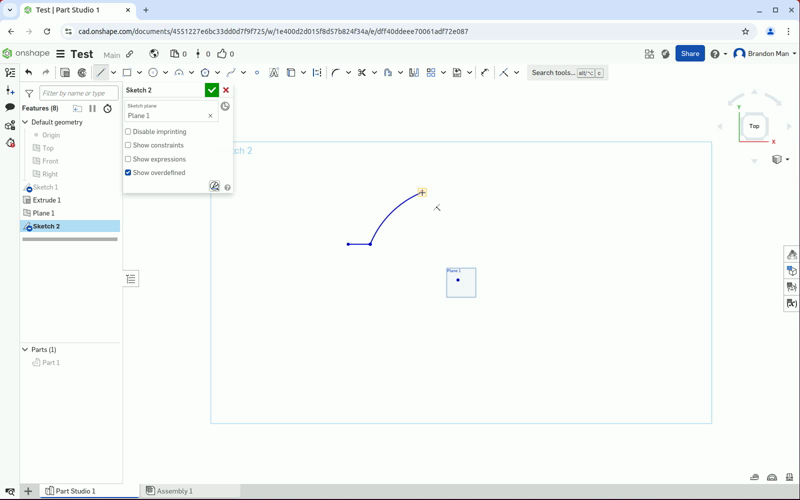
mouse_move(452, 192)
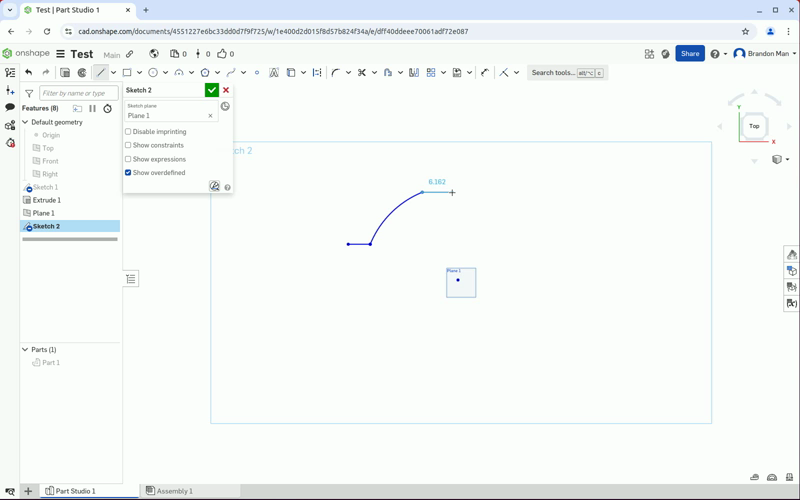
mouse_move(422, 170)
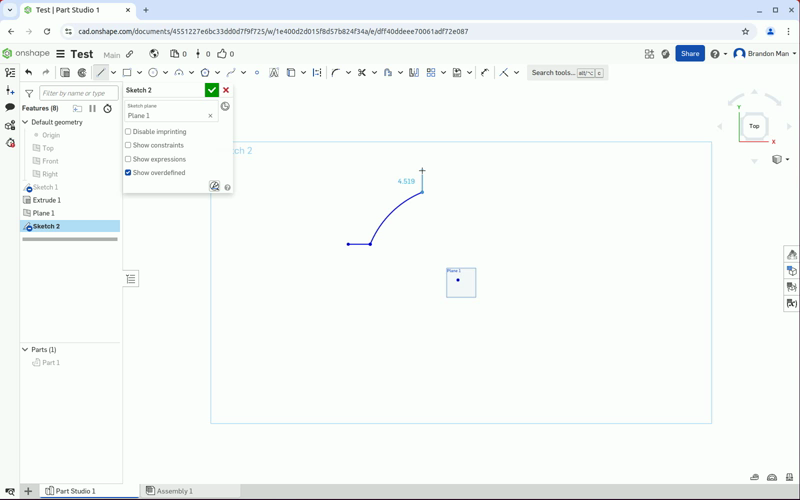
click(422, 170)
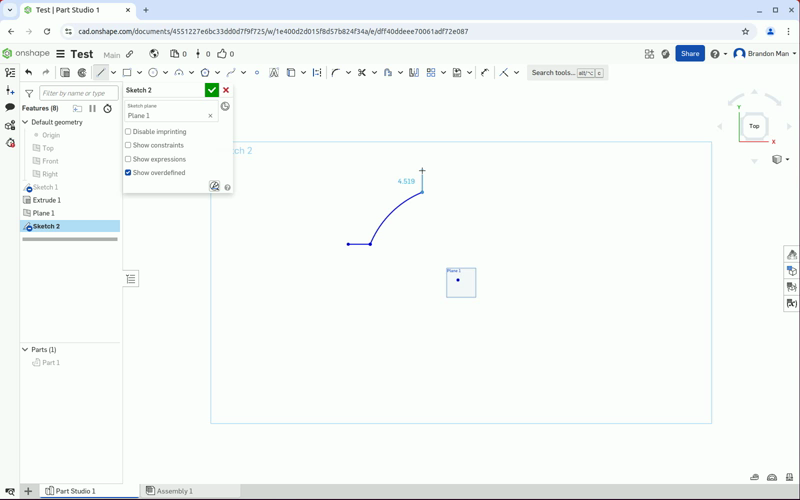
key_up(shift)
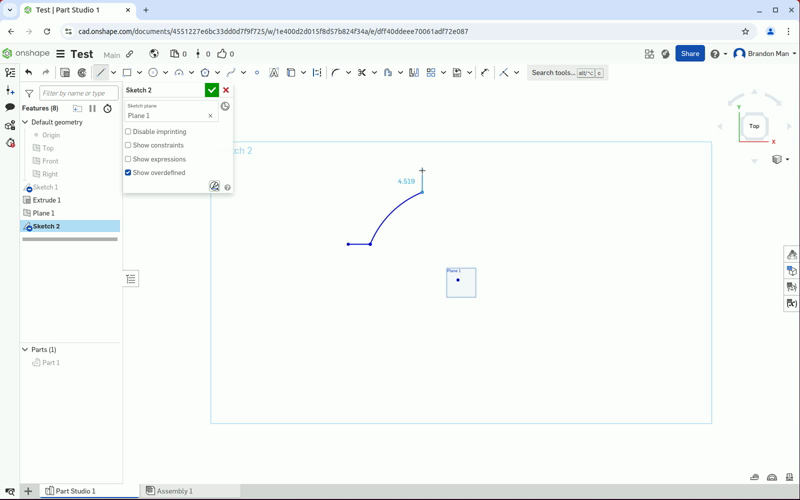
key_down(shift)
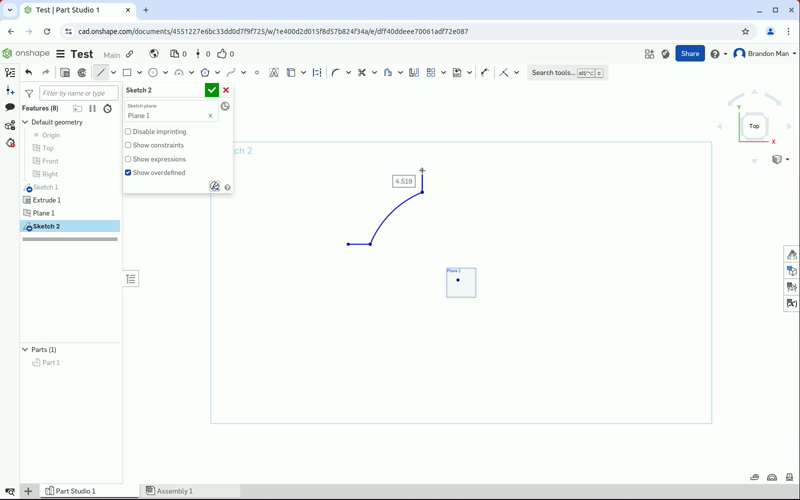
mouse_move(348, 170)
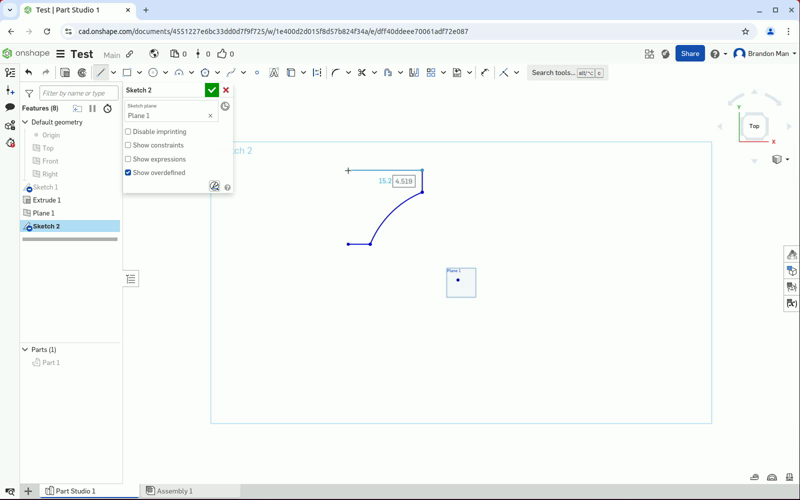
click(348, 170)
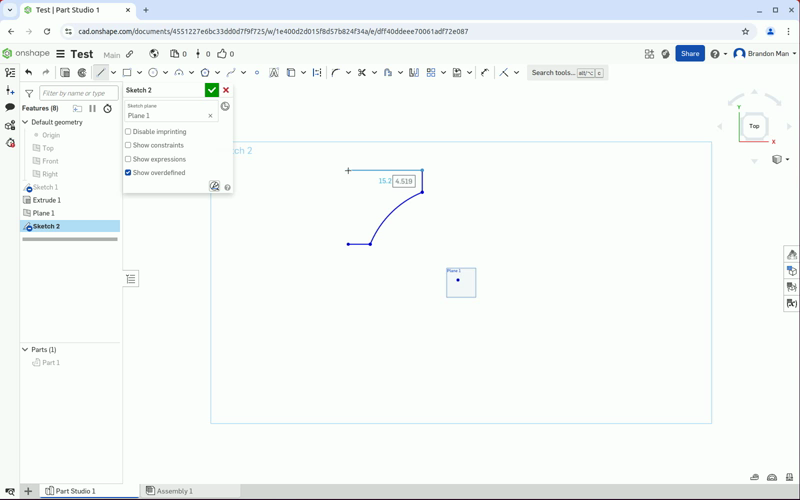
key_up(shift)
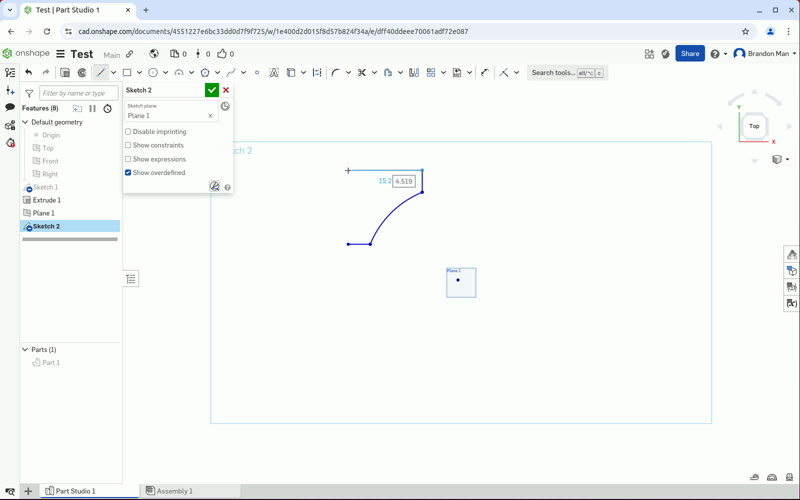
key_down(shift)
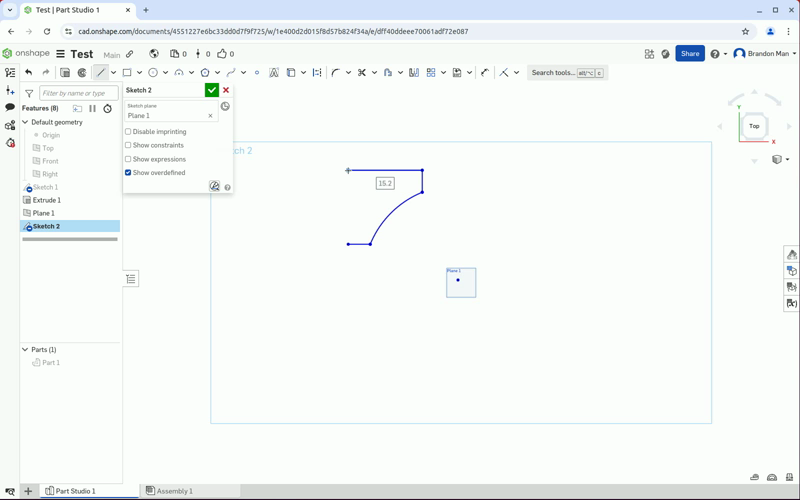
mouse_move(348, 244)
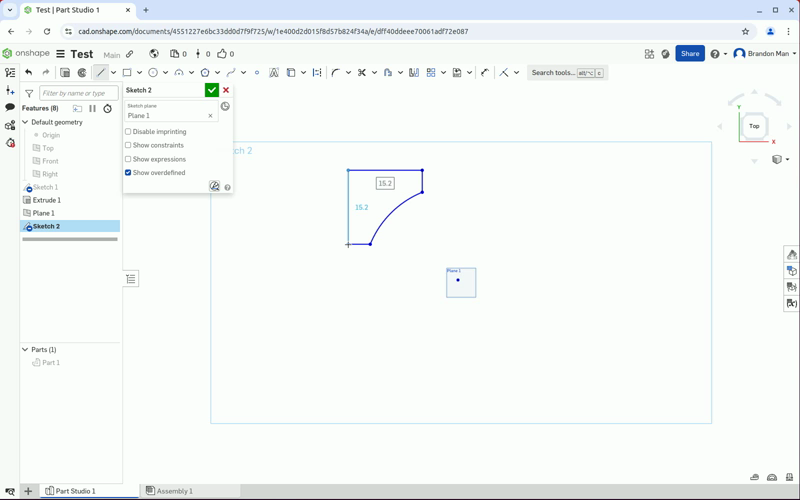
key_up(shift)
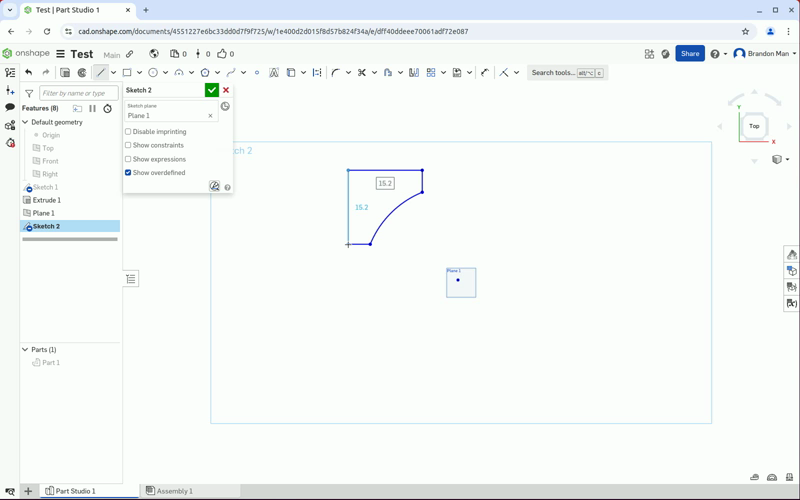
click(348, 244)
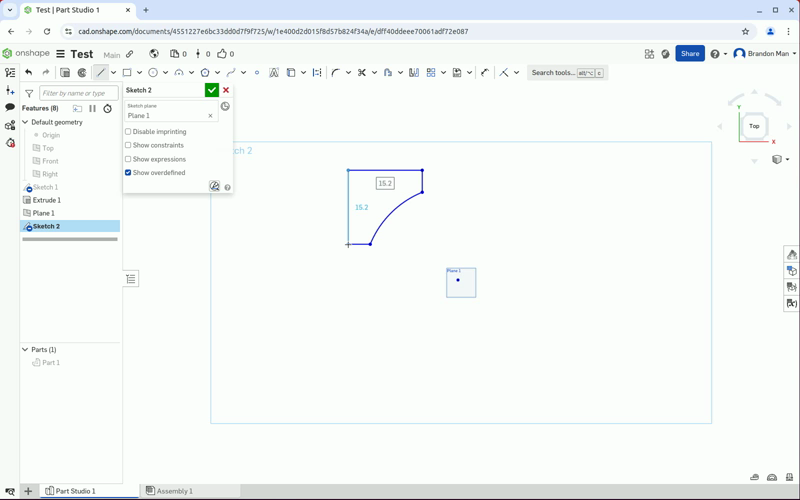
key(esc)
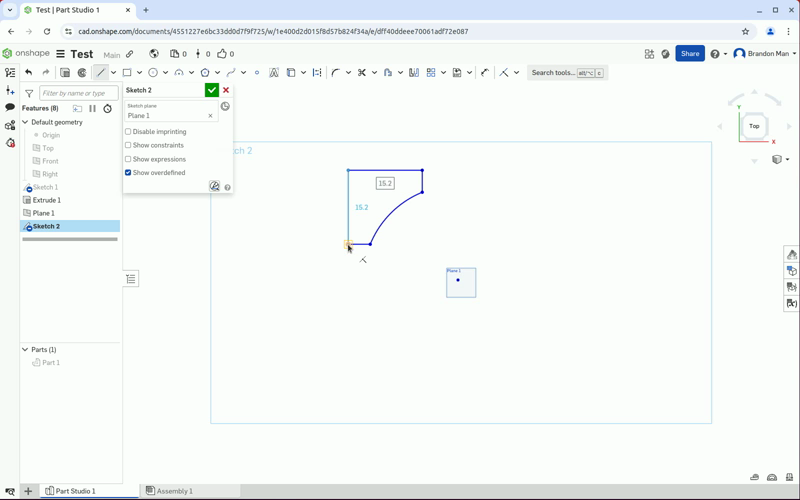
key(l)
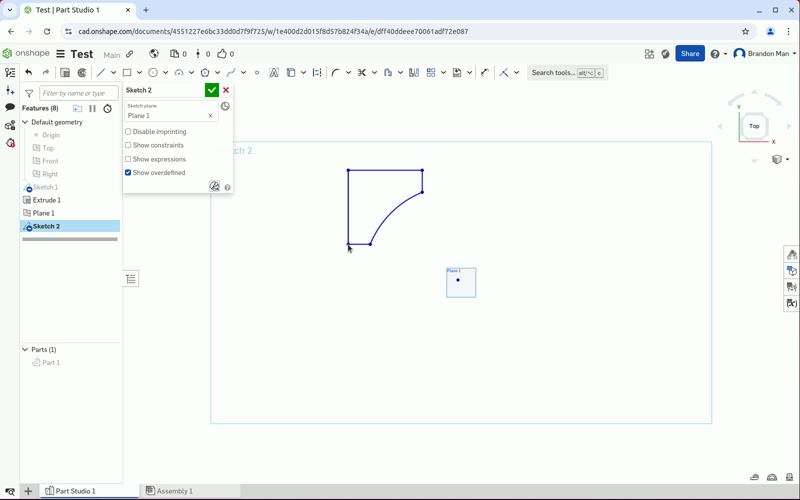
key_down(shift)
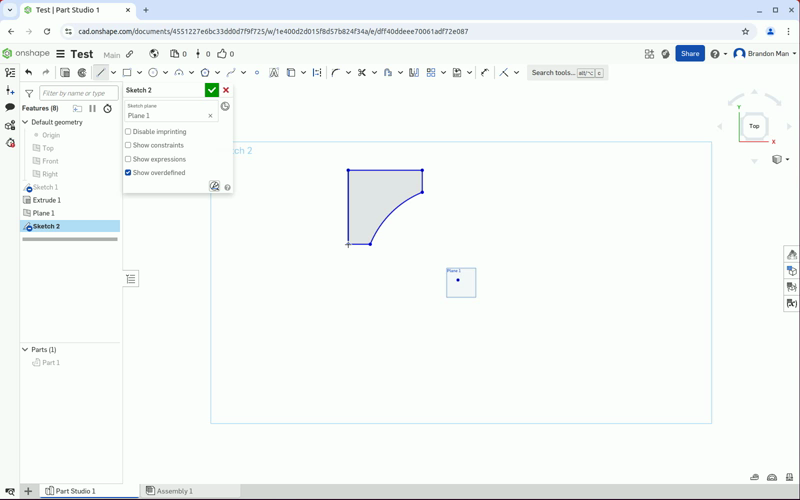
mouse_move(353, 238)
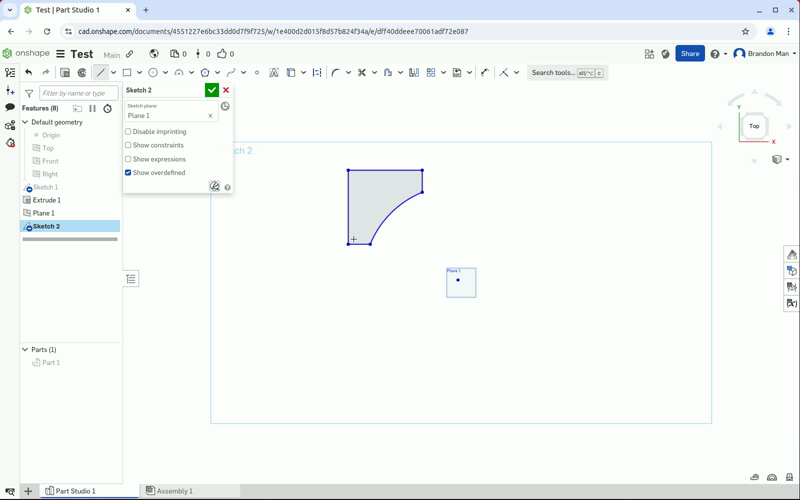
click(353, 238)
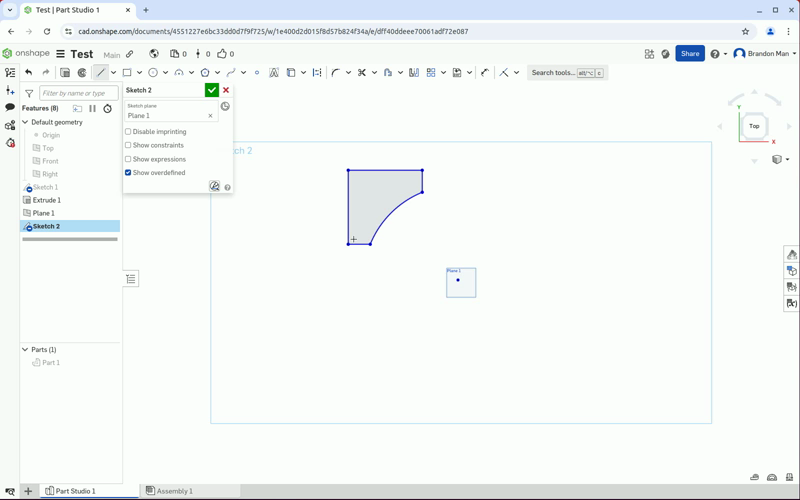
key_up(shift)
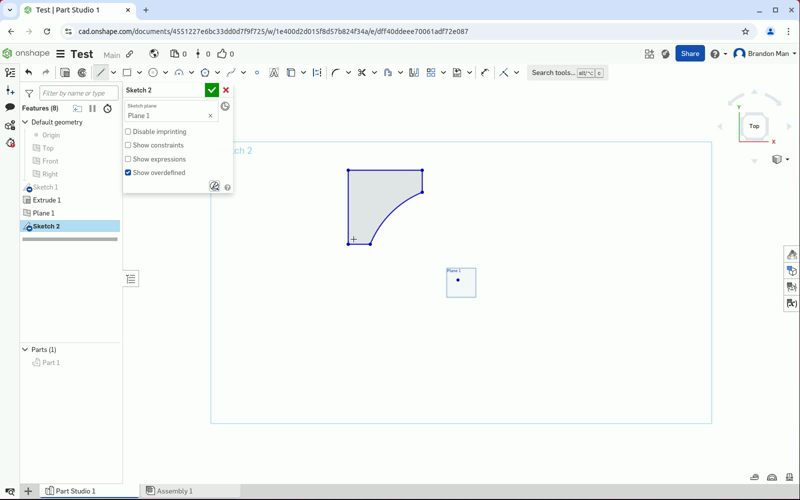
key_down(shift)
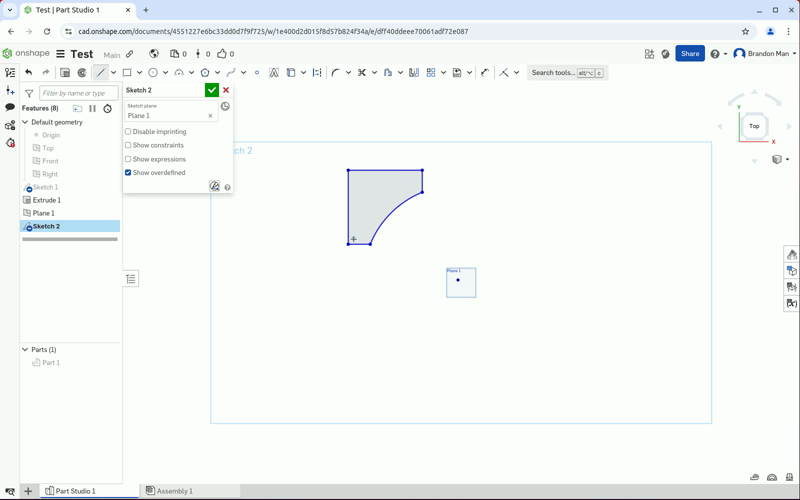
mouse_move(383, 238)
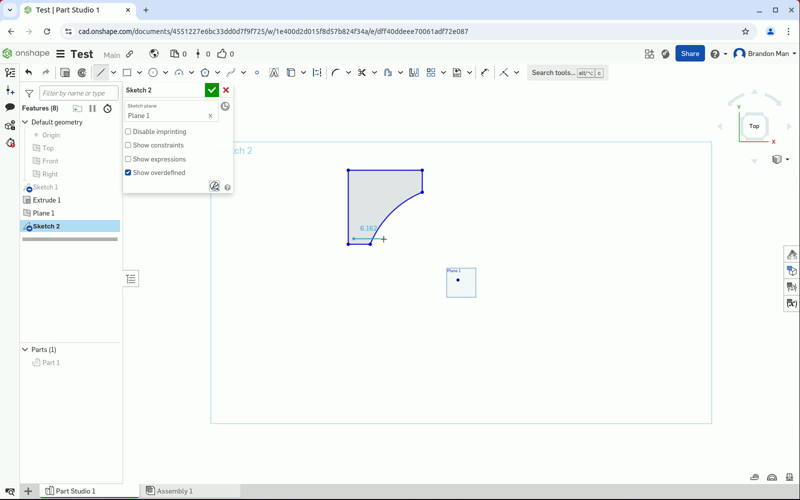
mouse_move(366, 238)
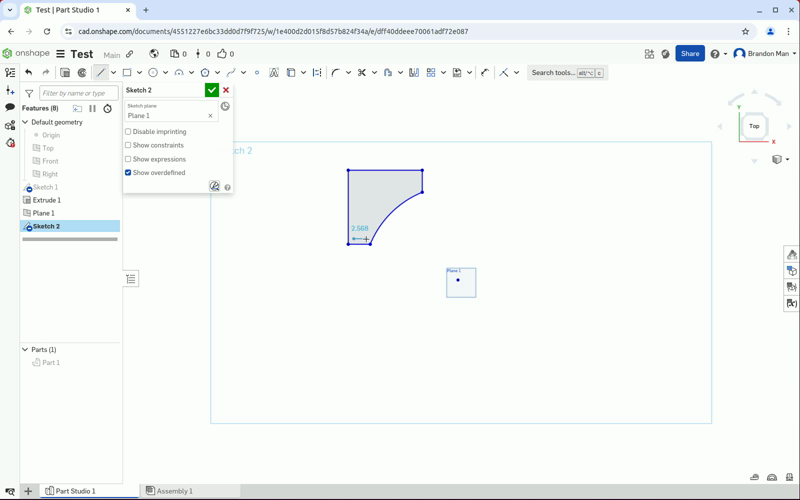
click(366, 238)
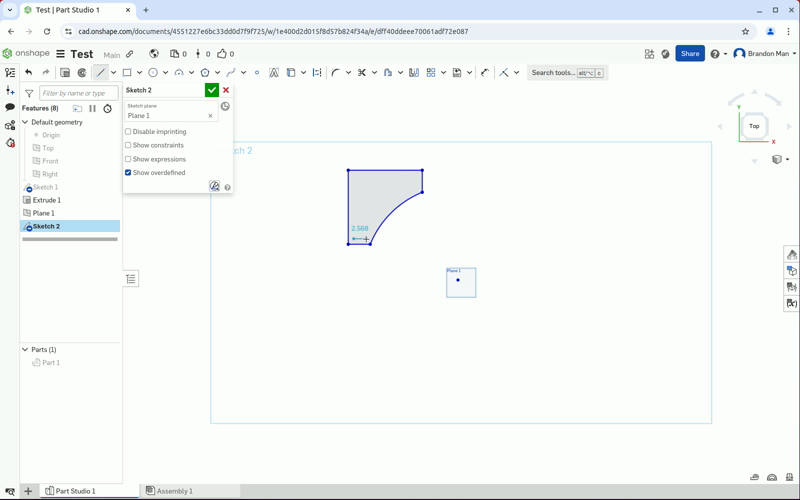
key_up(shift)
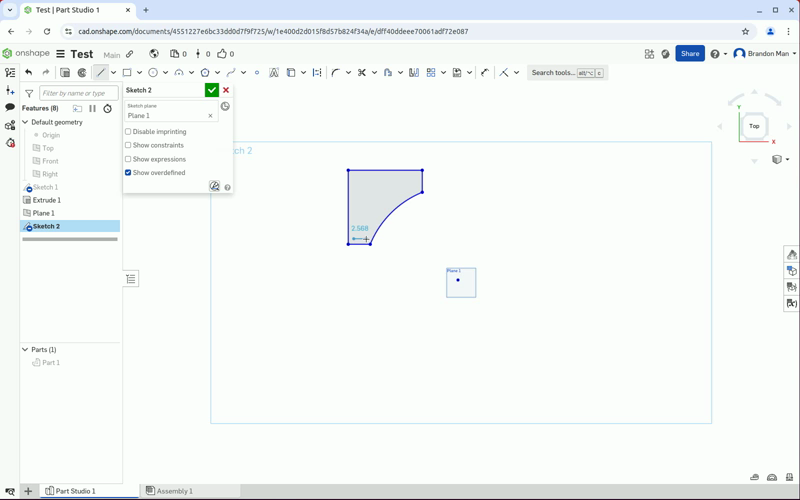
key(esc)
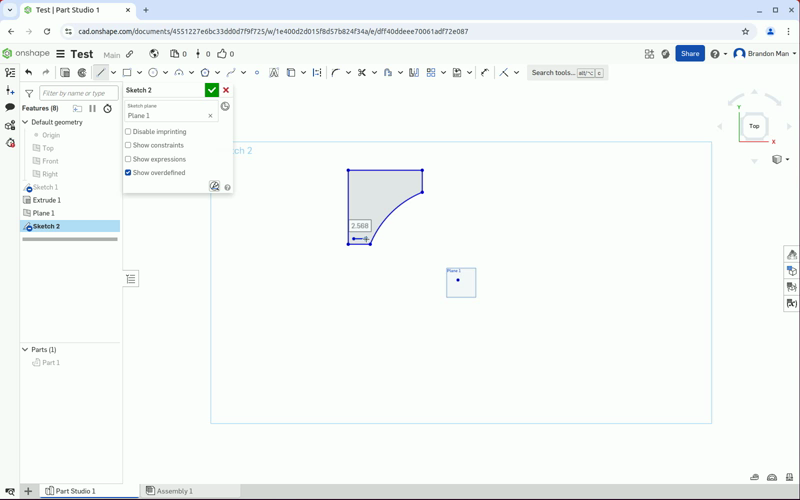
key(a)
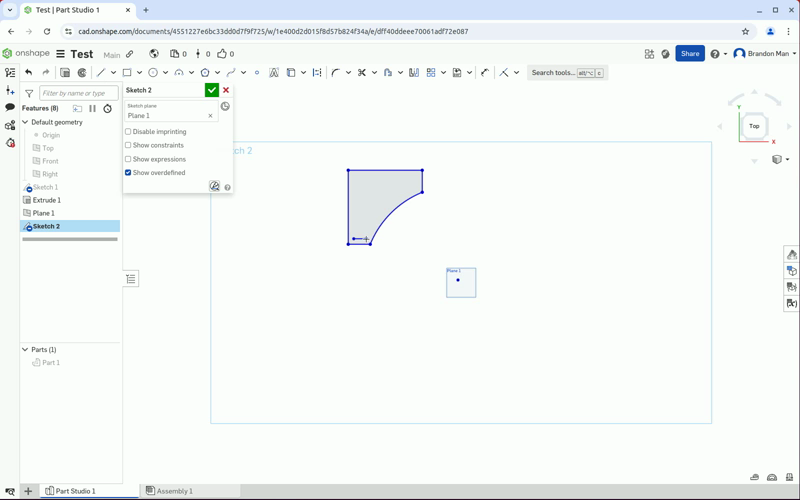
mouse_move(366, 238)
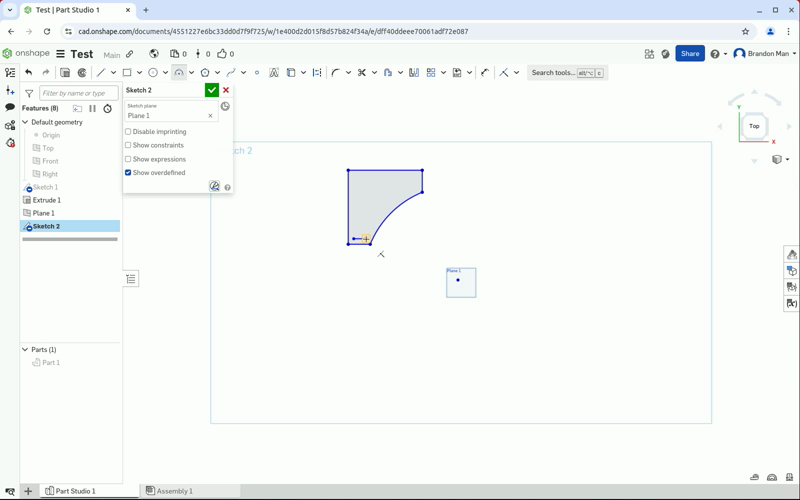
click(366, 238)
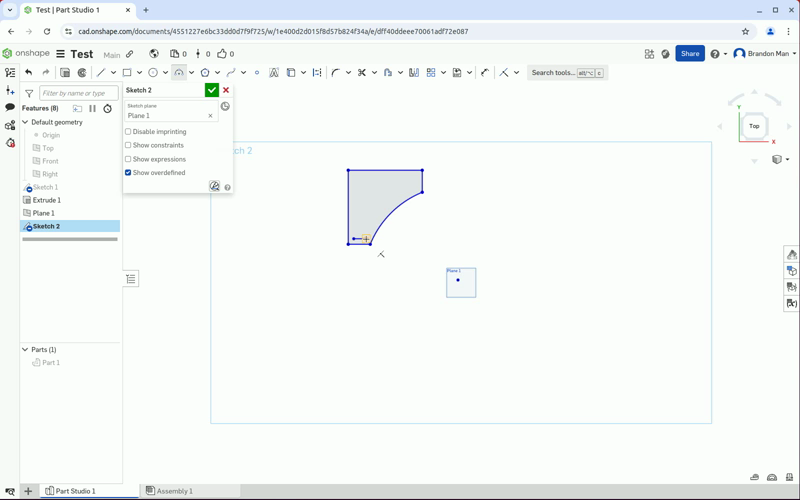
key_down(shift)
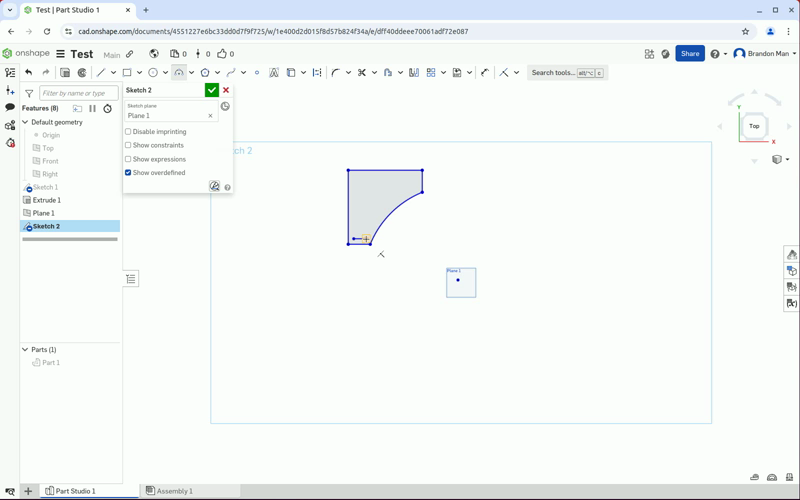
mouse_move(416, 187)
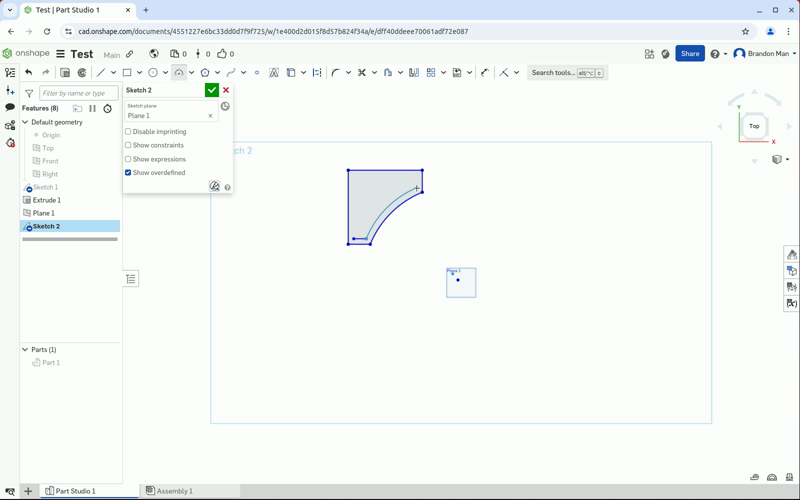
click(416, 187)
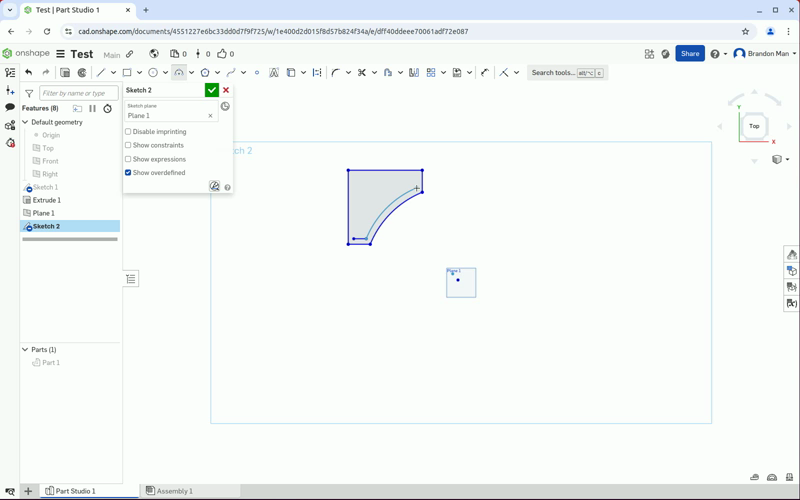
mouse_move(386, 208)
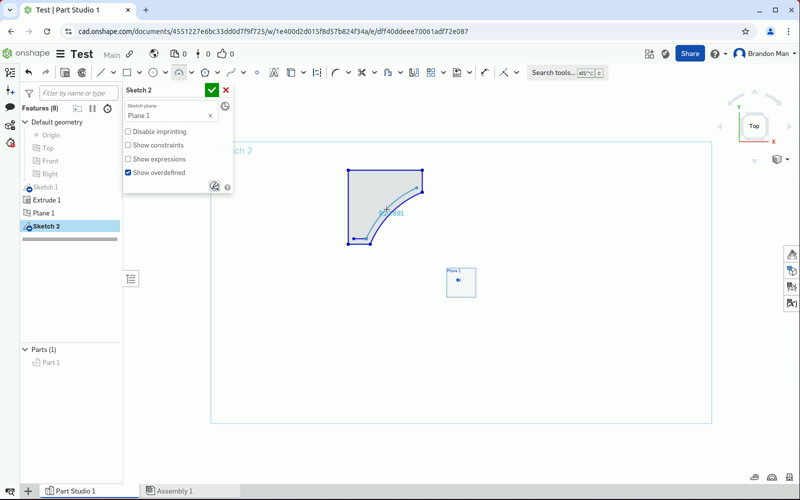
click(386, 208)
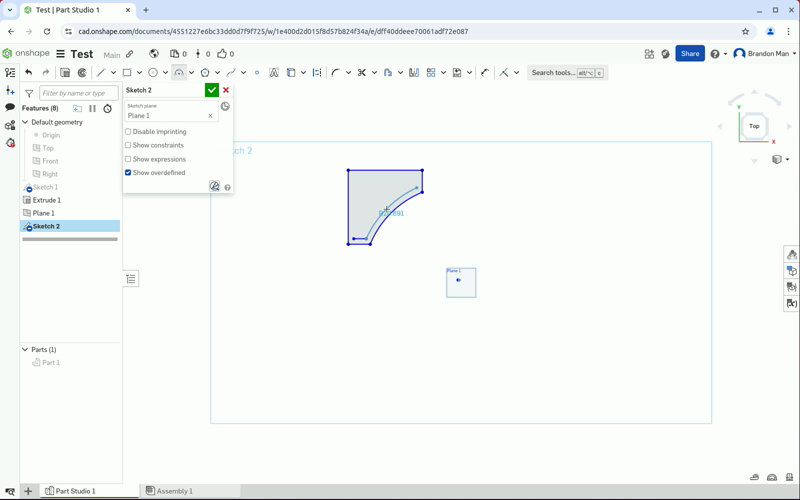
key_up(shift)
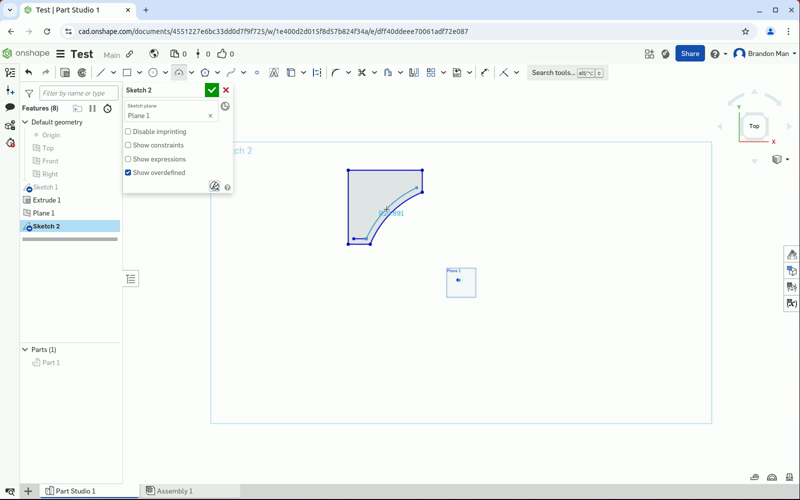
key(esc)
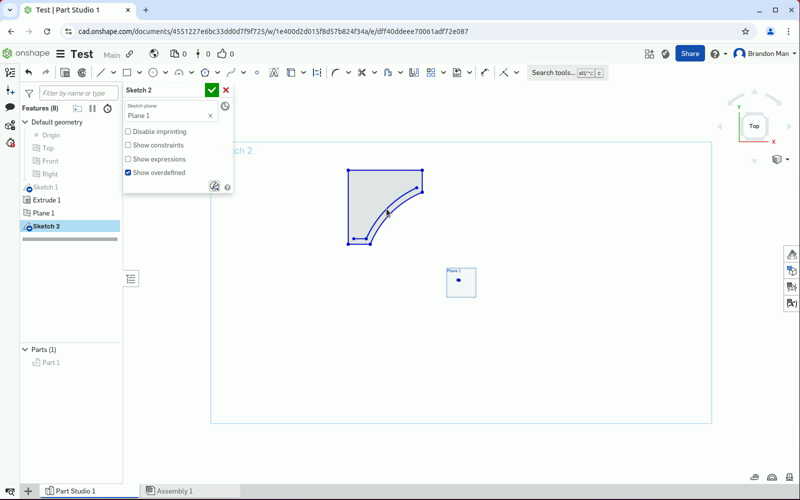
key(l)
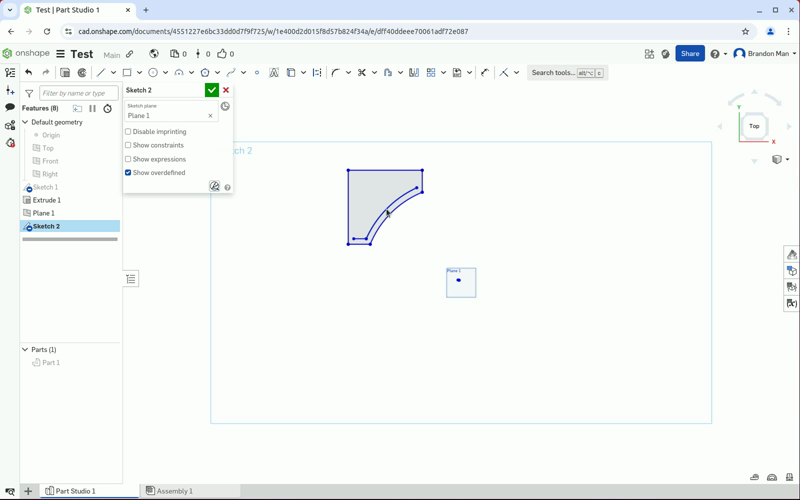
mouse_move(416, 187)
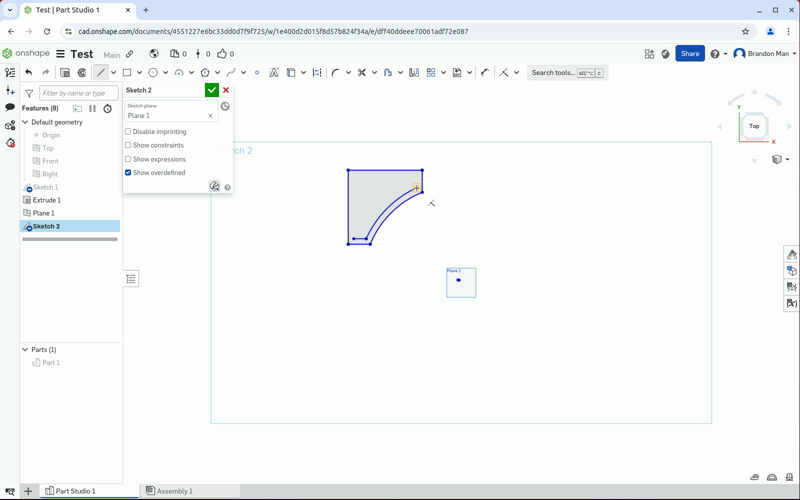
click(416, 187)
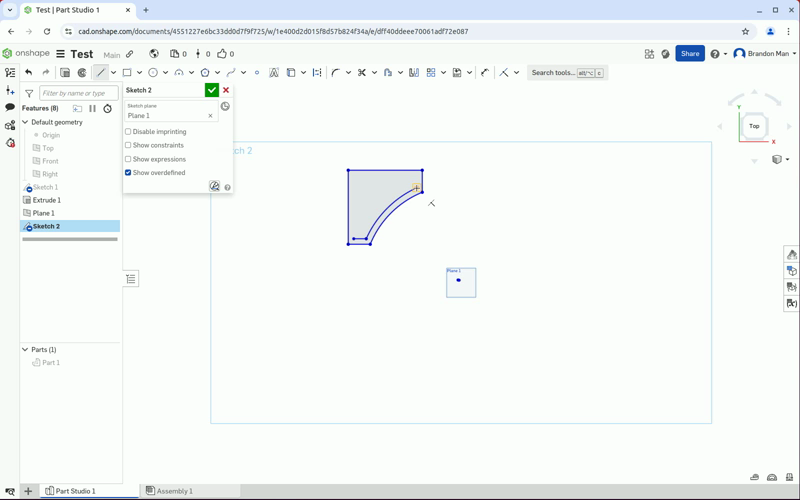
key_down(shift)
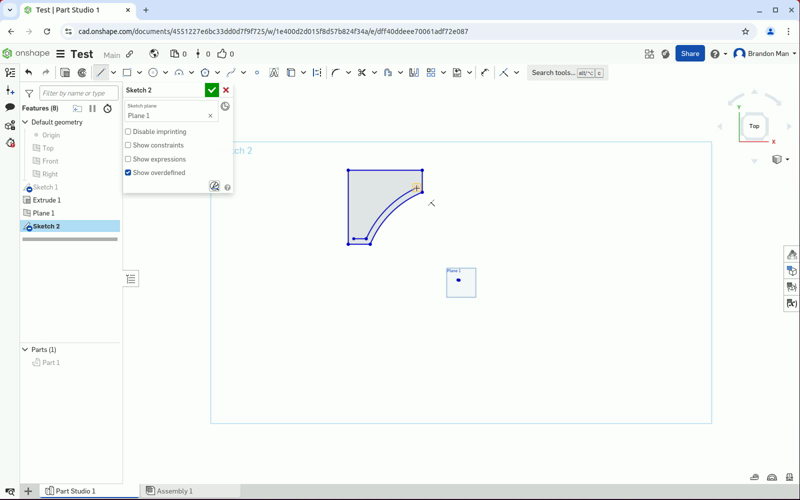
mouse_move(447, 187)
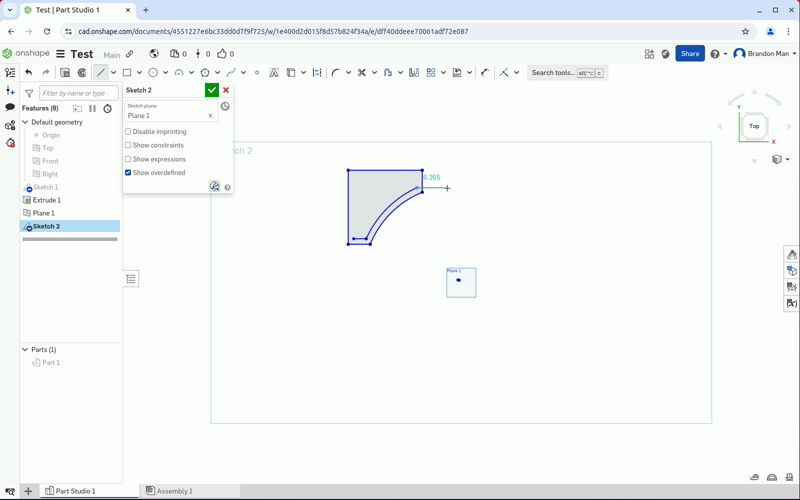
mouse_move(416, 175)
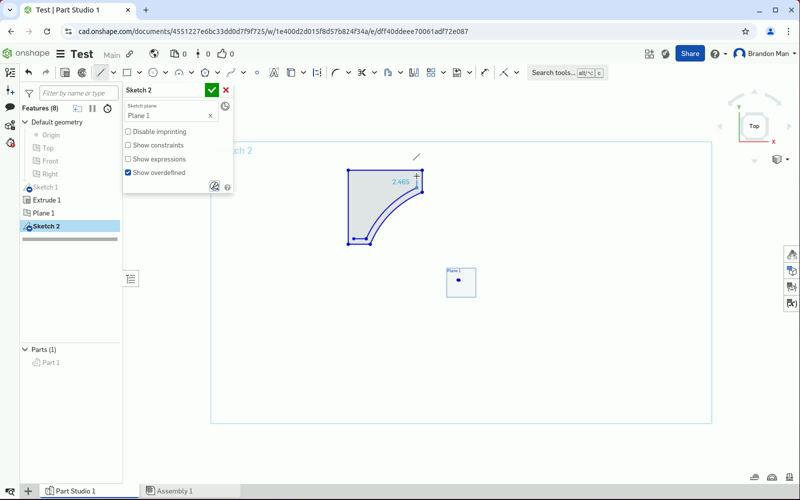
click(416, 175)
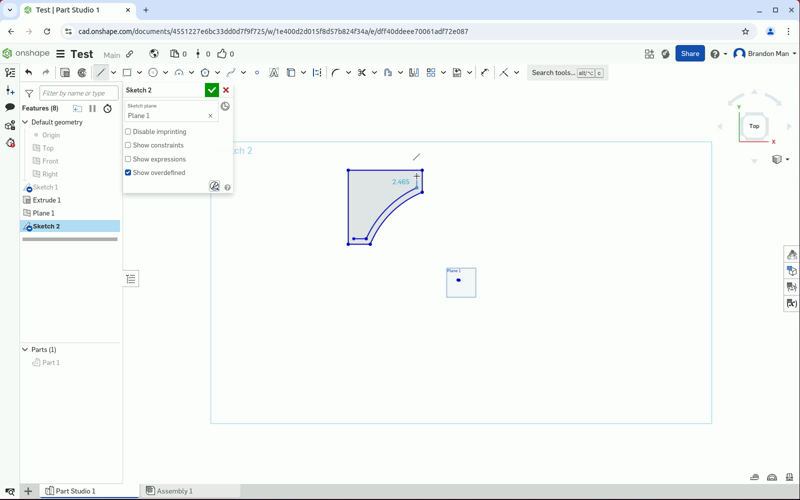
key_up(shift)
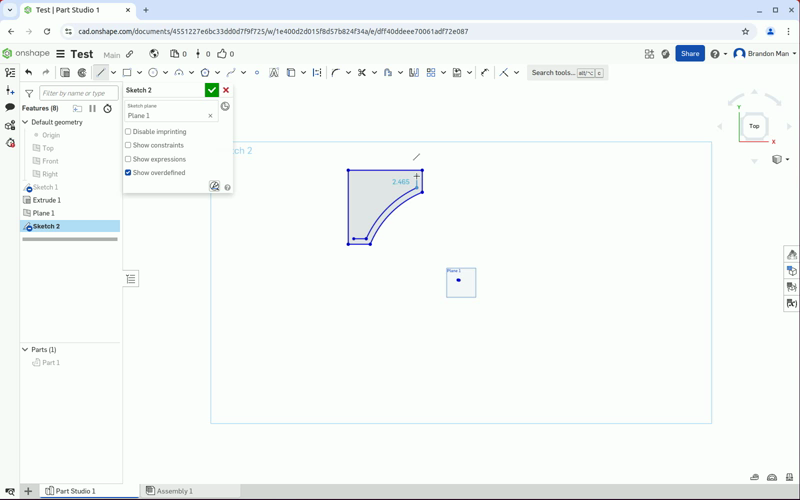
key_down(shift)
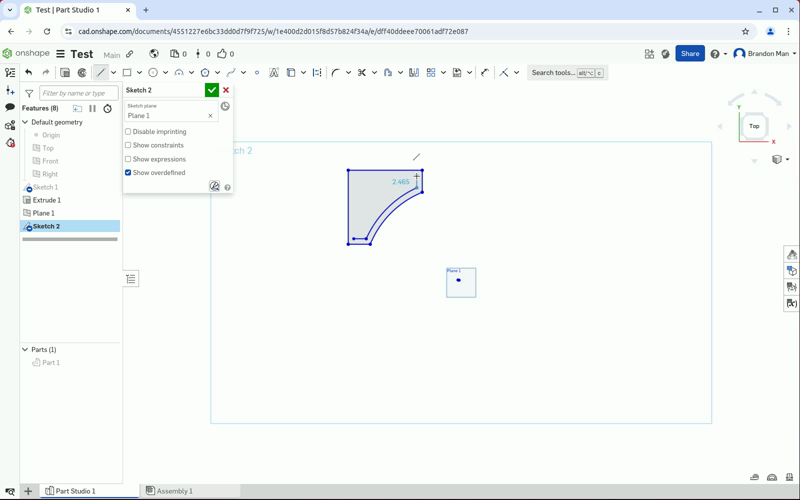
mouse_move(353, 175)
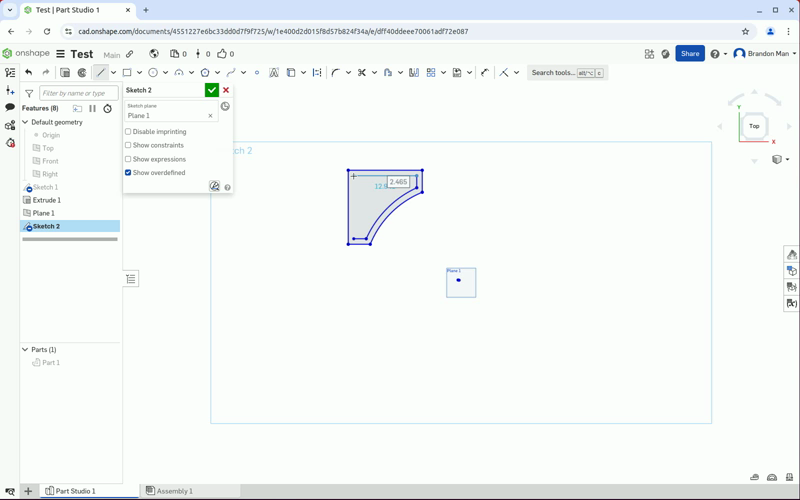
click(353, 175)
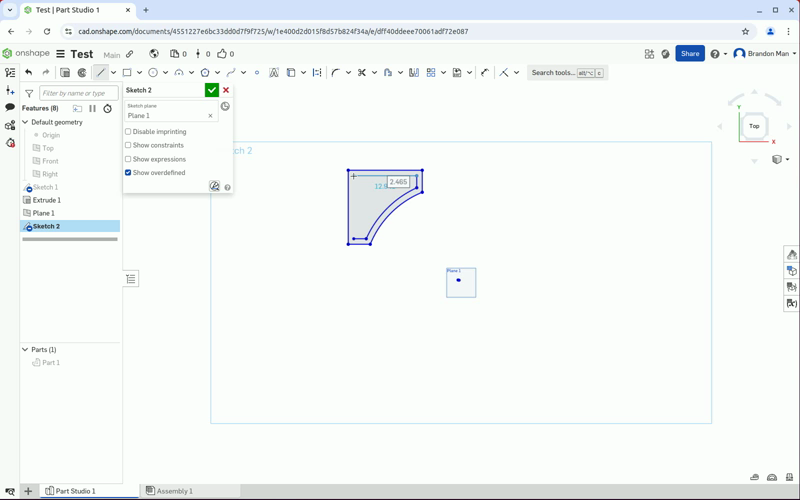
key_up(shift)
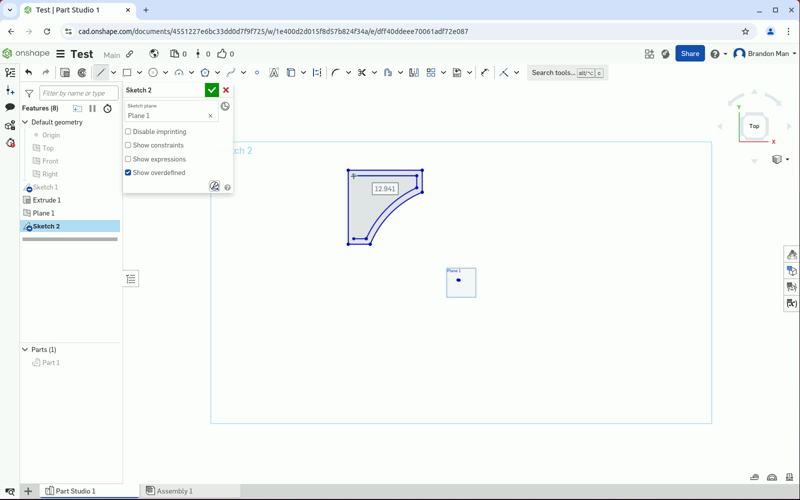
key_down(shift)
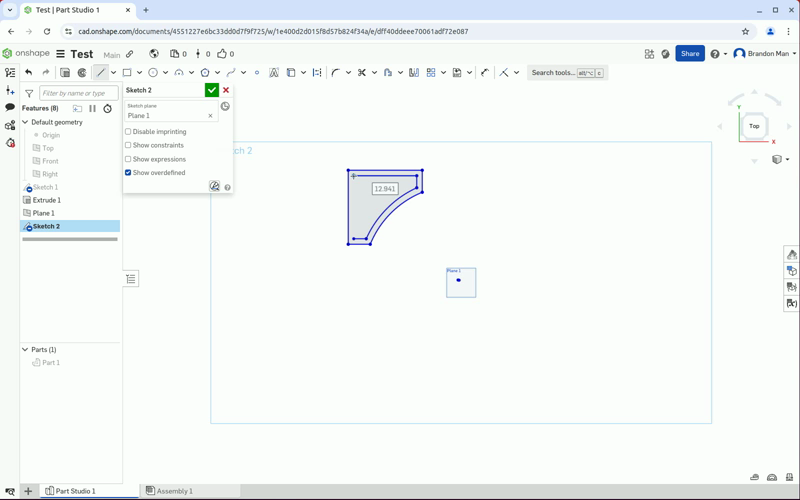
mouse_move(353, 238)
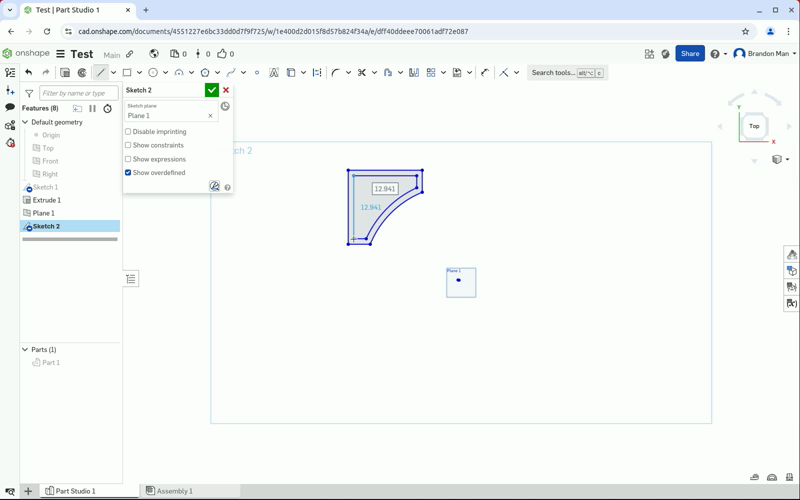
key_up(shift)
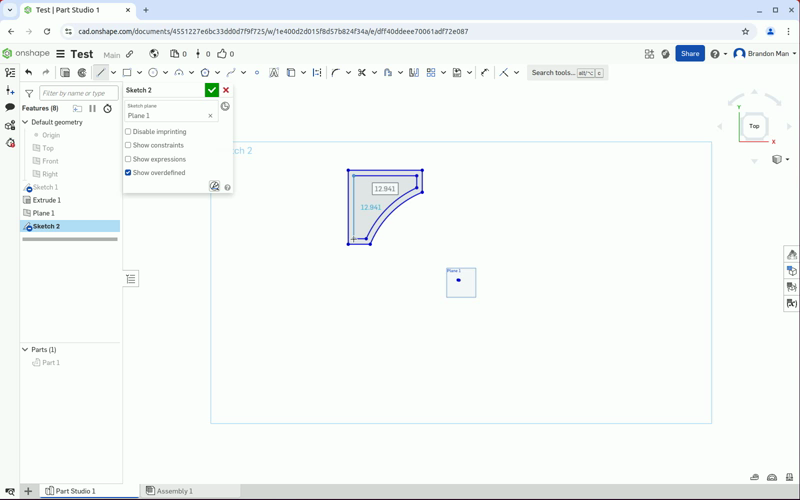
click(353, 238)
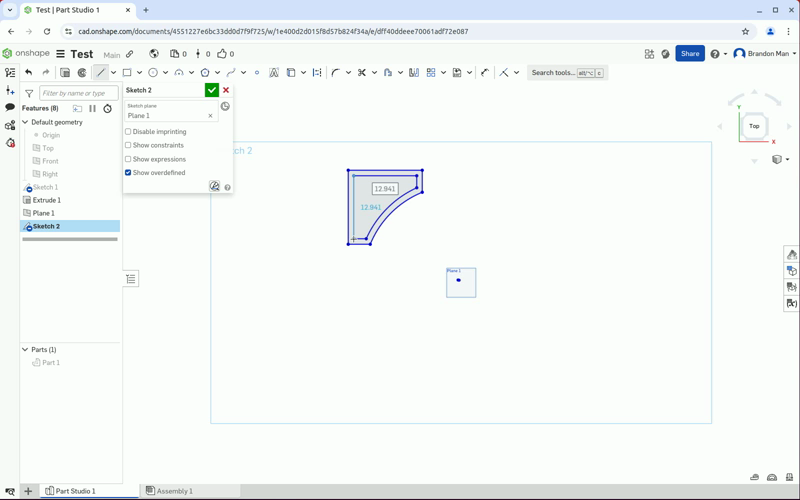
key(esc)
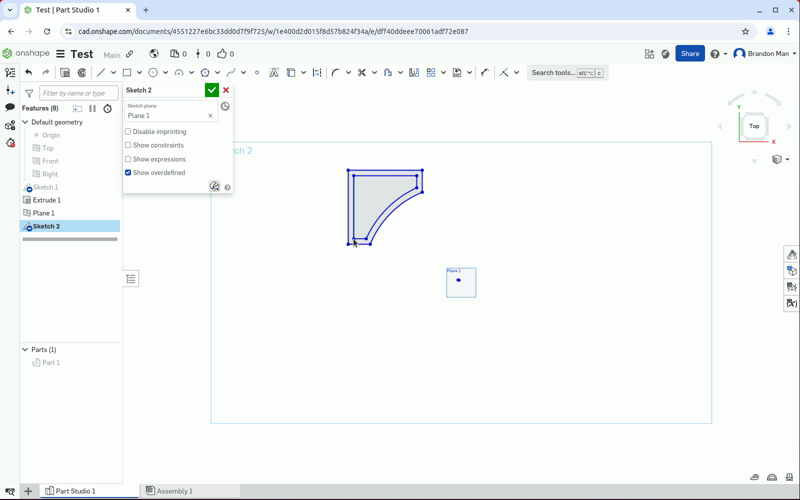
mouse_move(352, 212)
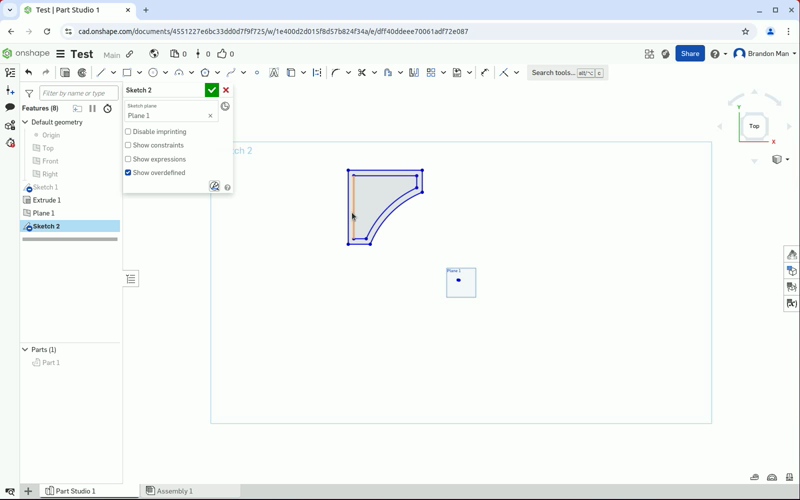
scroll(6)
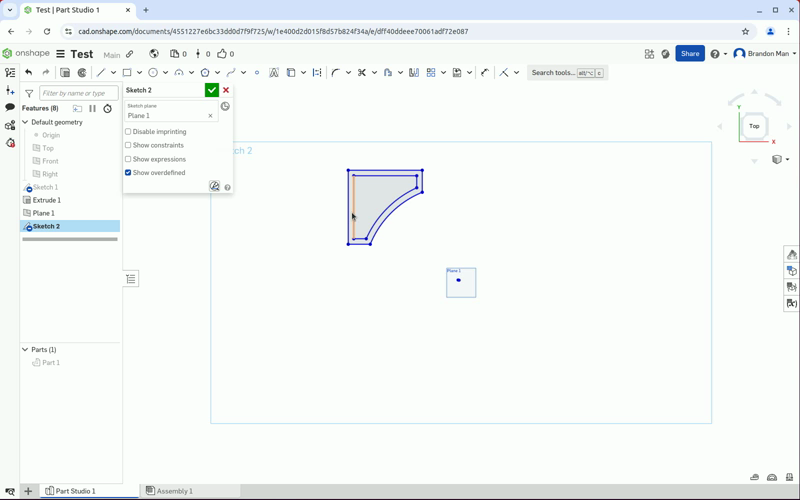
scroll(6)
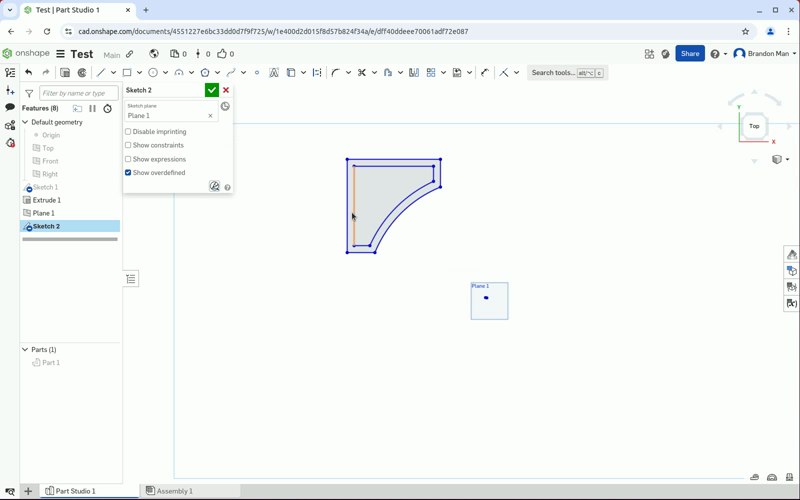
scroll(6)
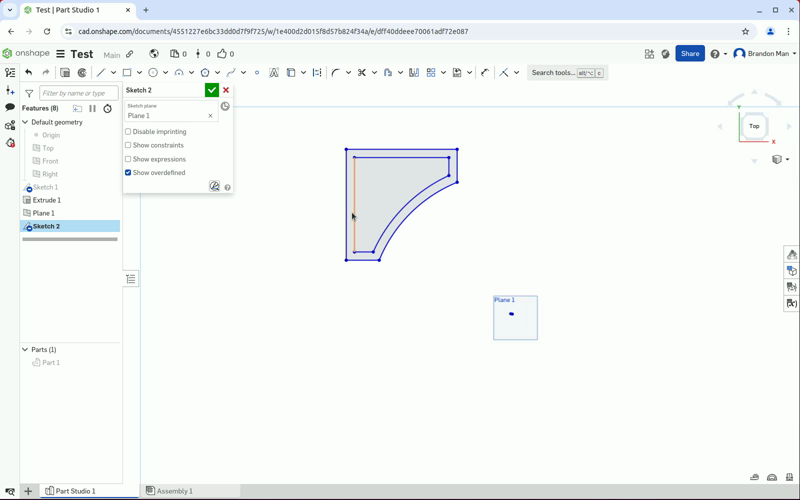
scroll(6)
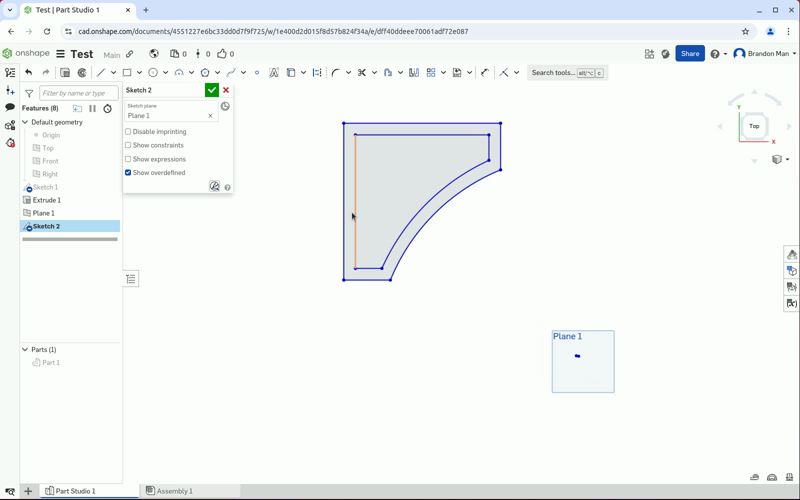
scroll(6)
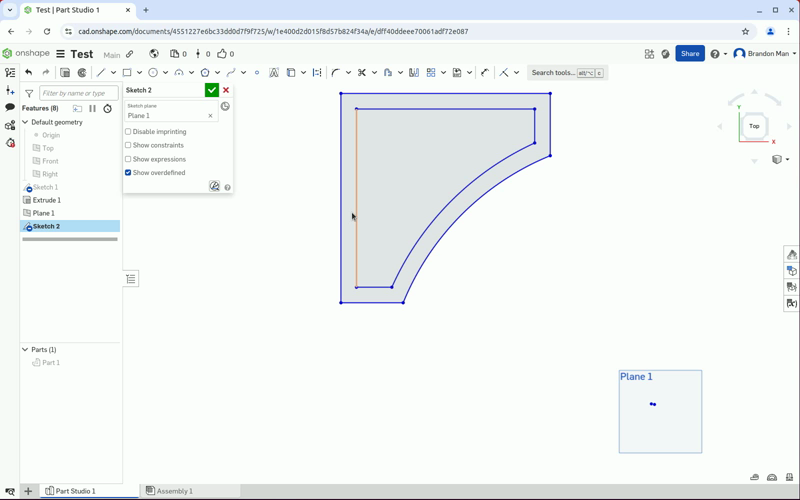
scroll(6)
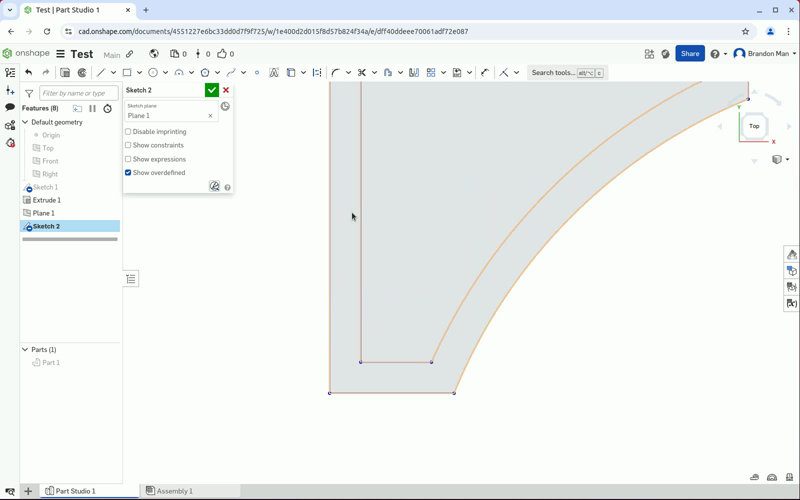
scroll(6)
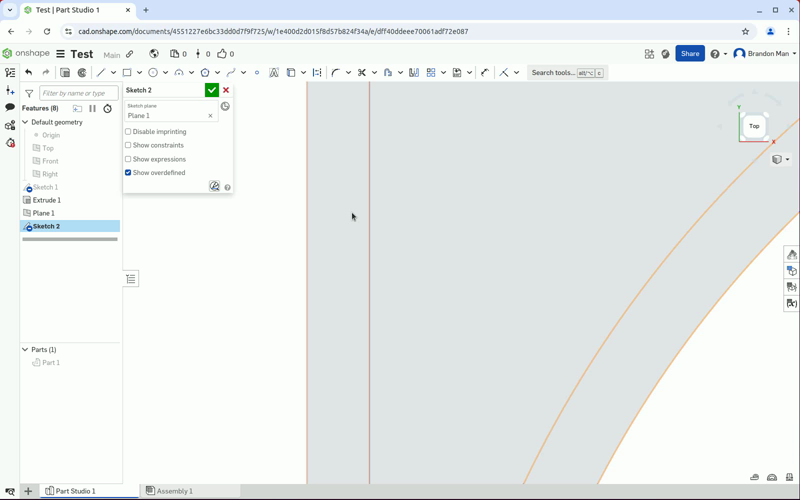
click(352, 212)
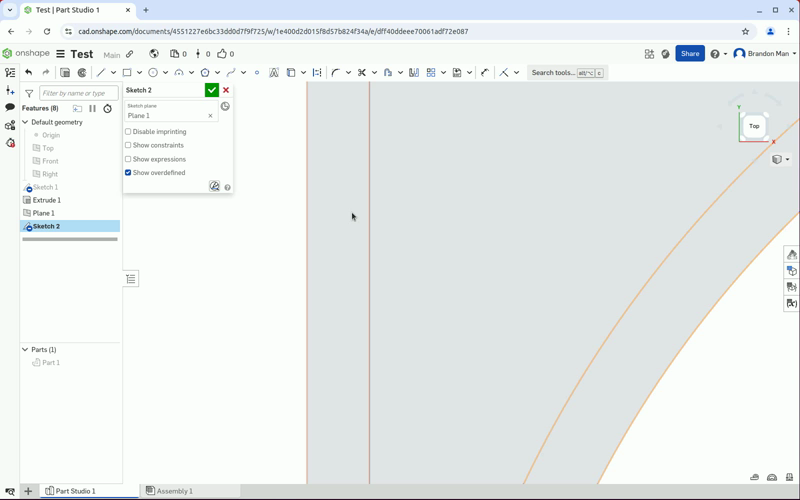
scroll(-6)
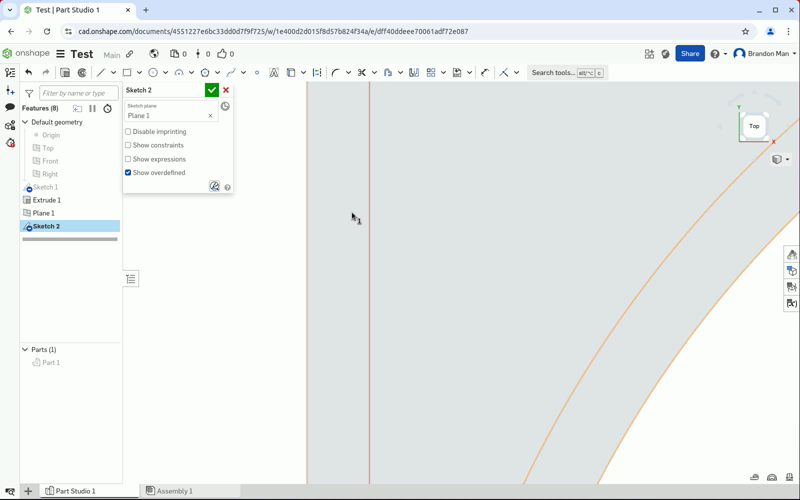
scroll(-6)
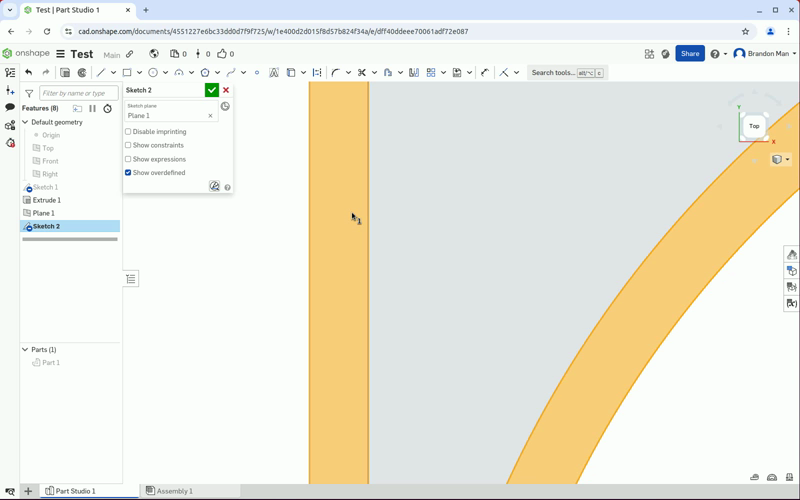
scroll(-6)
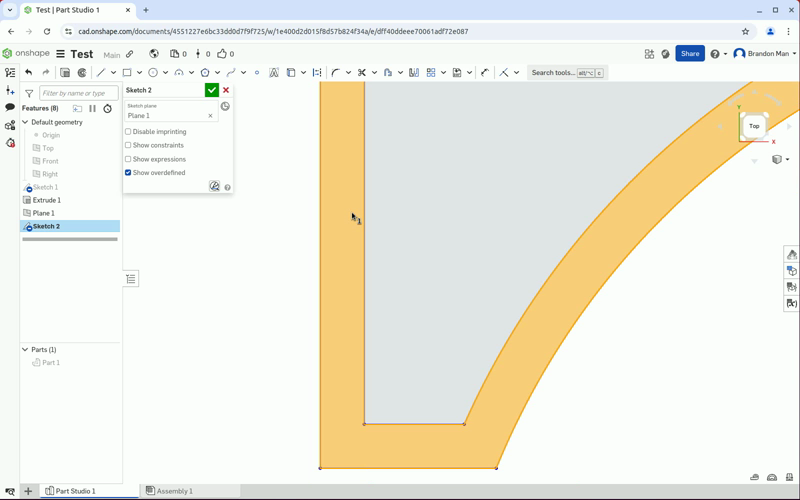
scroll(-6)
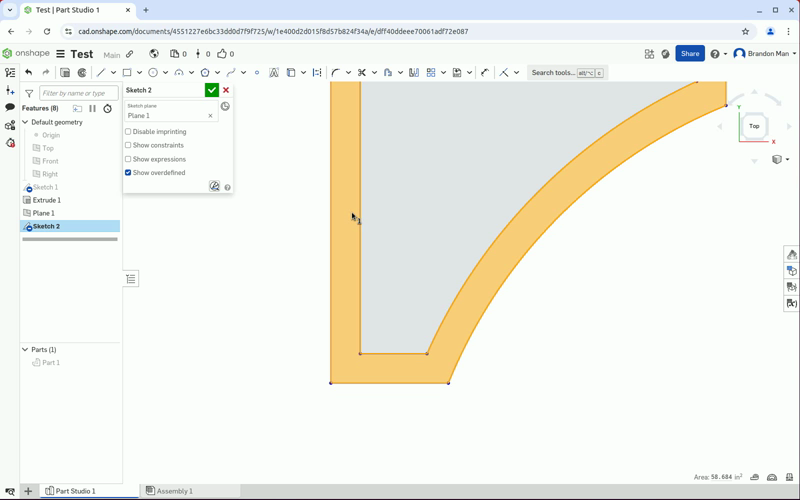
scroll(-6)
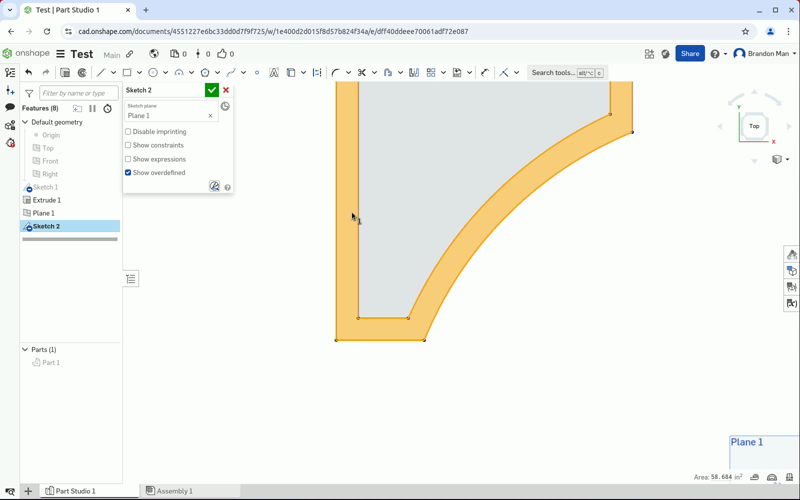
scroll(-6)
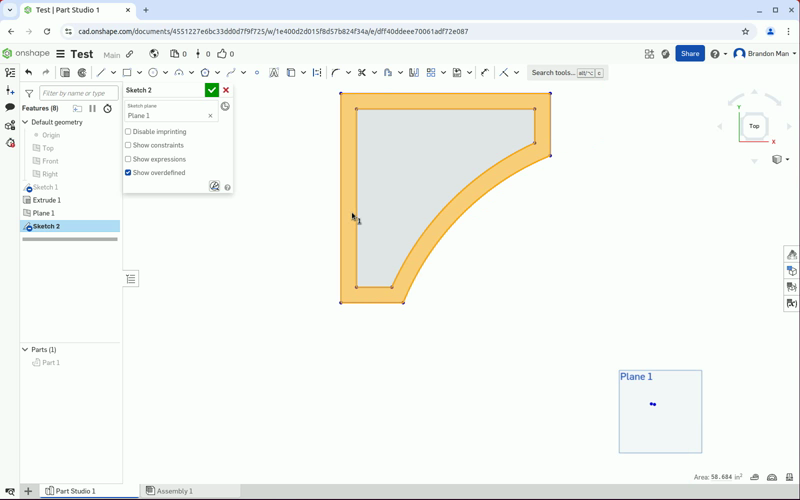
scroll(-6)
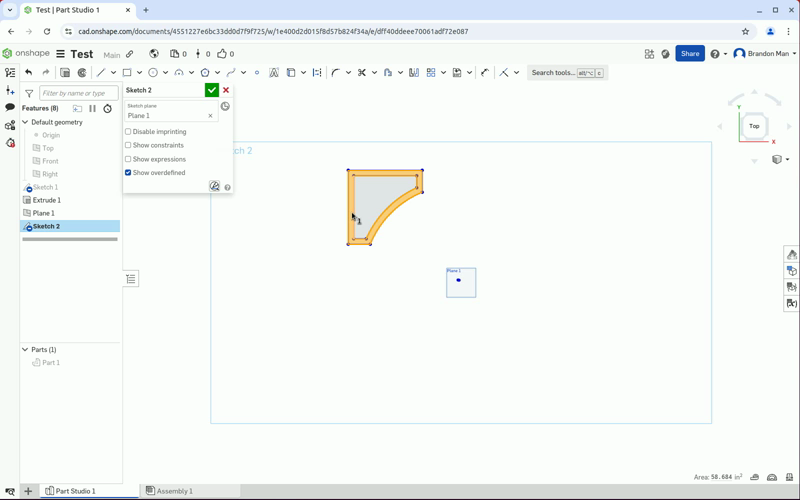
mouse_move(73, 352)
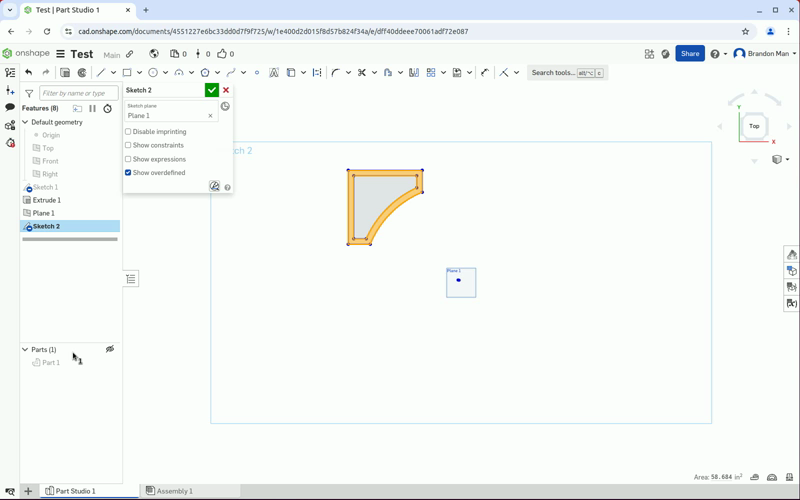
key(shift+y)
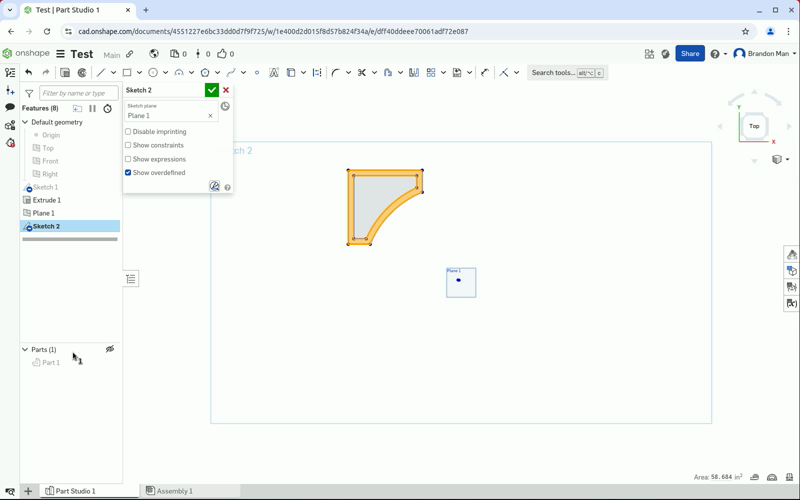
key(shift+e)
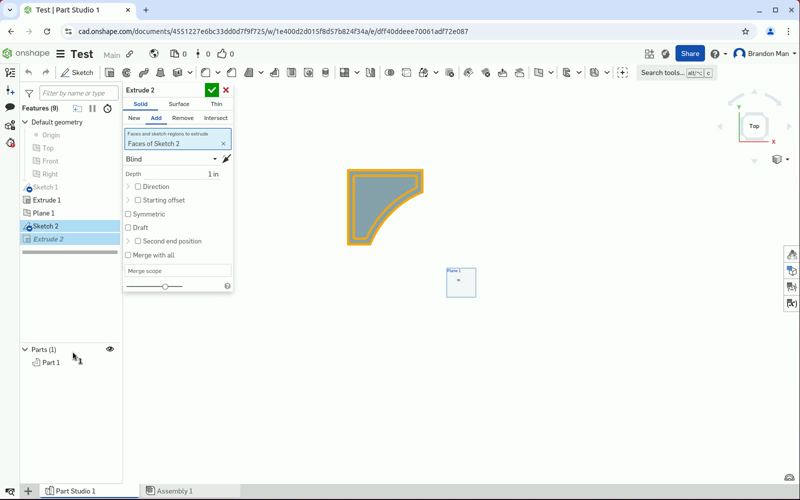
mouse_move(143, 106)
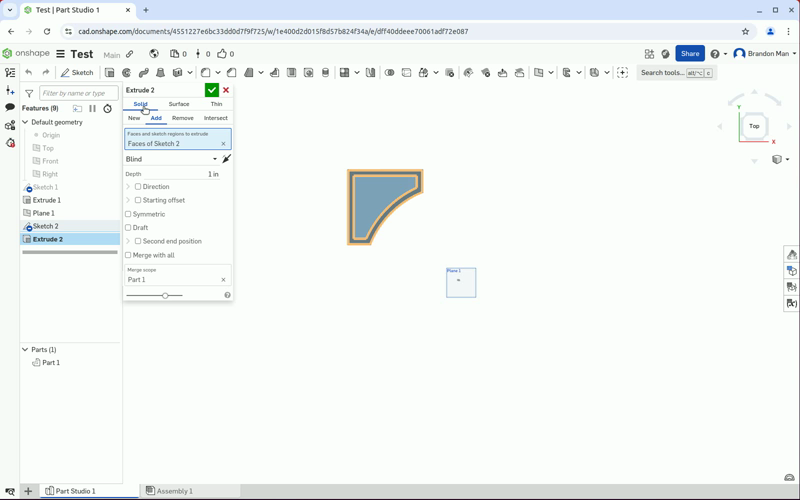
click(143, 106)
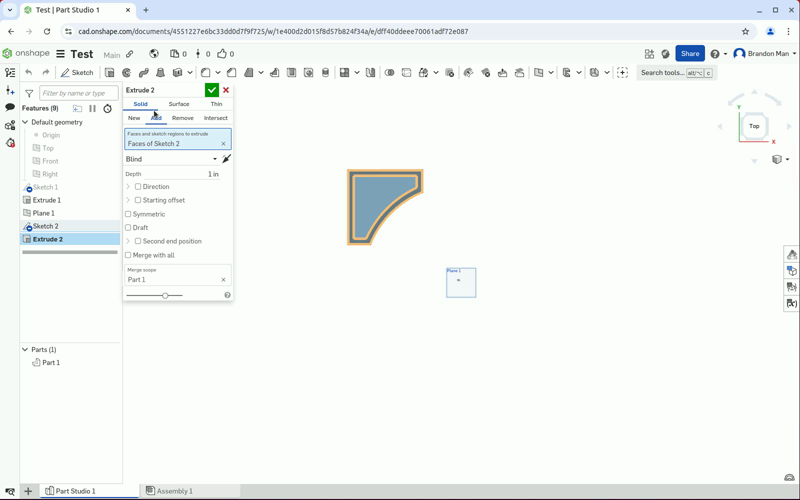
mouse_move(186, 120)
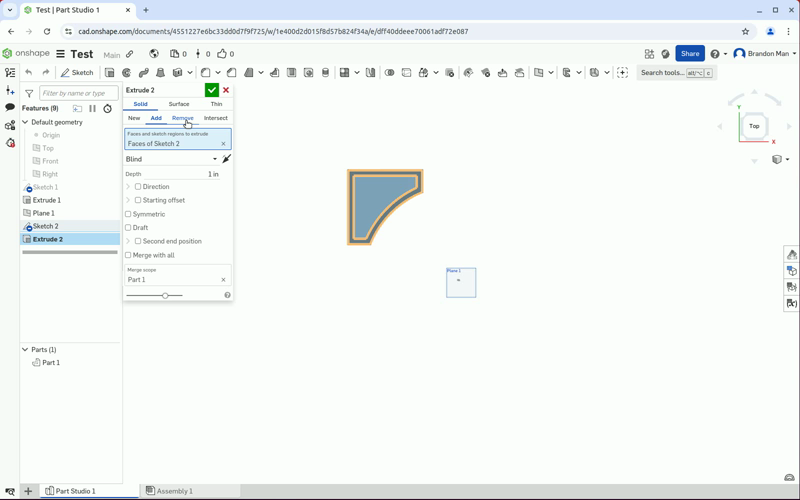
click(186, 120)
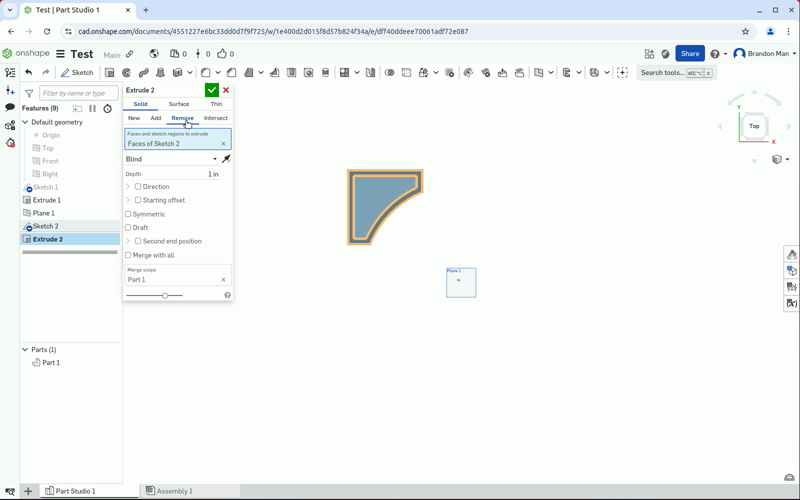
key(tab, 4)
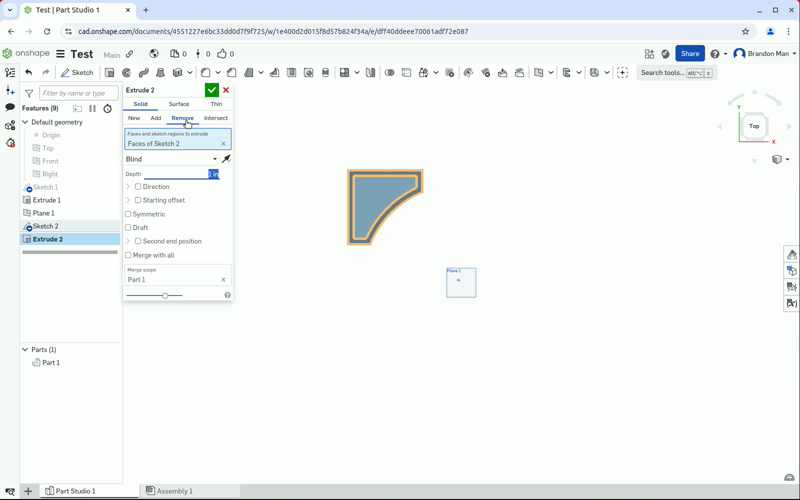
text(1.204)
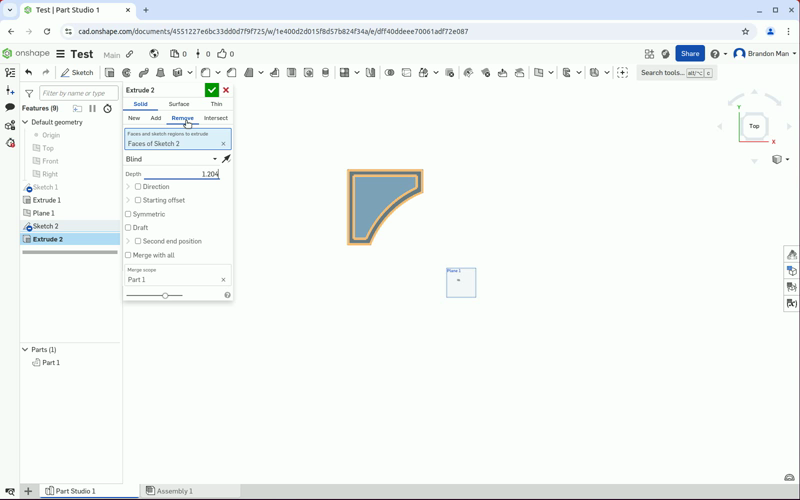
key(tab, 6)
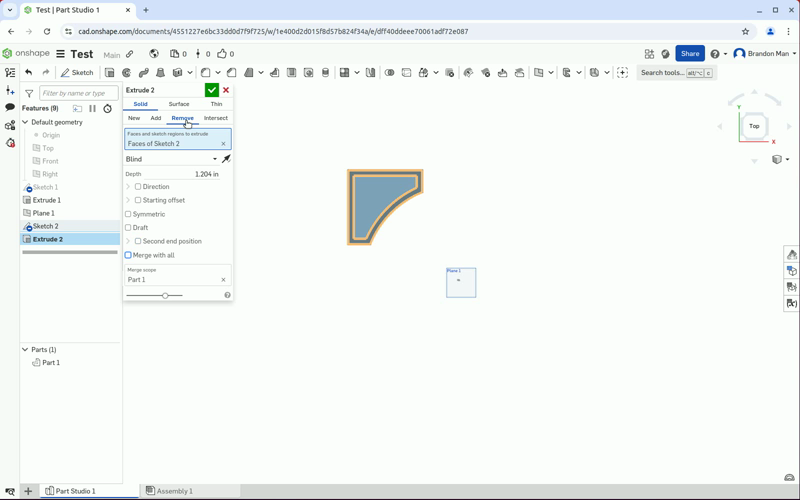
key(space)
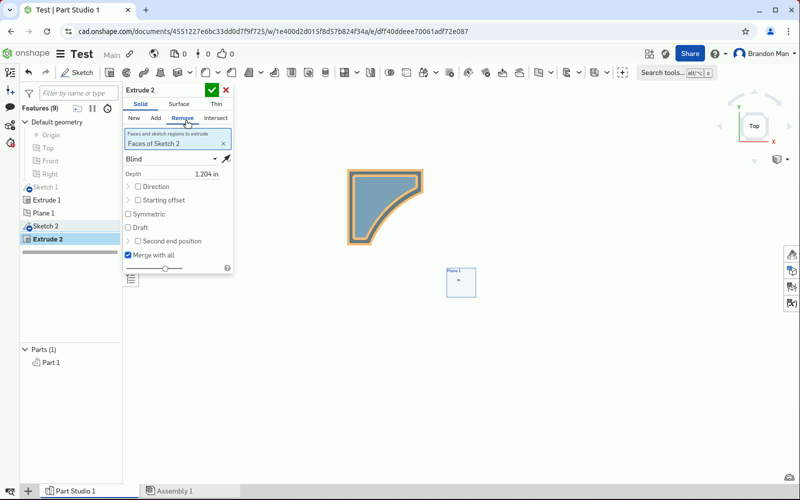
key(enter)
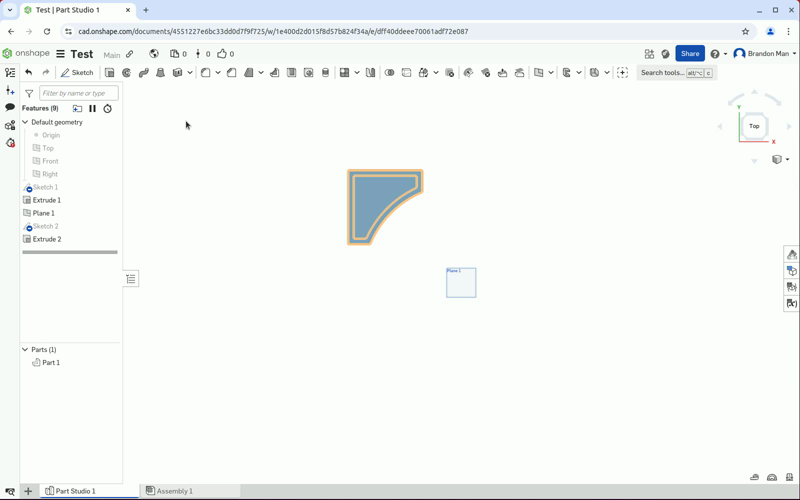
key(shift+h)
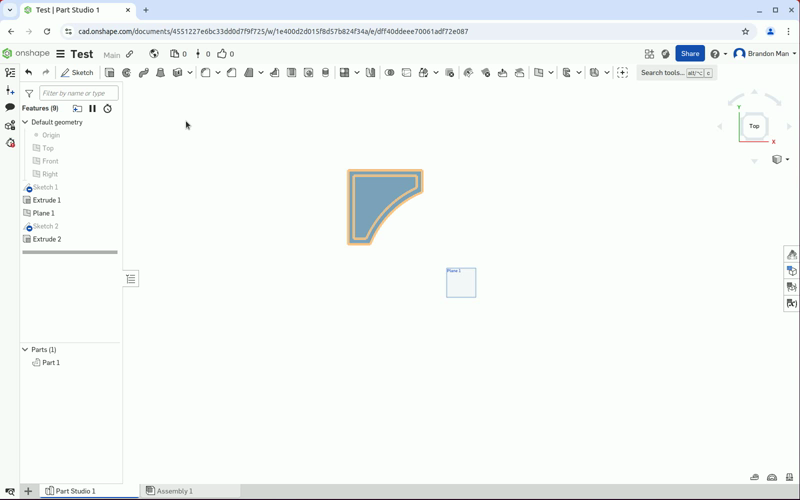
key(shift+h)
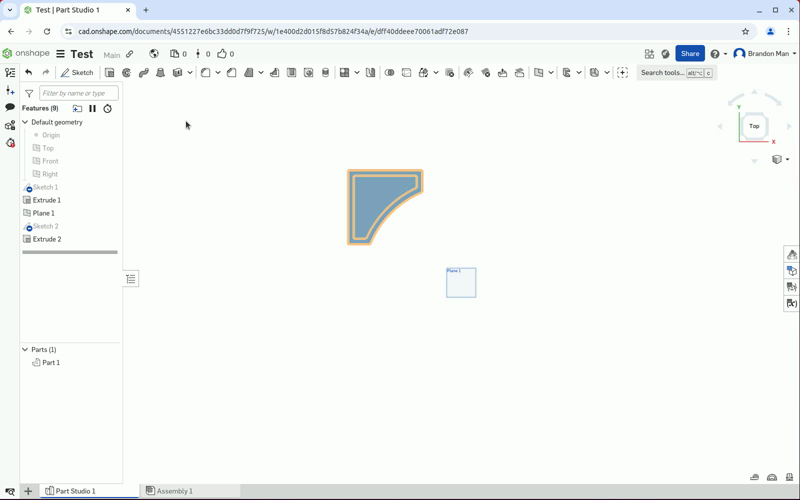
key(shift+7)
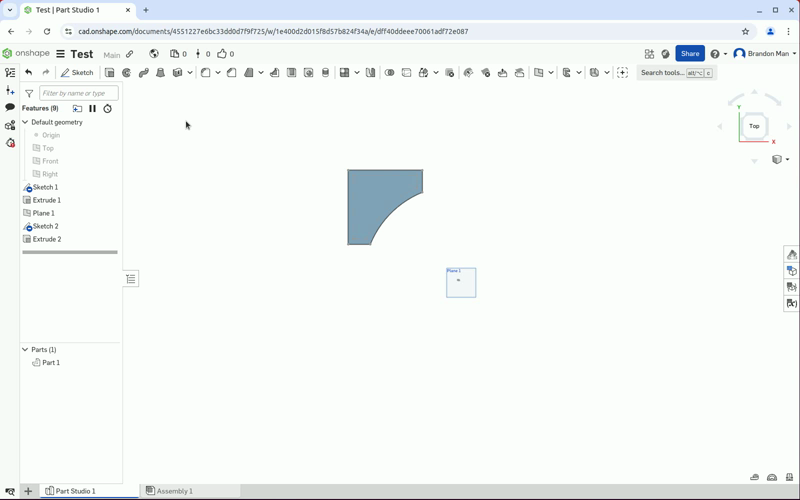
key(up, 3)
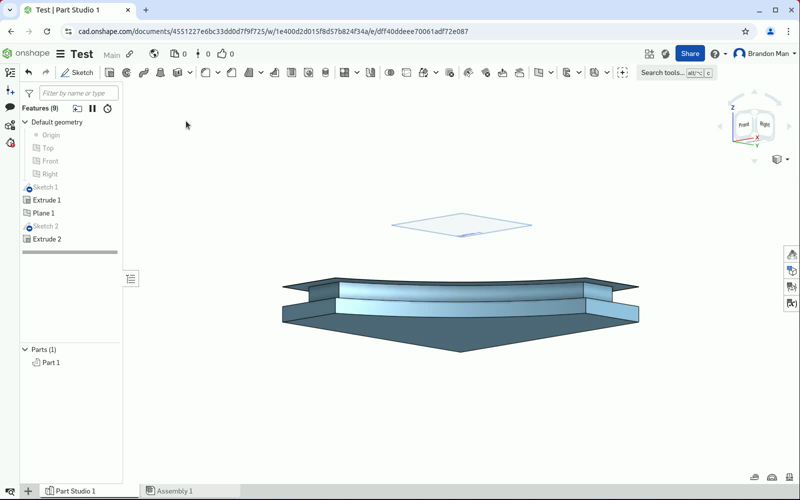
key(left, 3)
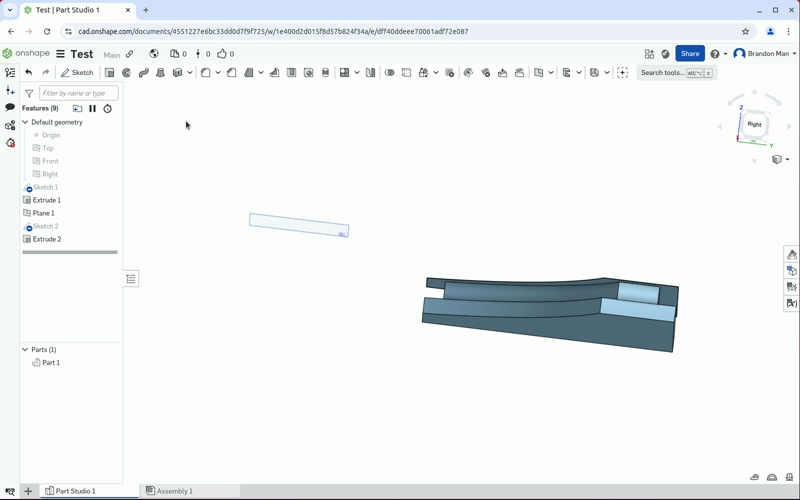
key(right, 3)
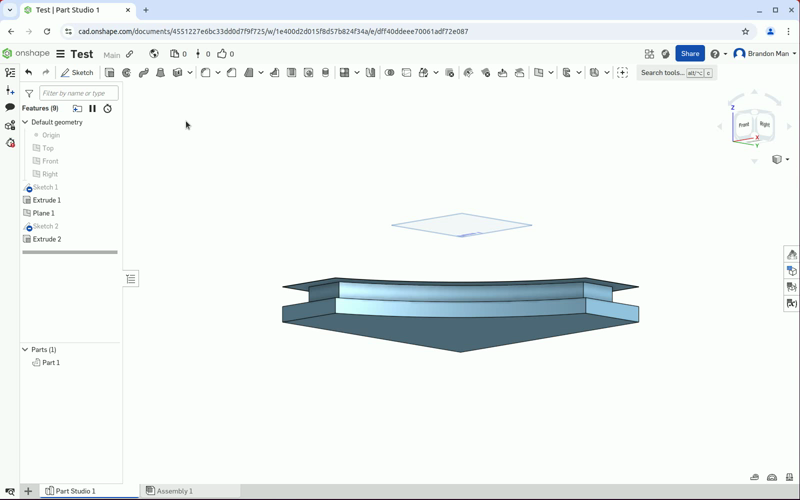
key(down, 3)
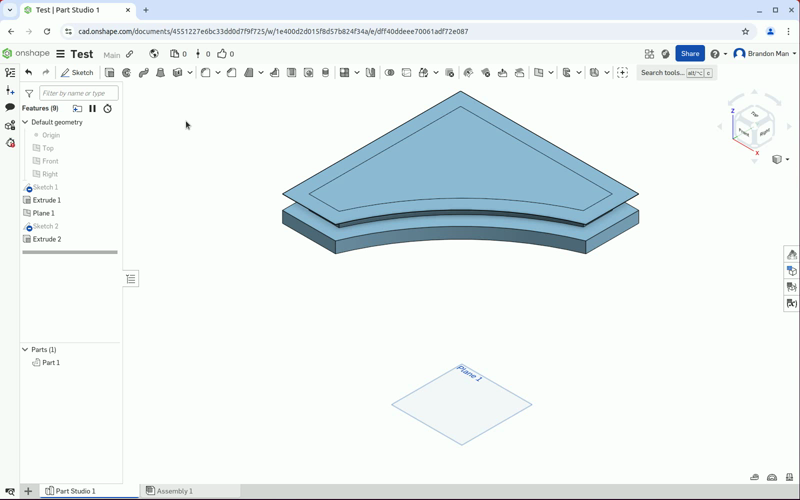
mouse_move(73, 189)
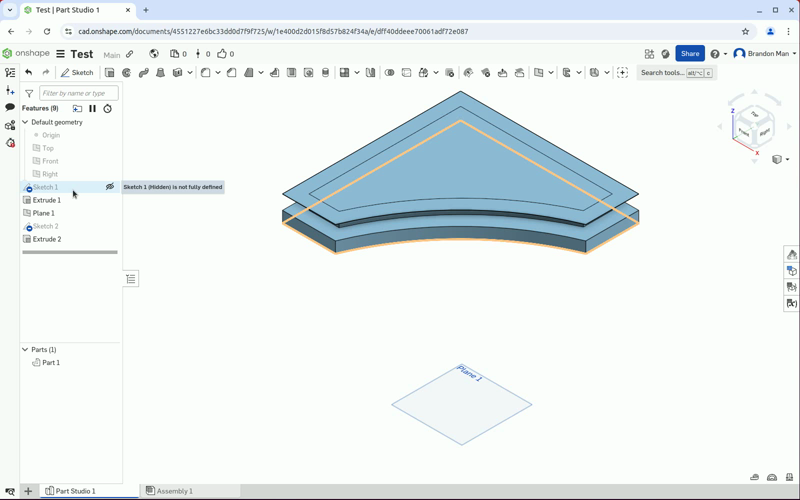
click(73, 189)